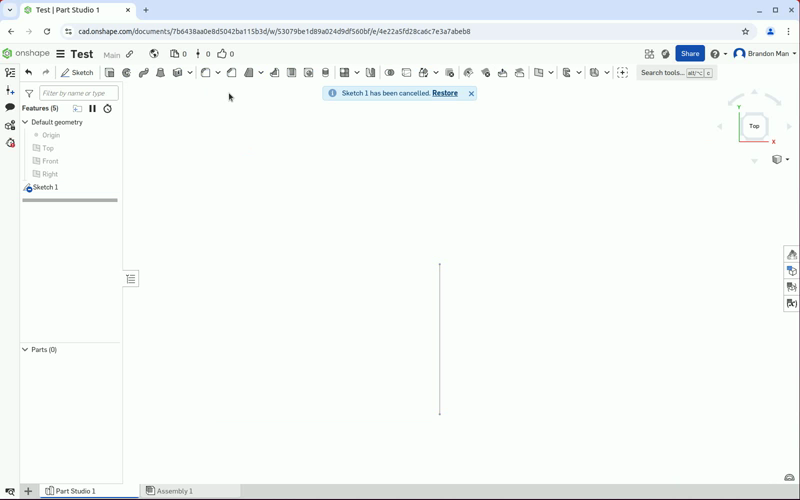
key(shift+h)
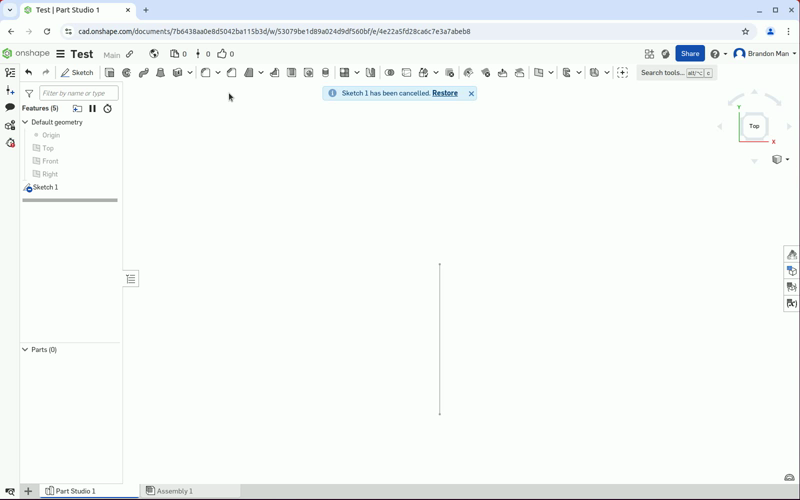
key(shift+s)
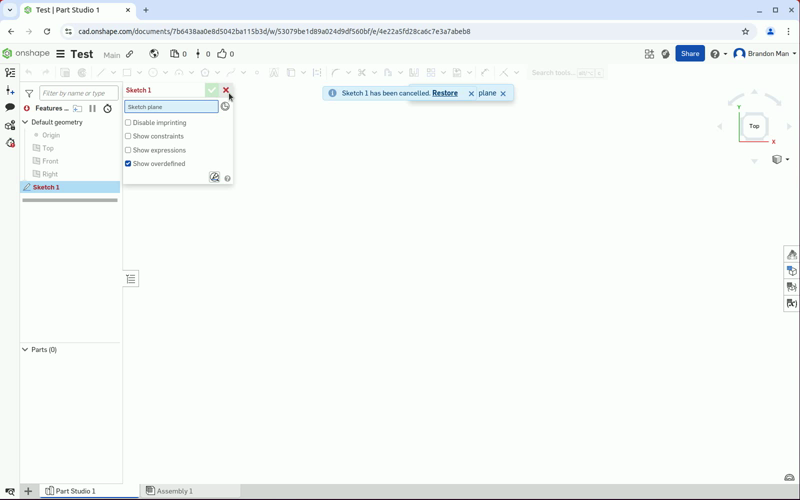
mouse_move(73, 150)
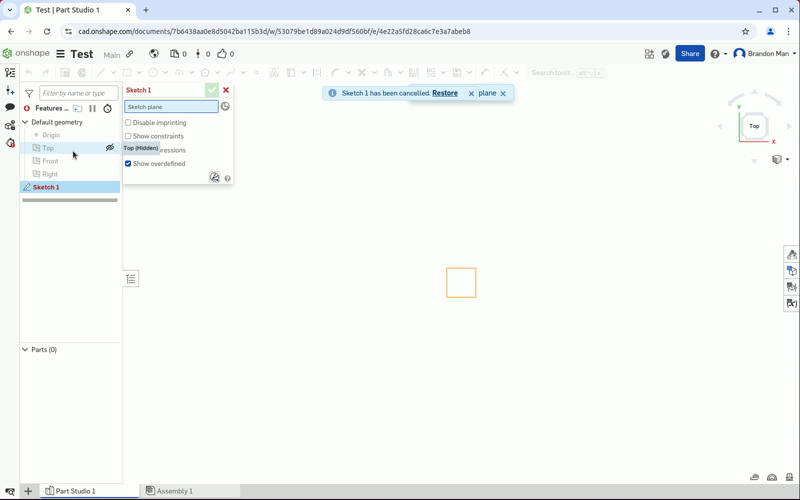
click(73, 150)
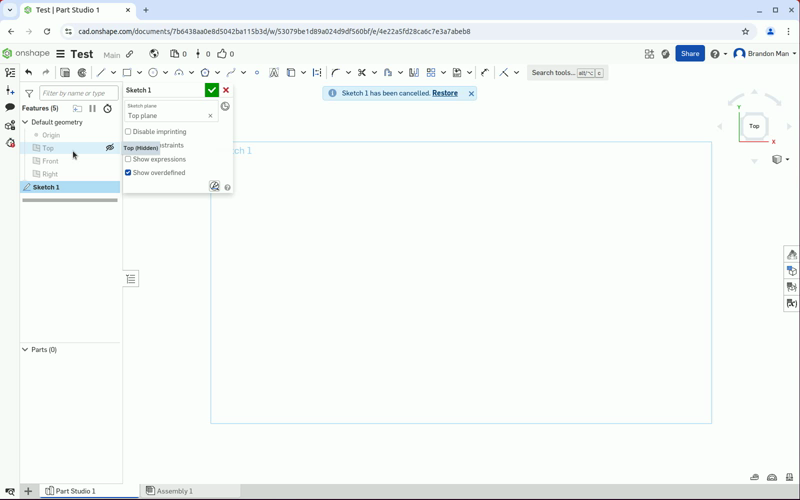
mouse_move(73, 352)
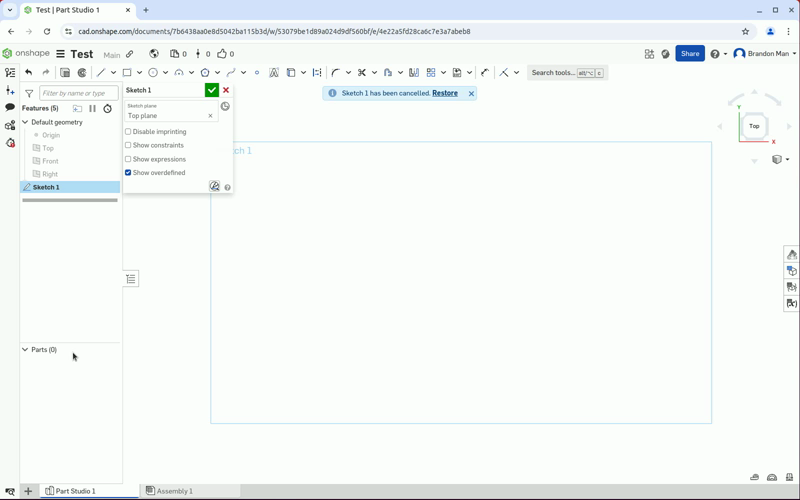
key(y)
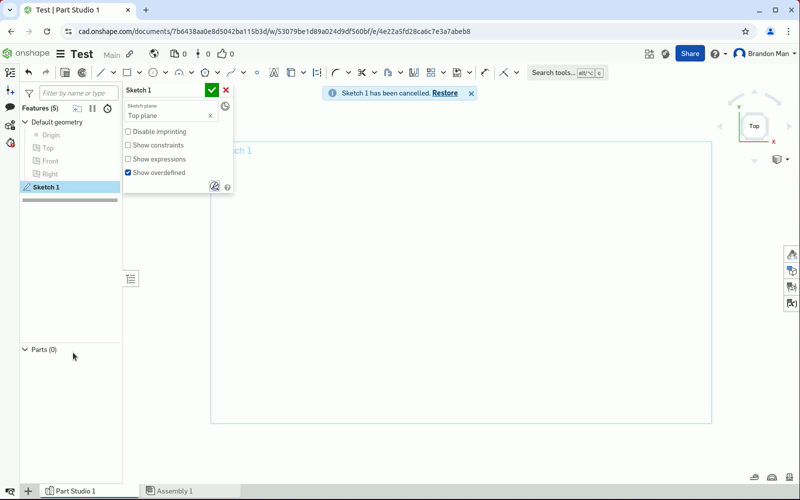
key(c)
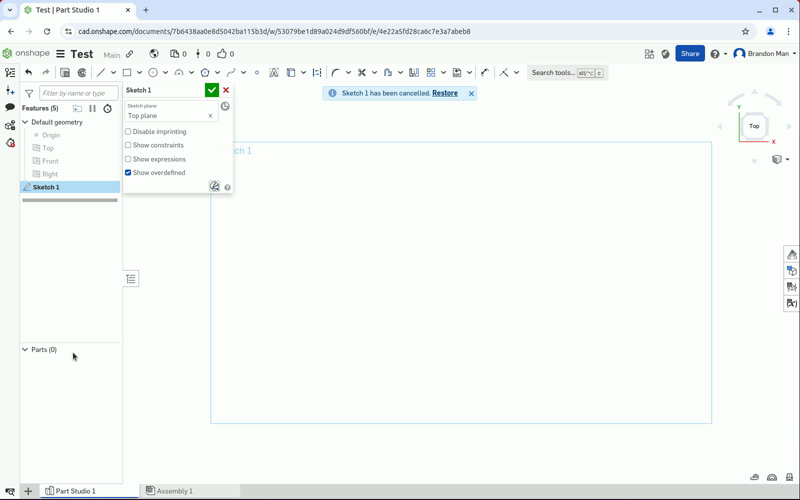
key_down(shift)
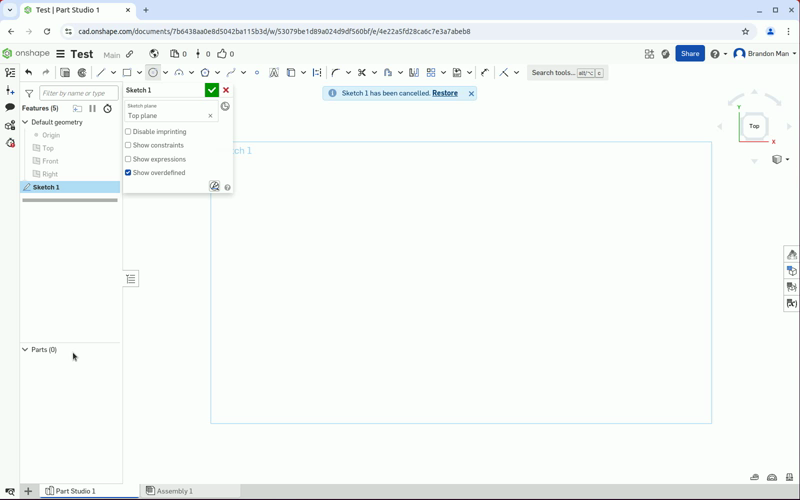
mouse_move(460, 282)
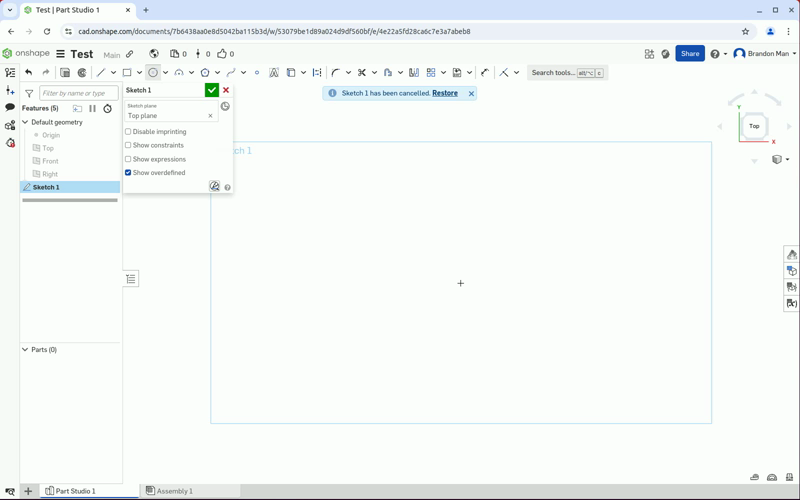
click(460, 282)
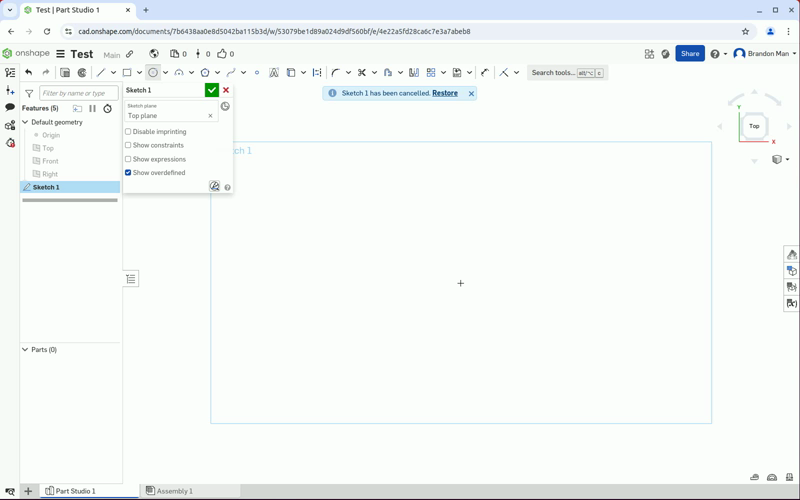
key_up(shift)
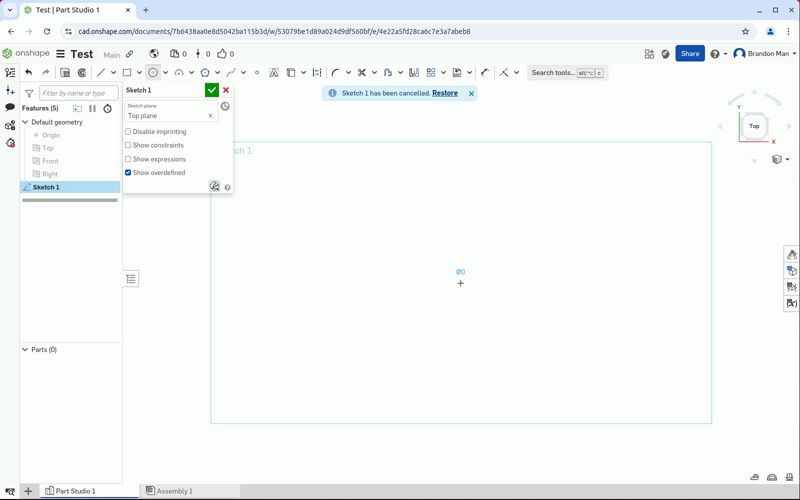
mouse_move(573, 282)
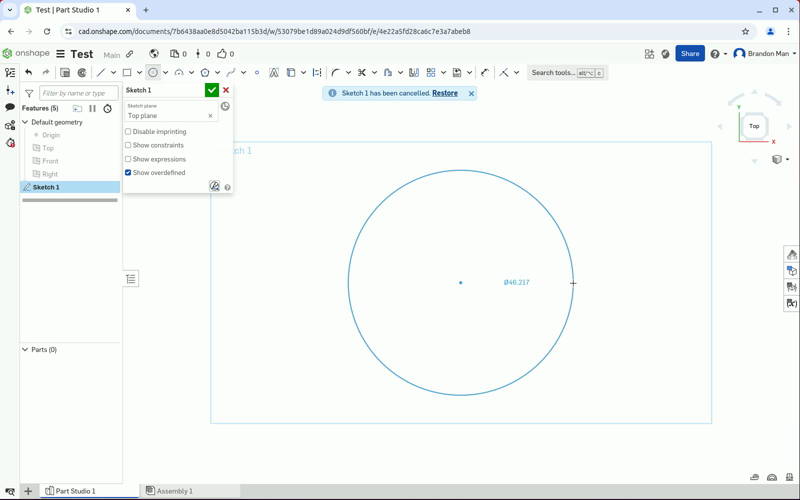
click(573, 282)
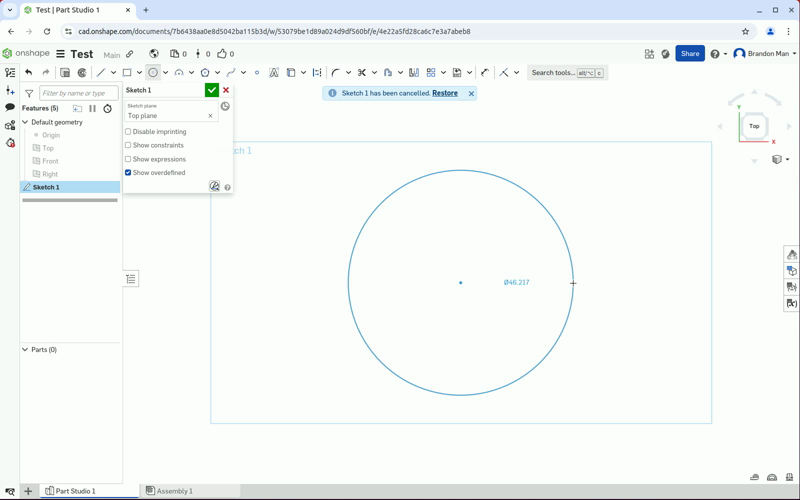
key(esc)
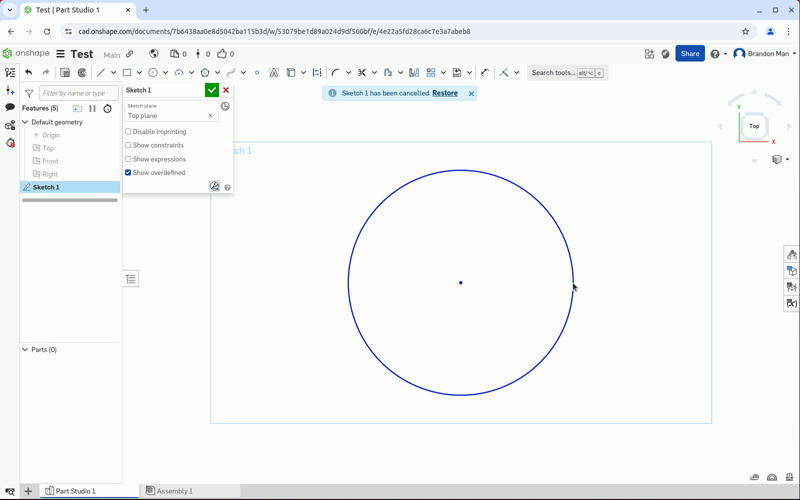
mouse_move(477, 271)
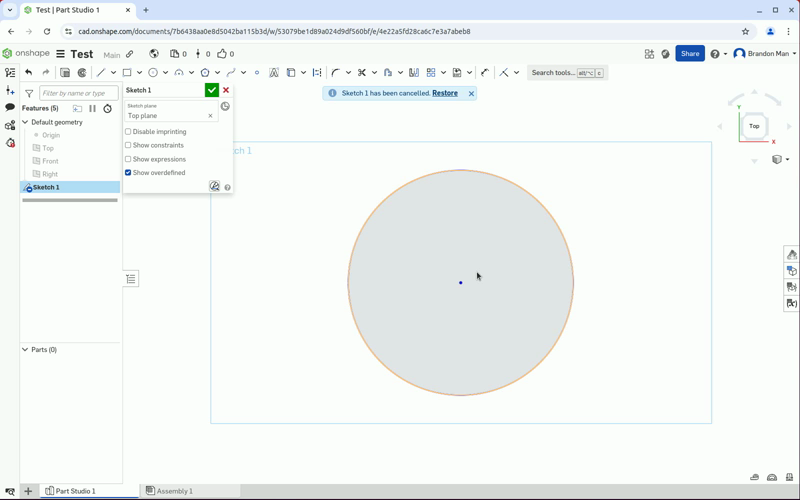
click(477, 271)
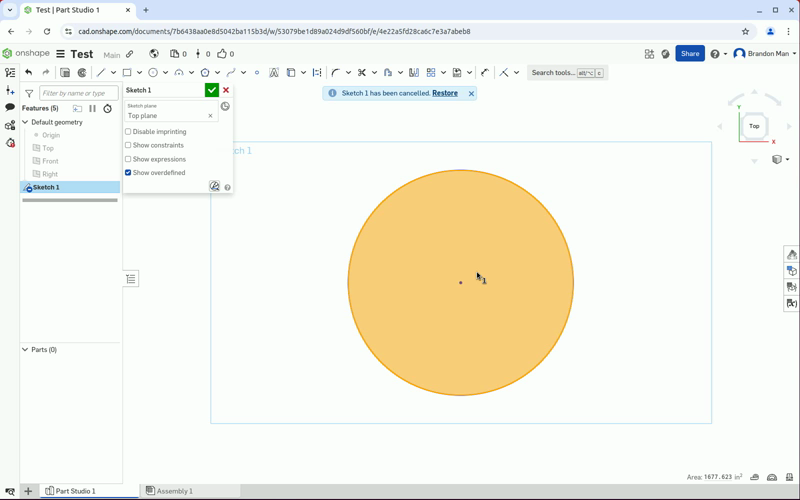
mouse_move(73, 352)
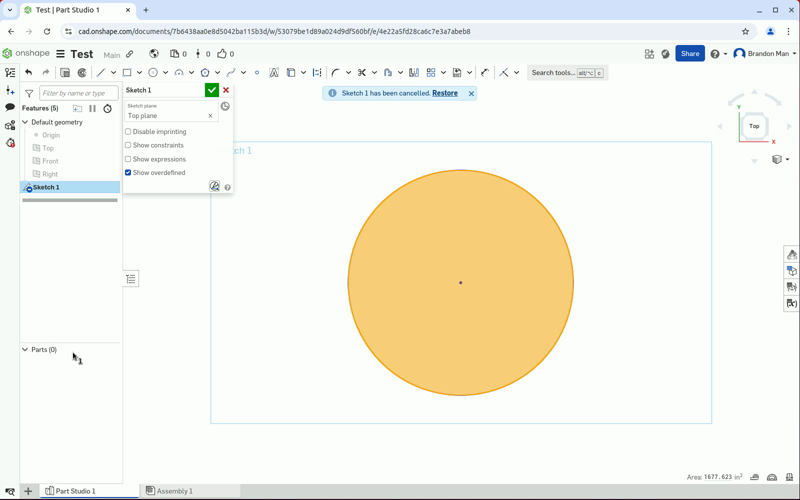
key(shift+y)
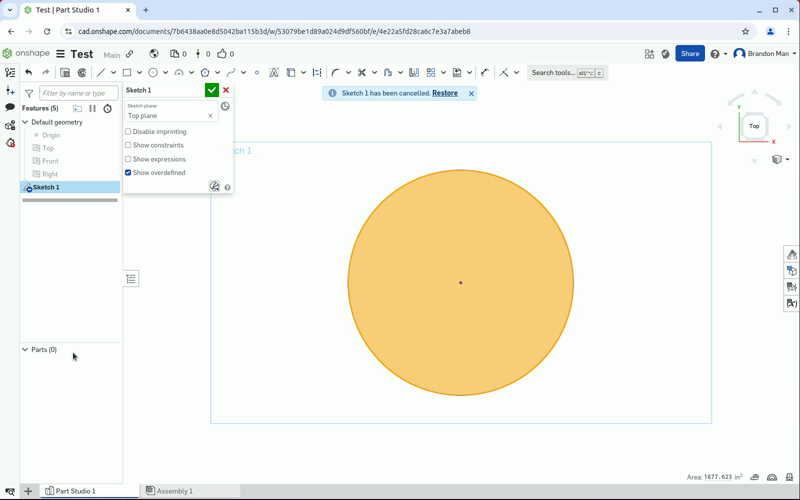
key(shift+e)
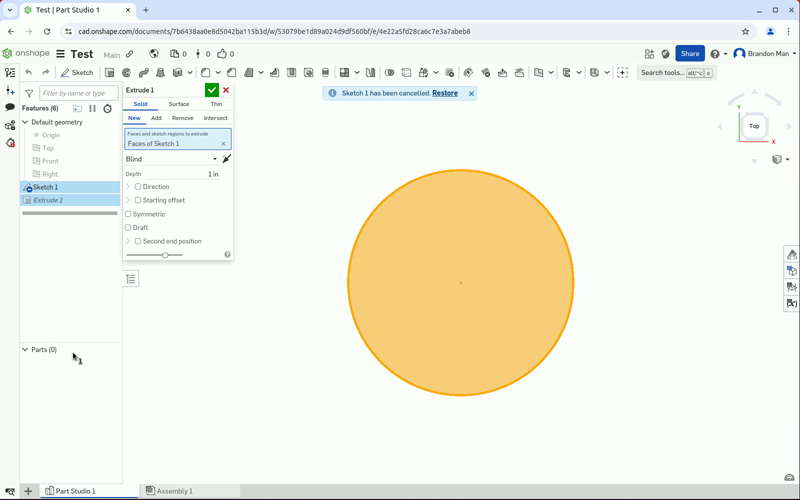
mouse_move(143, 106)
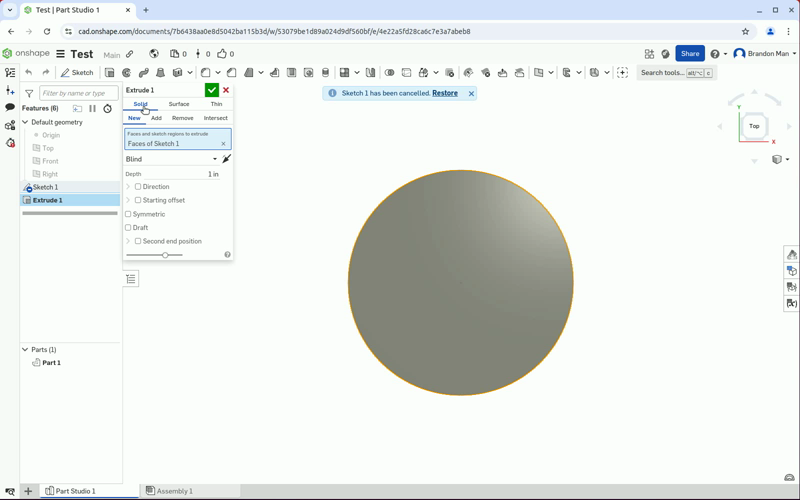
click(143, 106)
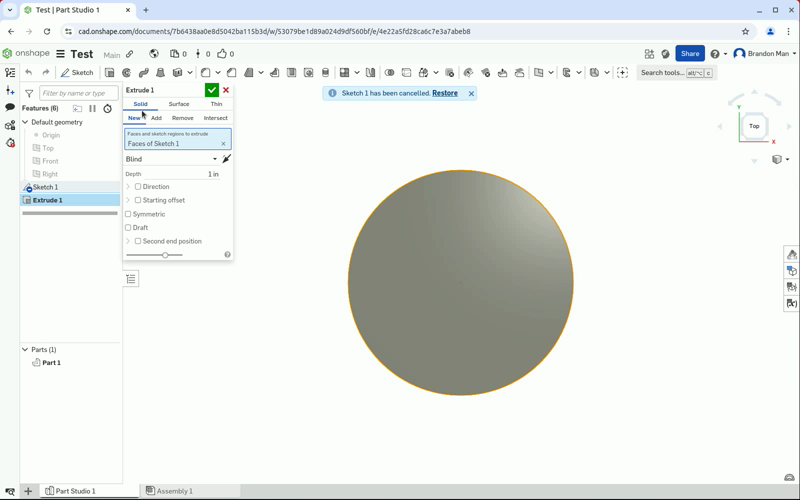
mouse_move(137, 120)
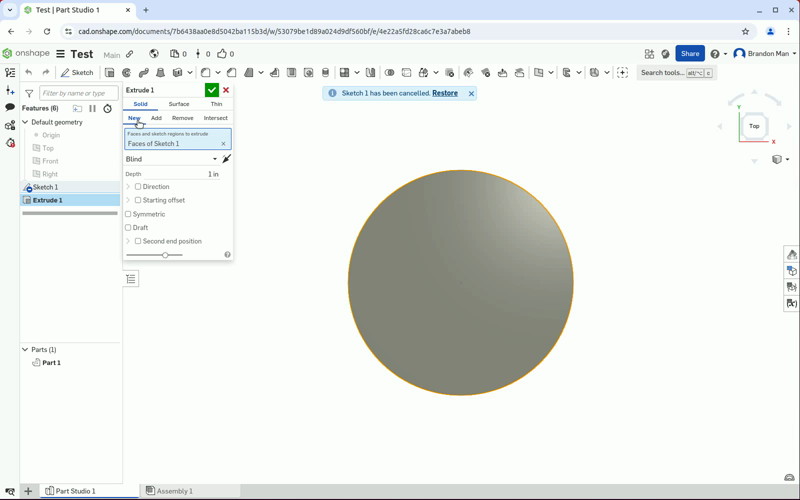
click(137, 120)
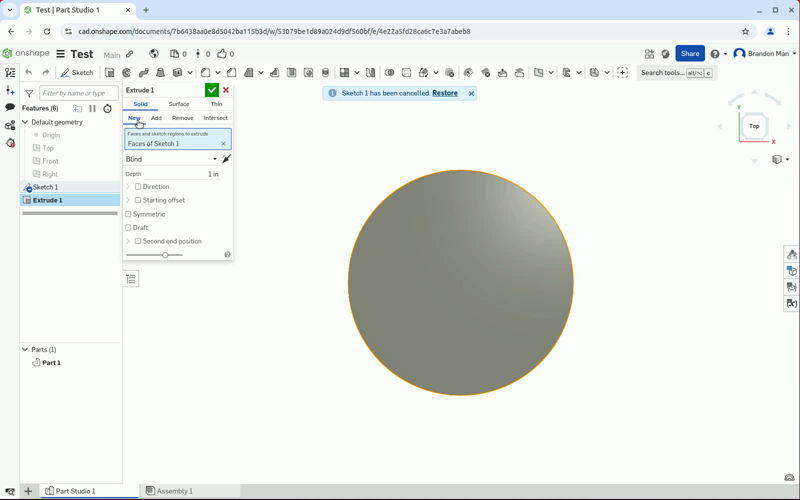
key(tab, 4)
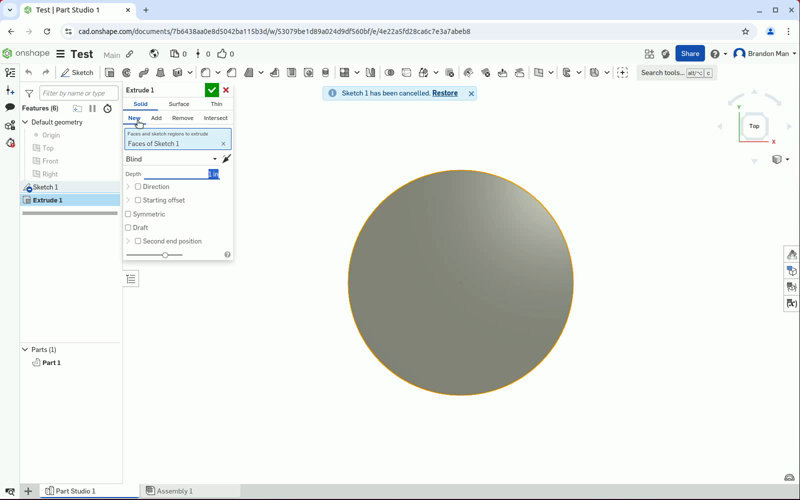
text(4.092)
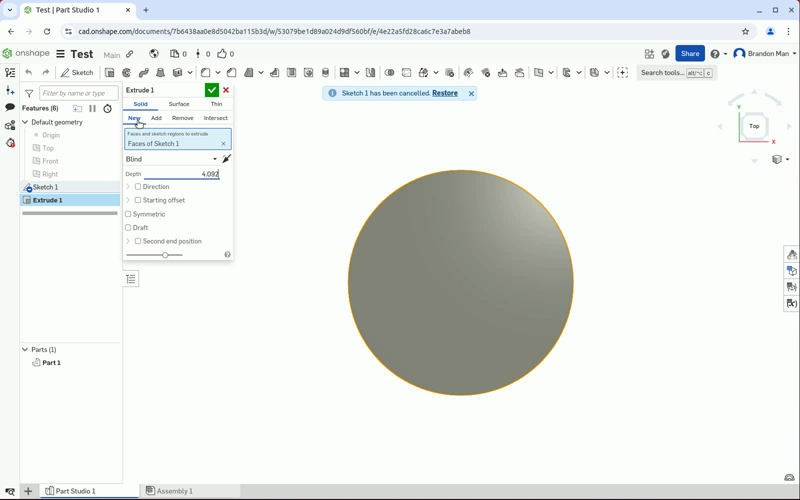
key(enter)
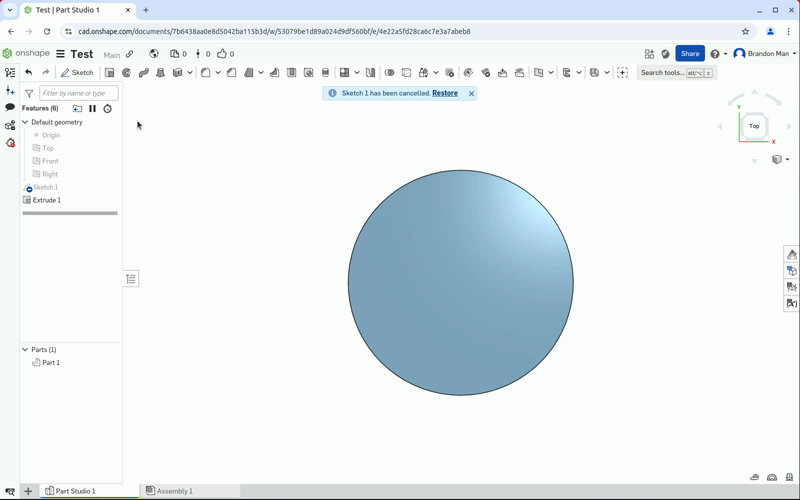
key(shift+h)
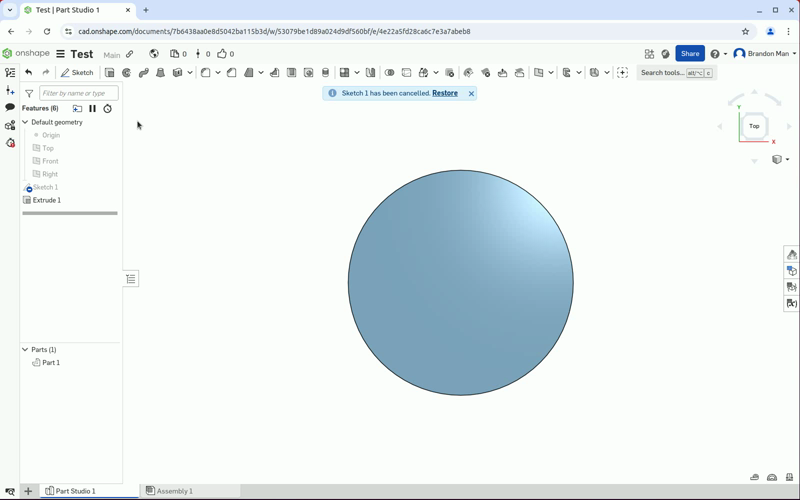
key(shift+h)
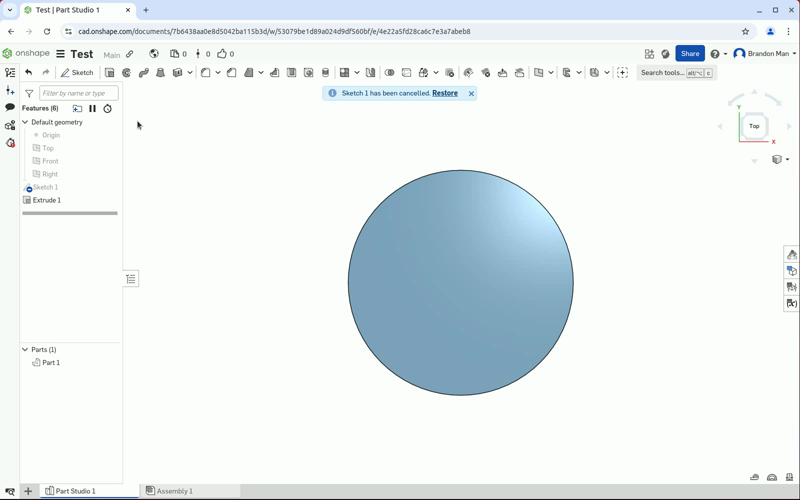
mouse_move(73, 189)
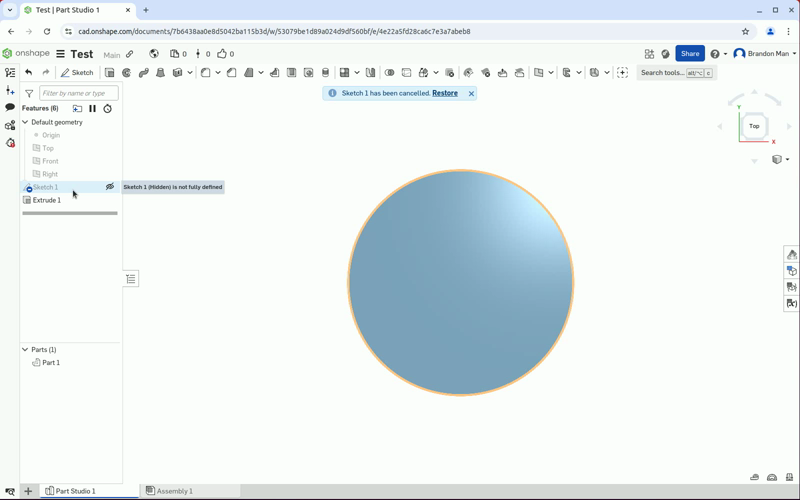
click(73, 189)
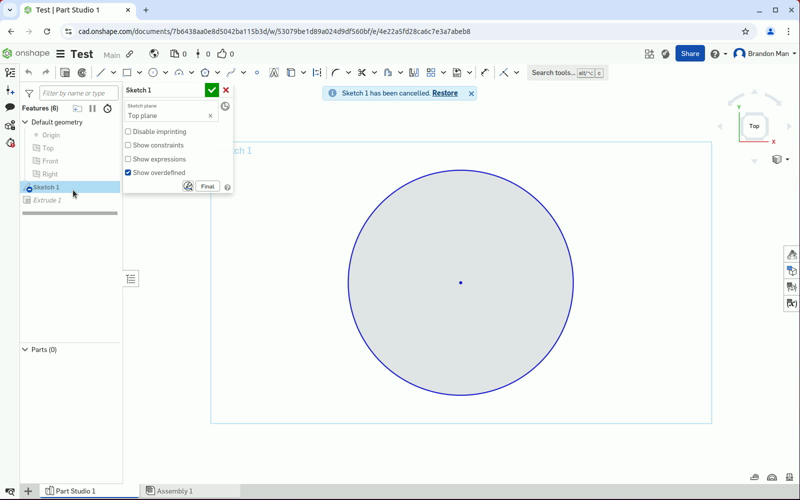
mouse_move(229, 92)
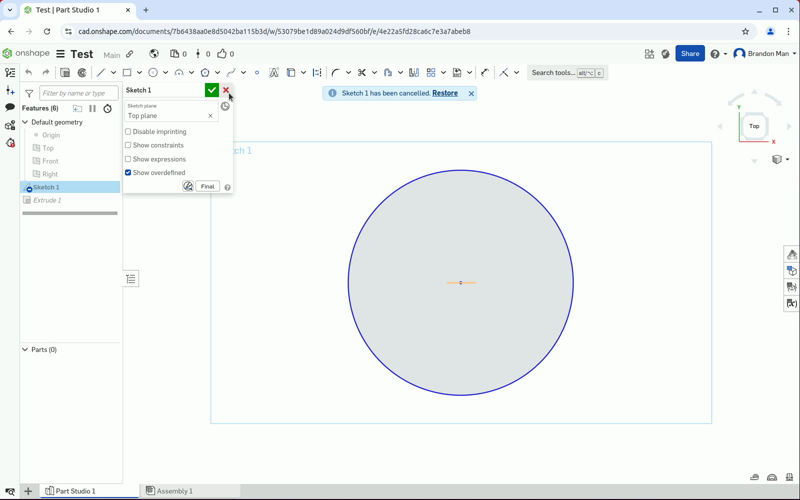
click(229, 92)
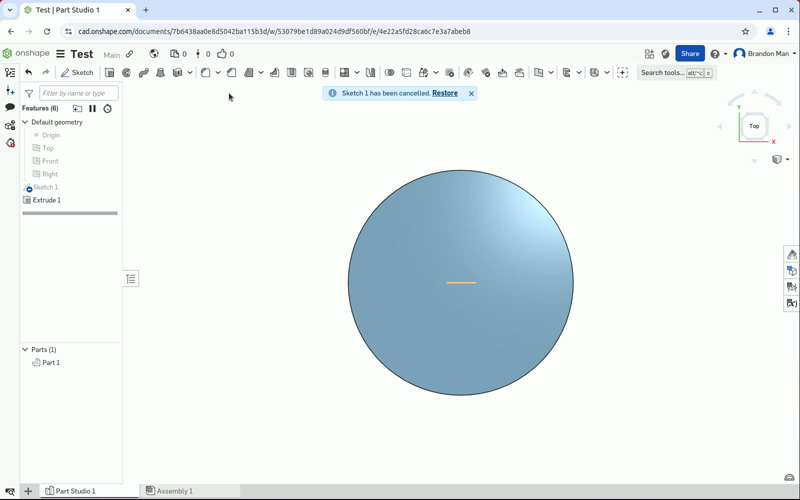
mouse_move(541, 75)
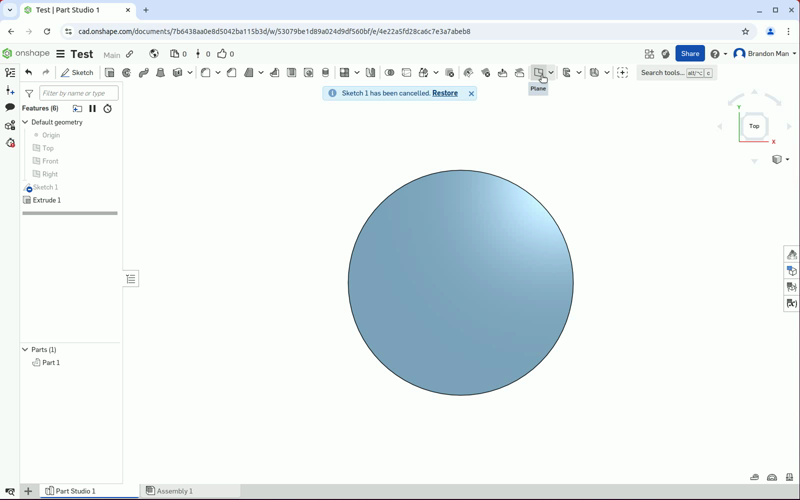
click(541, 75)
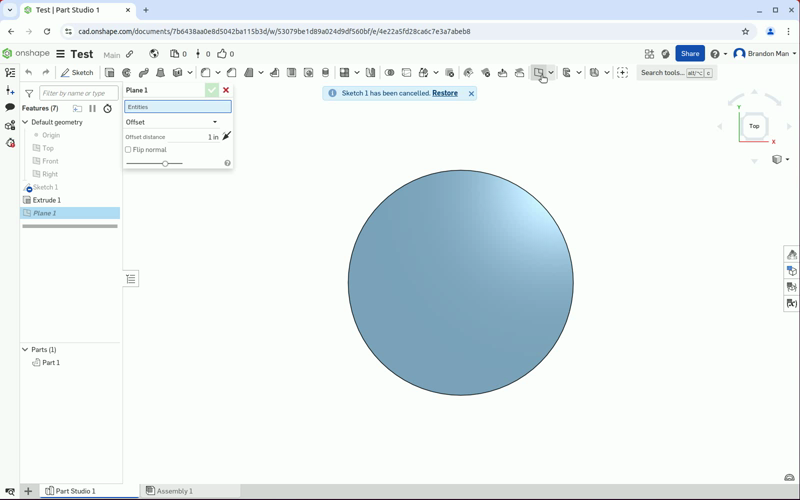
mouse_move(73, 150)
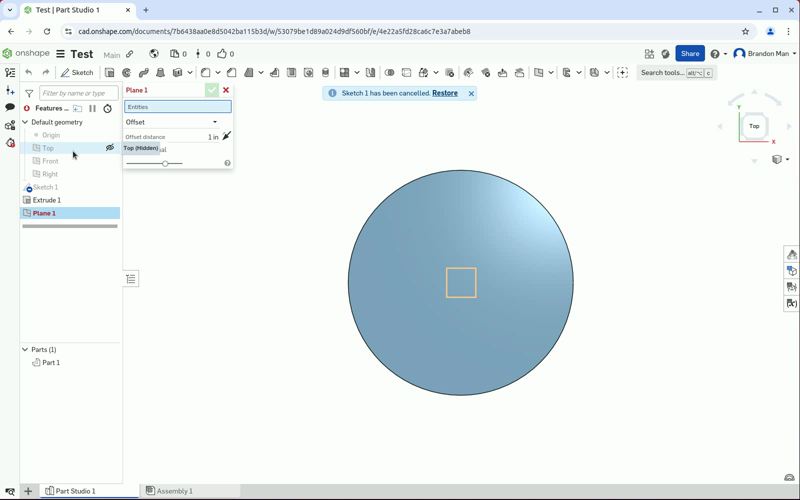
click(73, 150)
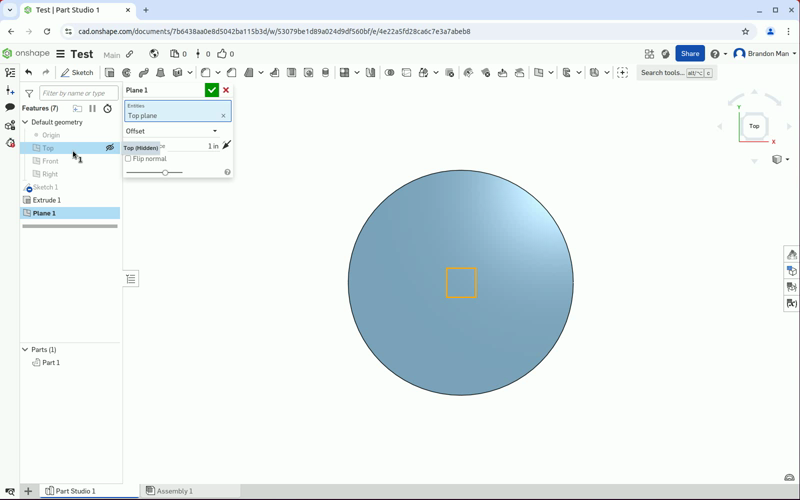
key(tab, 2)
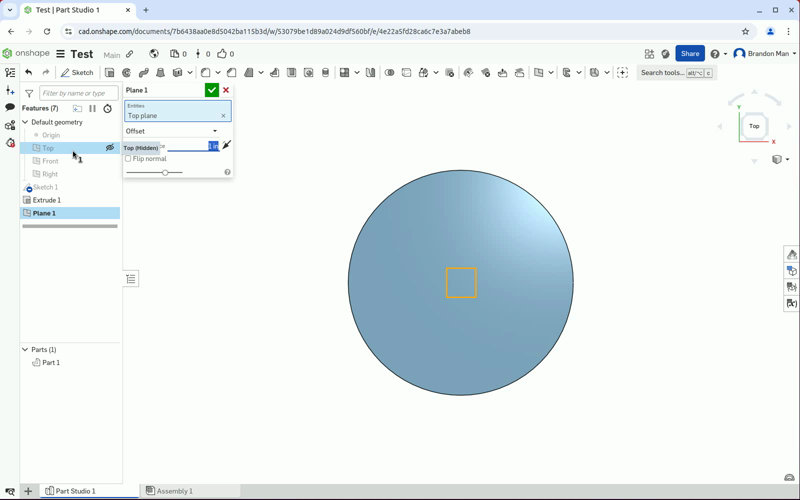
text(4.098)
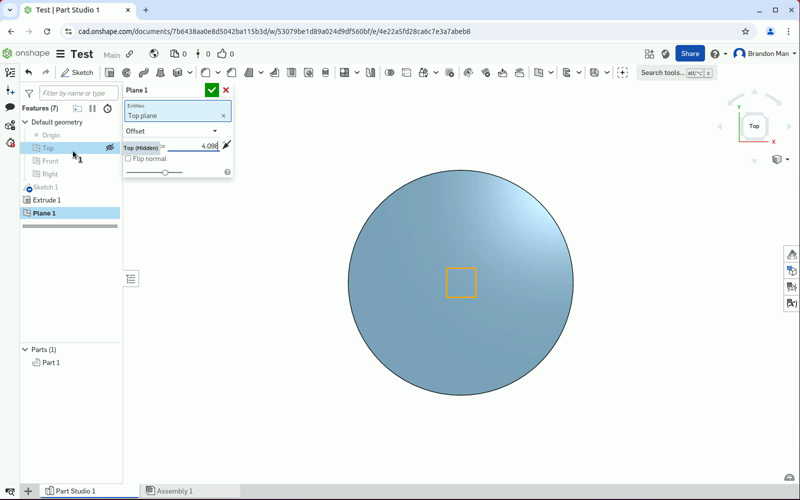
key(enter, 2)
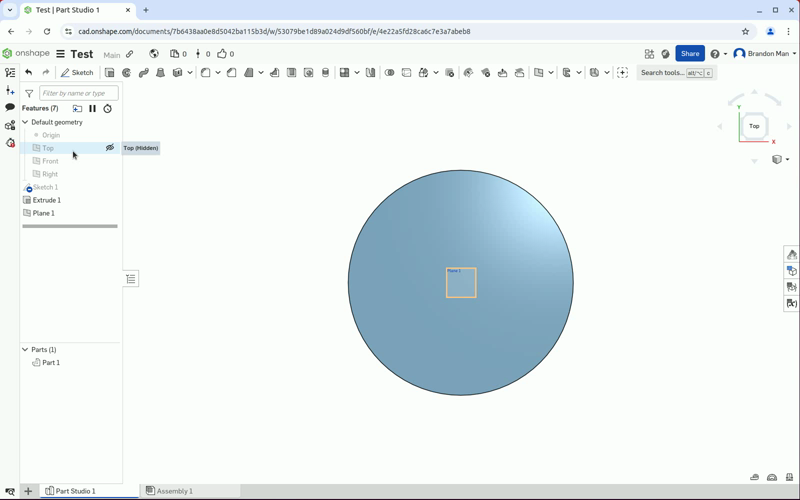
key(shift+s)
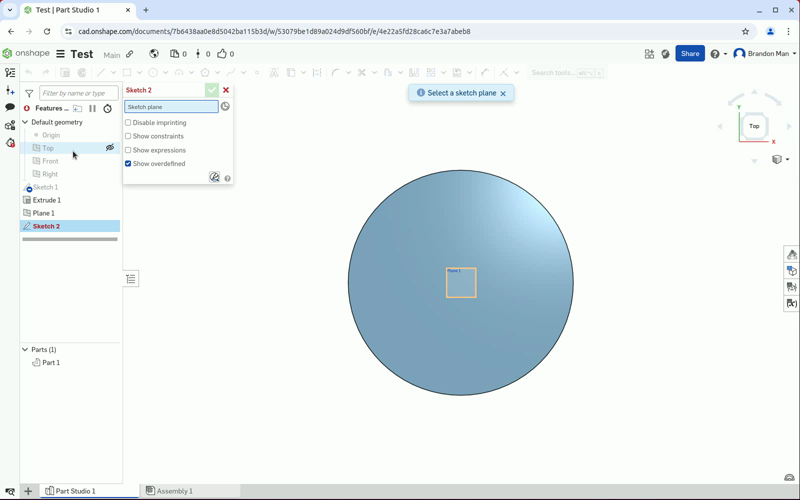
mouse_move(73, 215)
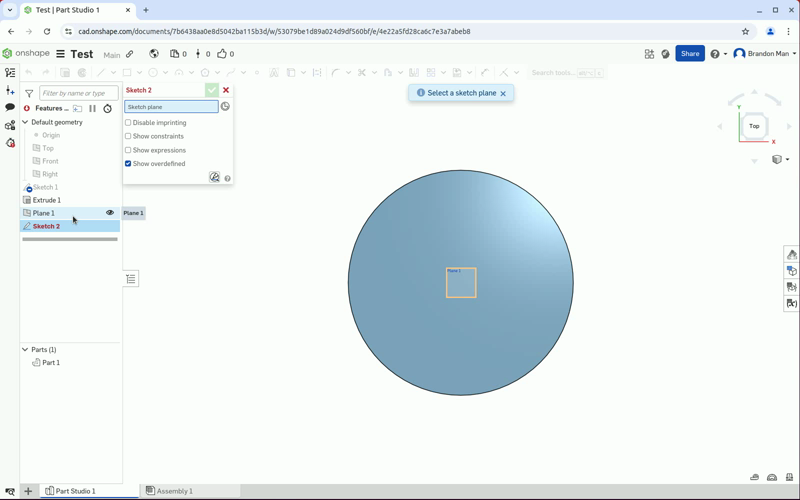
click(73, 215)
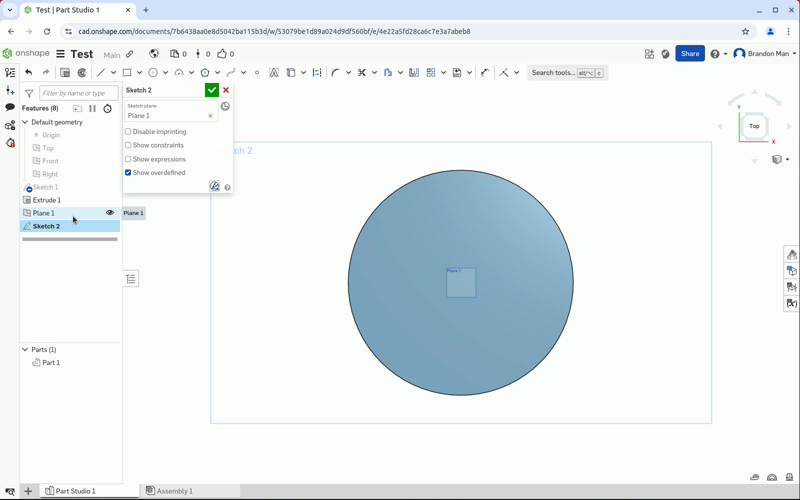
mouse_move(73, 352)
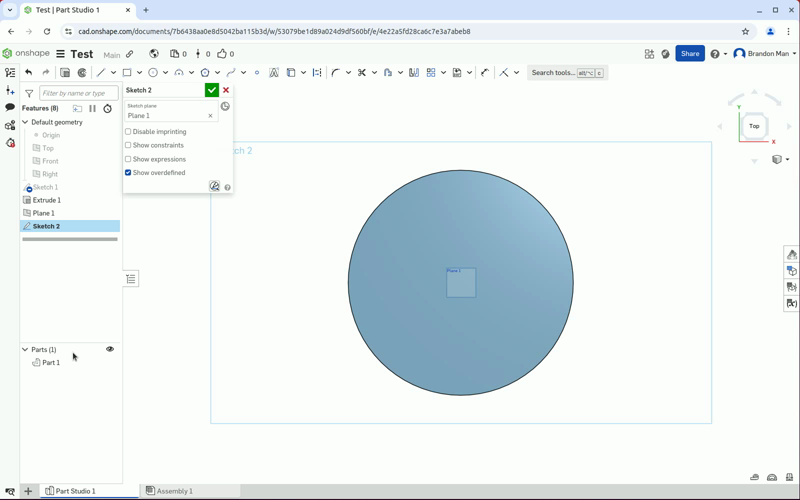
key(y)
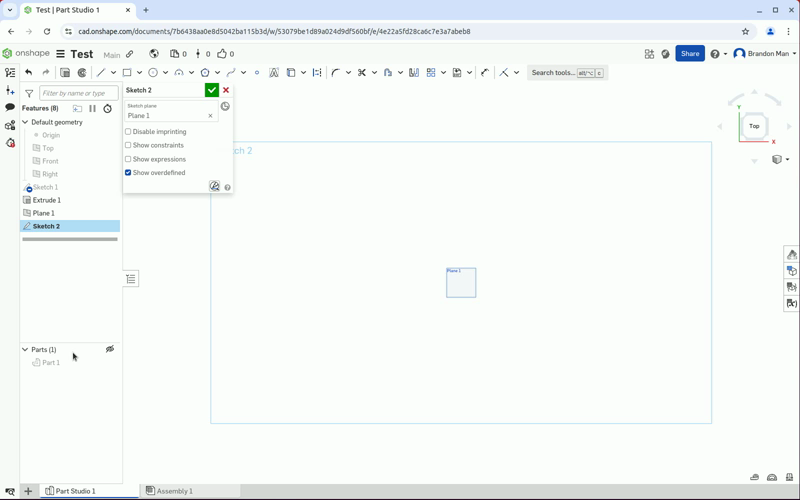
key(c)
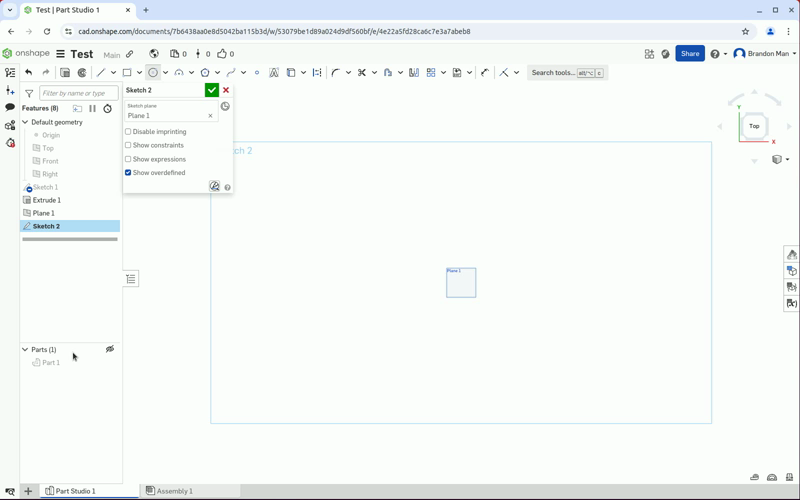
key_down(shift)
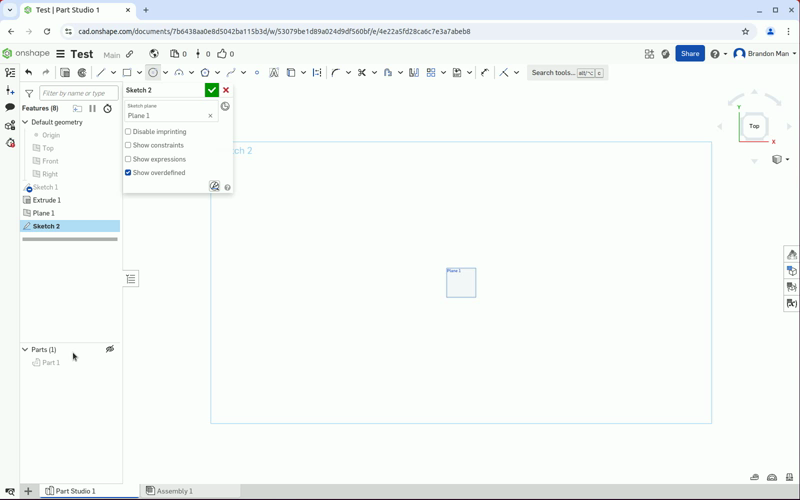
mouse_move(460, 282)
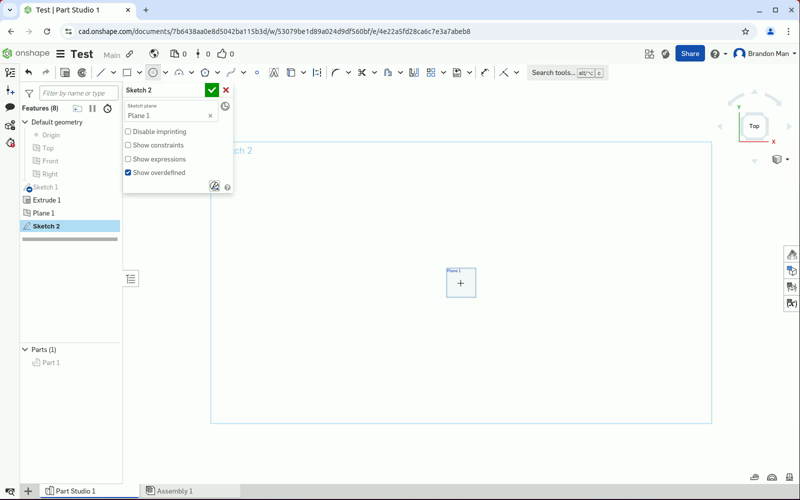
click(460, 282)
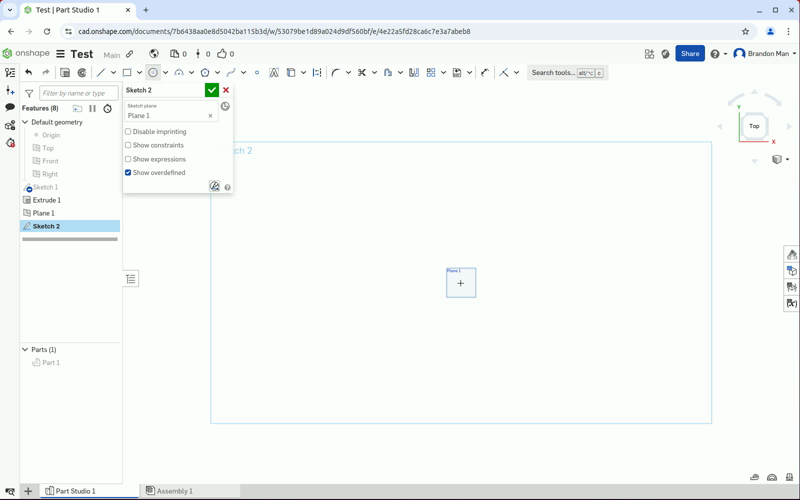
key_up(shift)
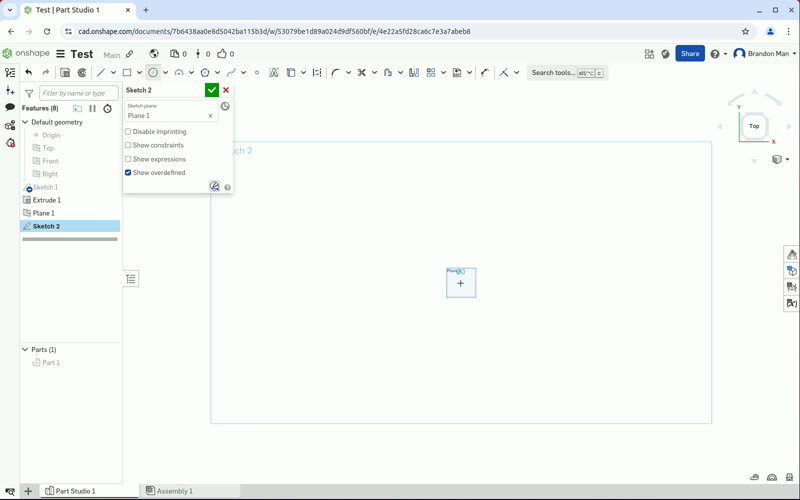
mouse_move(486, 282)
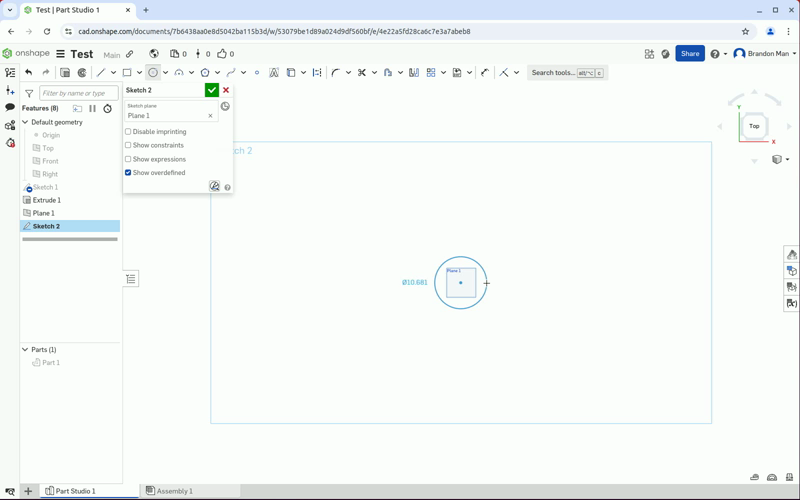
click(486, 282)
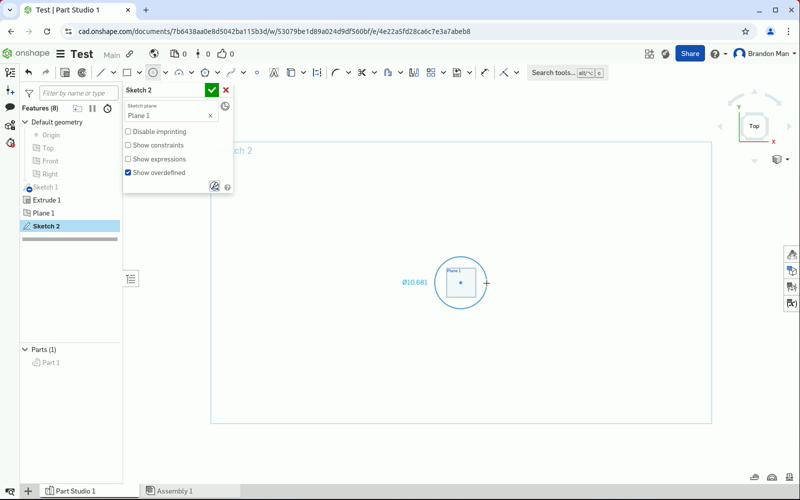
key(esc)
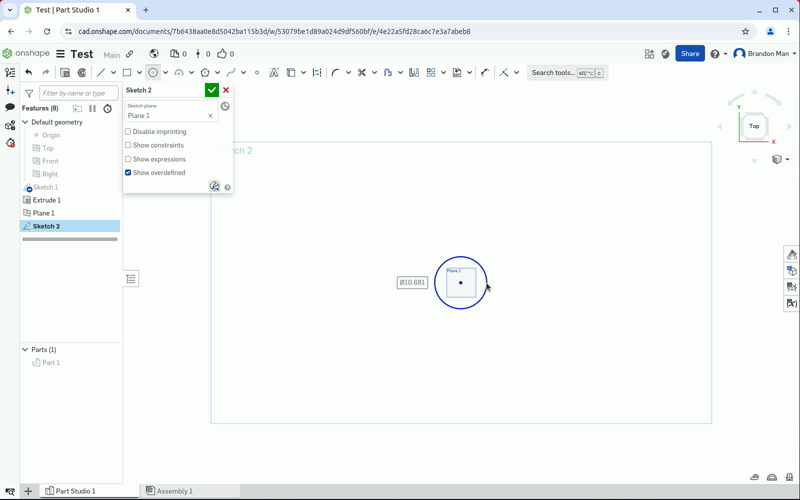
mouse_move(472, 277)
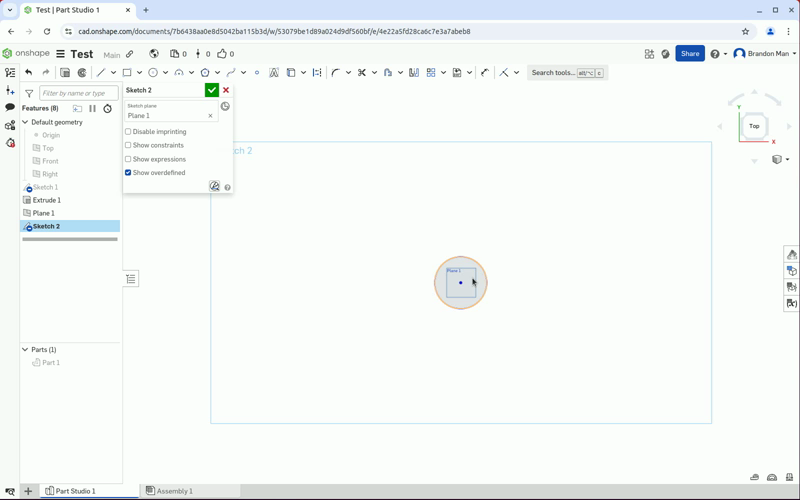
click(472, 277)
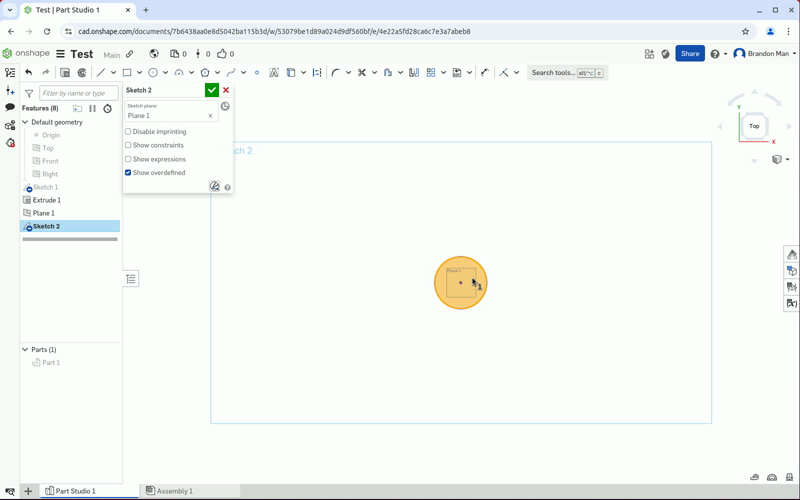
mouse_move(73, 352)
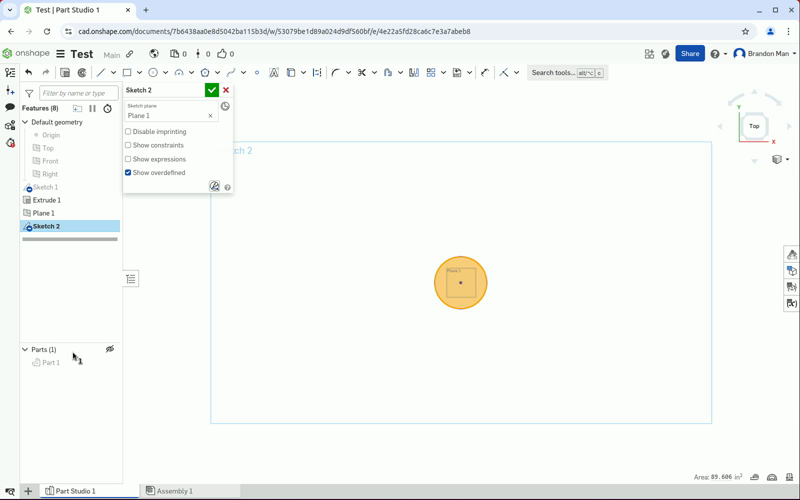
key(shift+y)
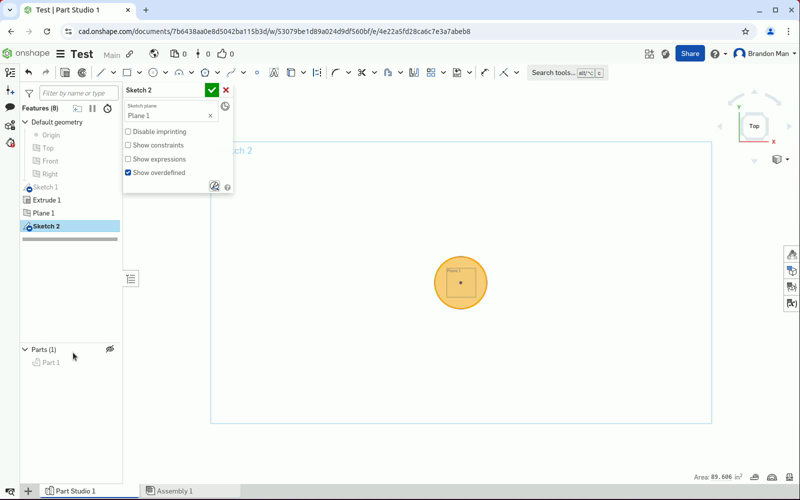
key(shift+e)
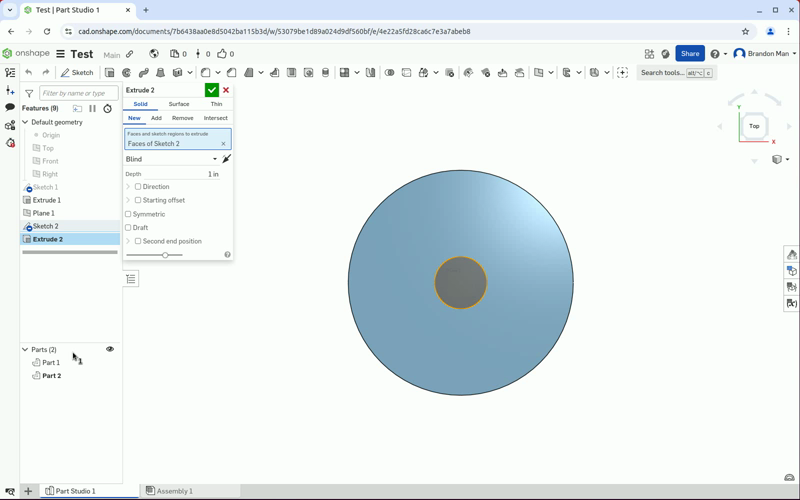
mouse_move(143, 106)
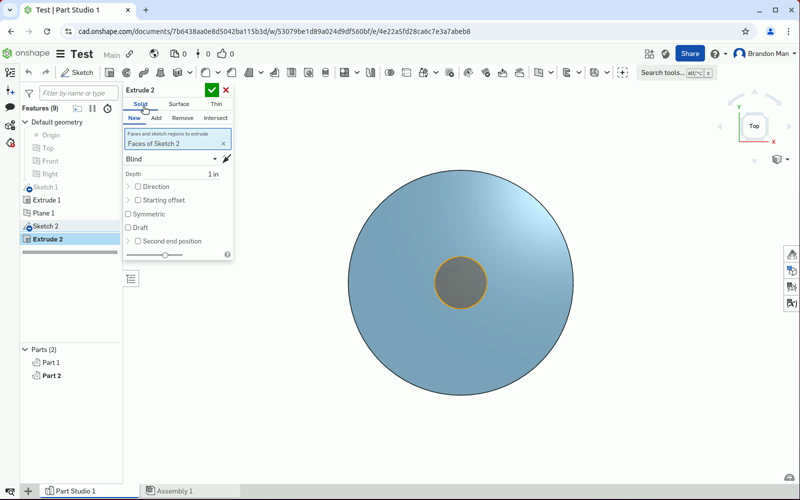
click(143, 106)
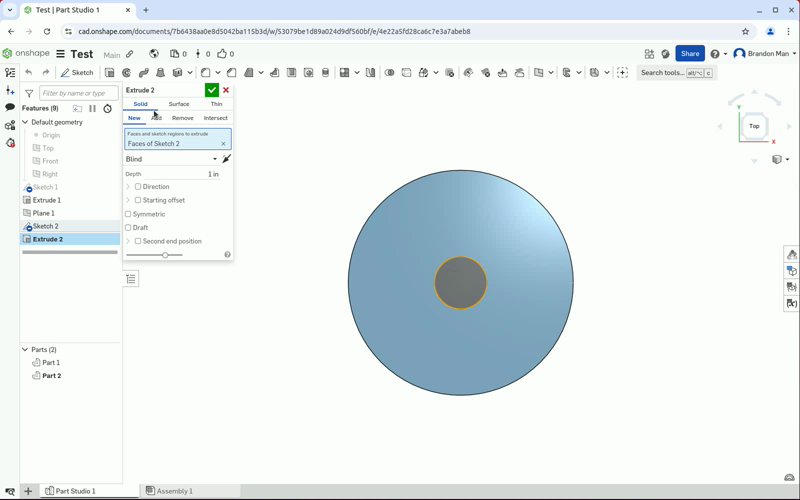
mouse_move(186, 120)
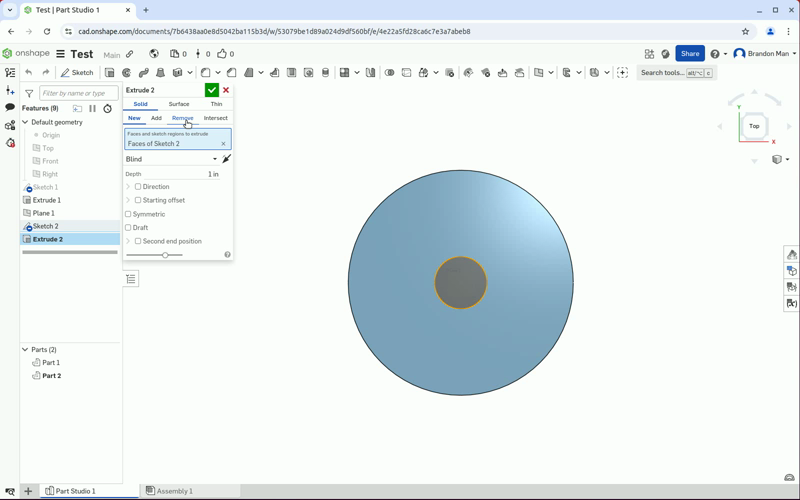
click(186, 120)
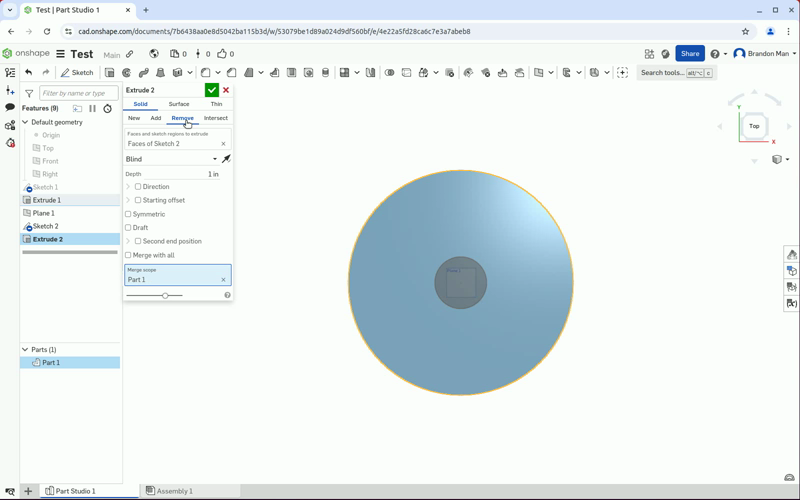
key(tab, 4)
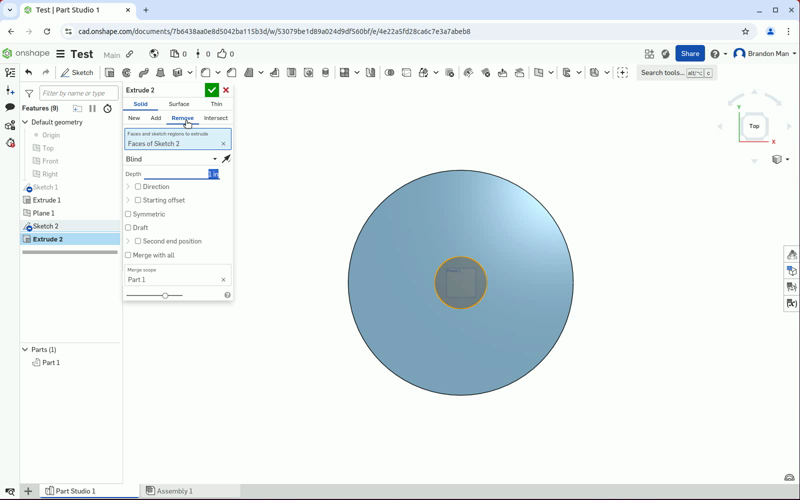
text(20.942)
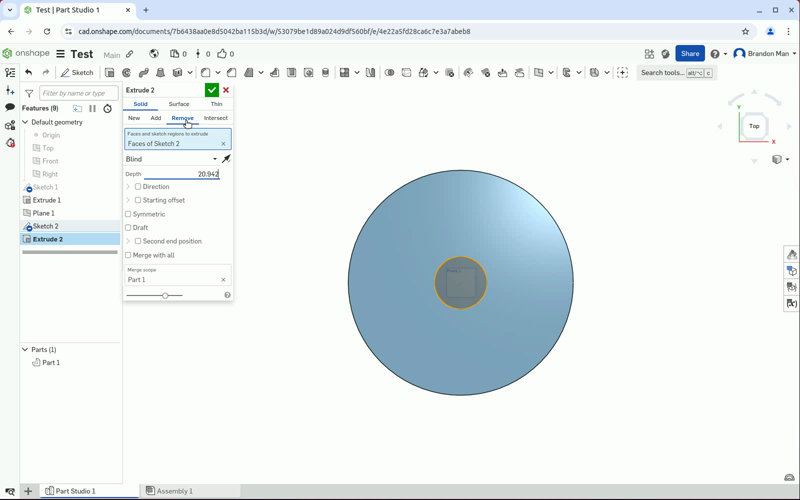
key(tab, 6)
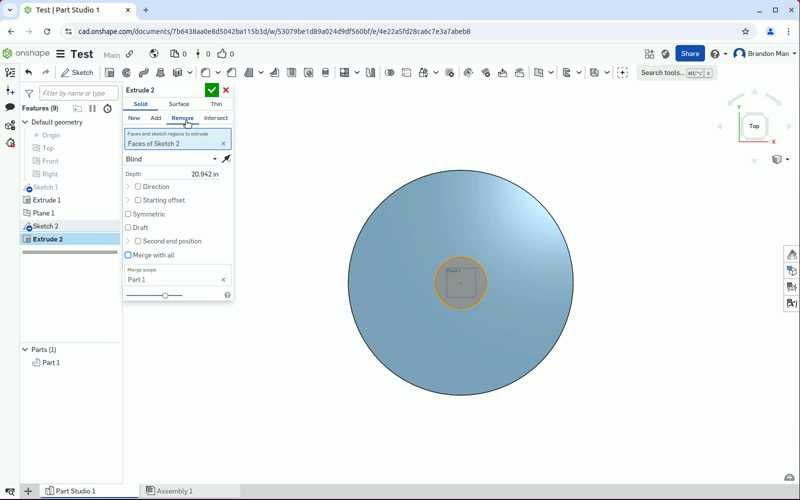
key(space)
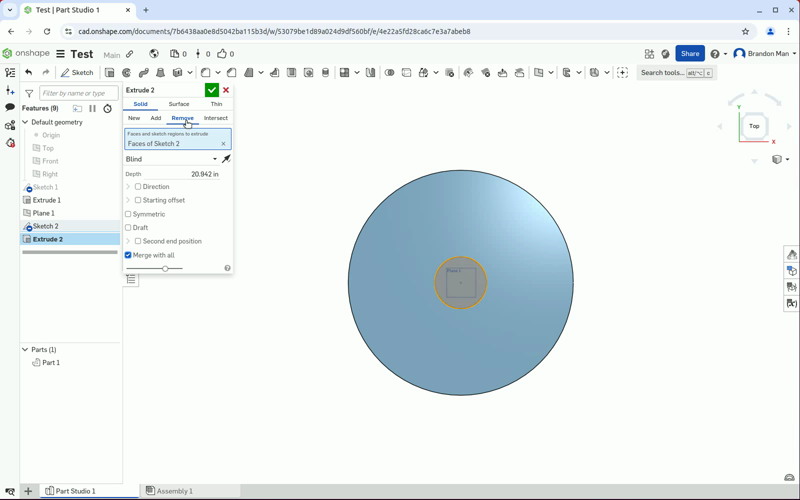
key(enter)
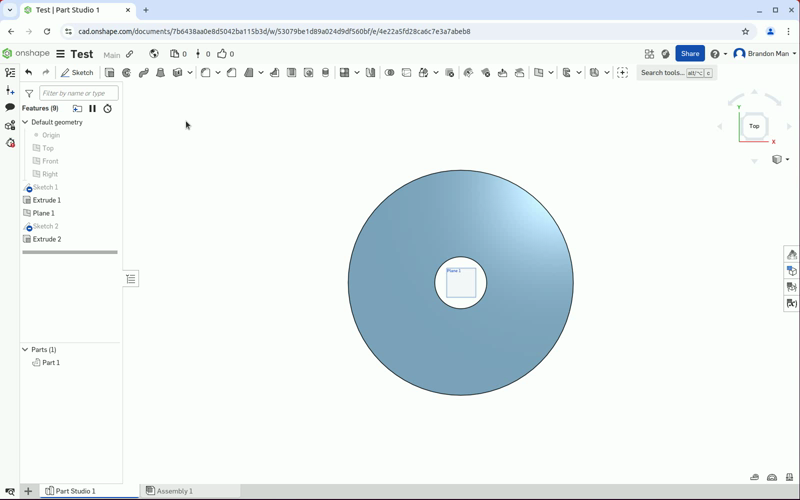
key(shift+h)
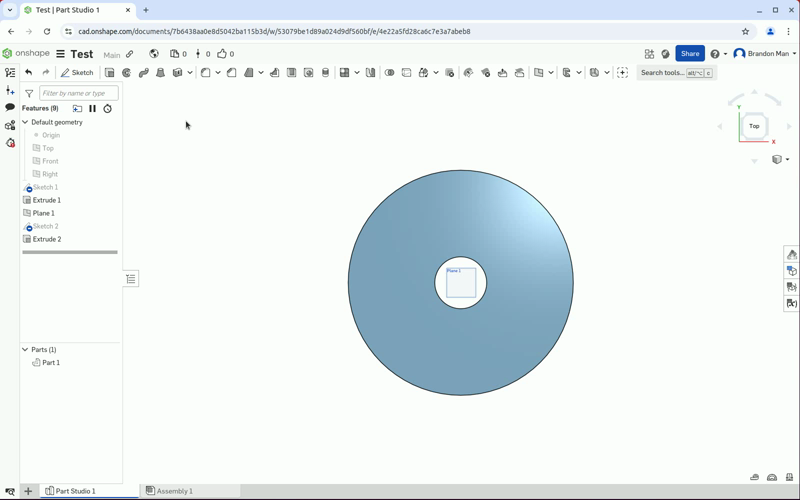
key(shift+h)
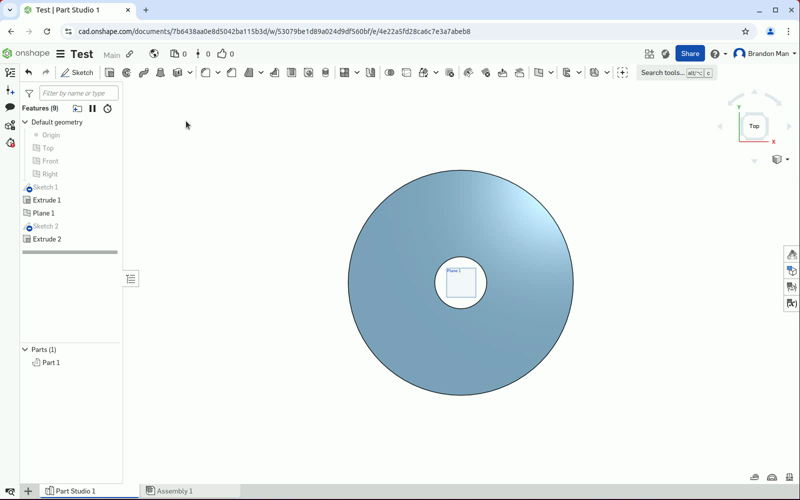
mouse_move(73, 189)
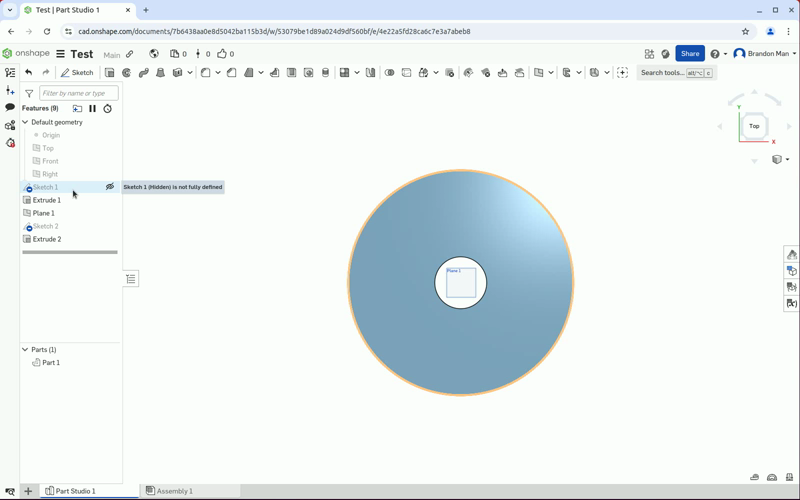
click(73, 189)
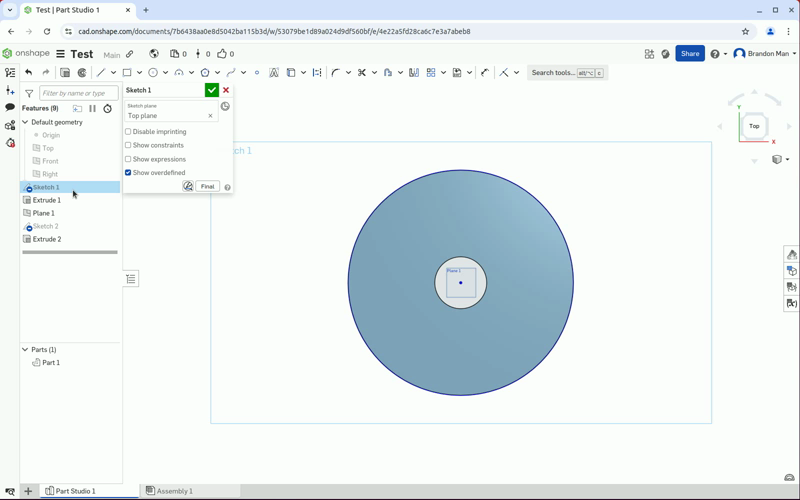
mouse_move(229, 92)
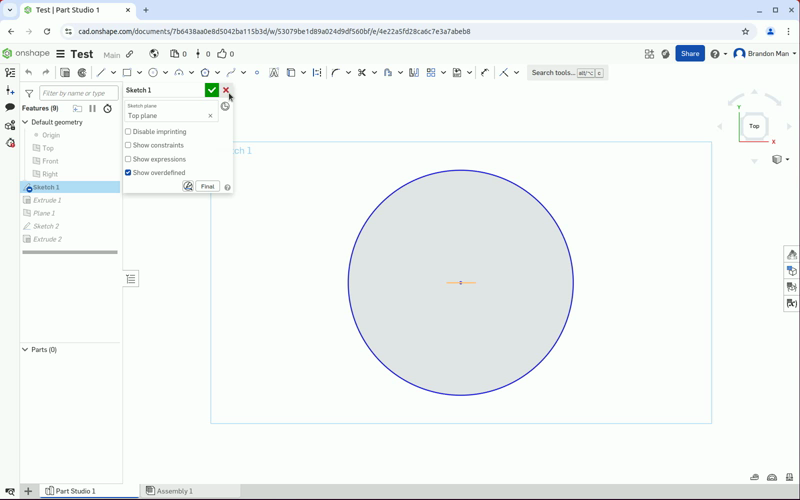
click(229, 92)
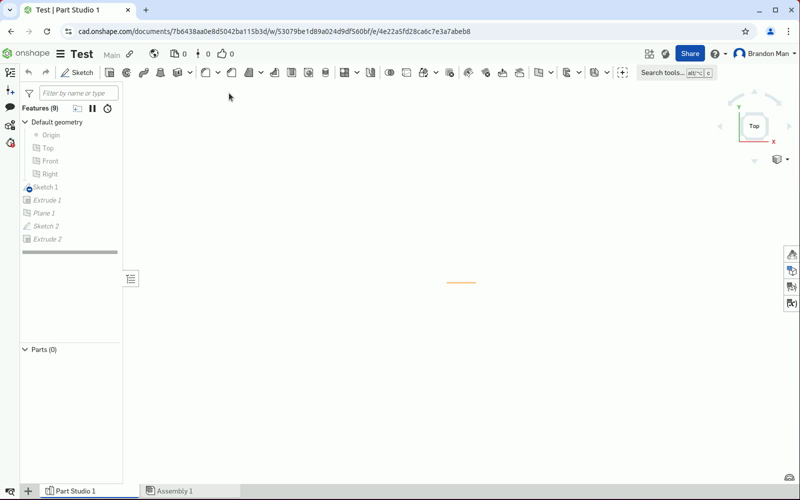
key(shift+s)
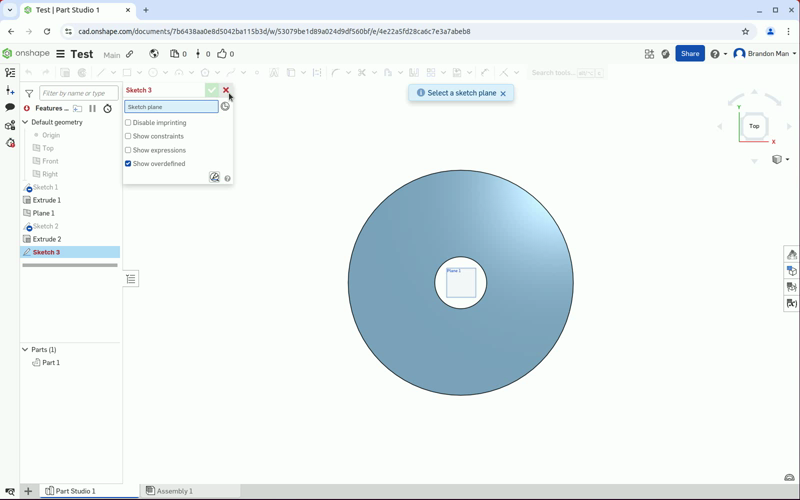
mouse_move(73, 215)
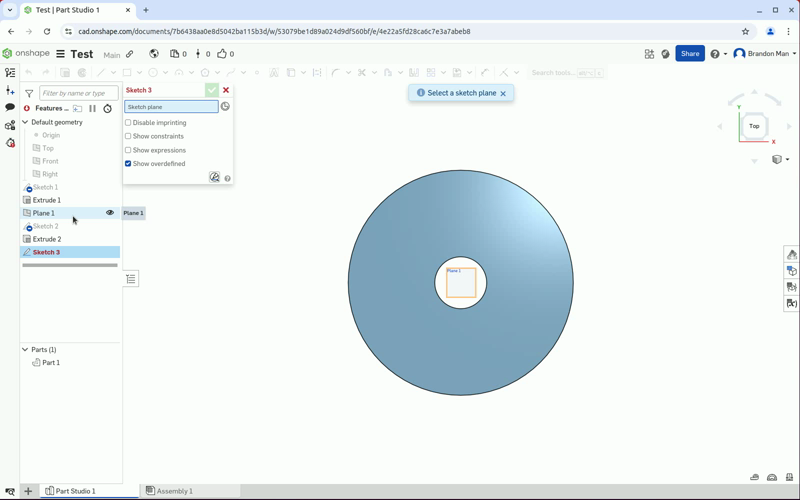
click(73, 215)
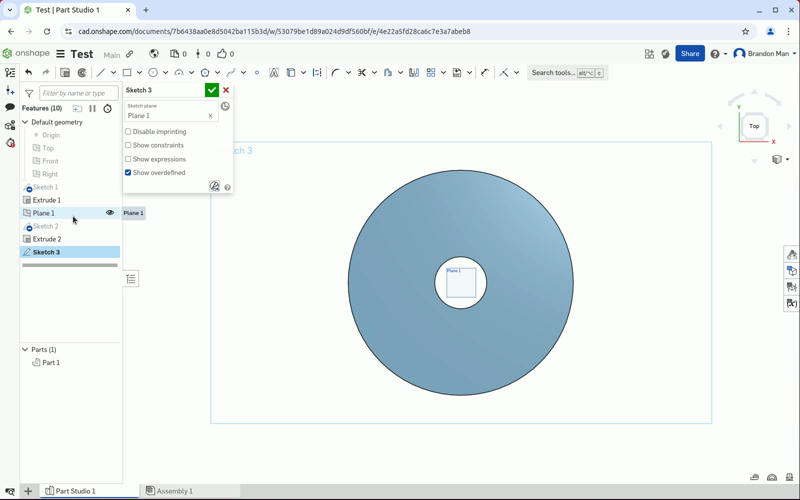
mouse_move(73, 352)
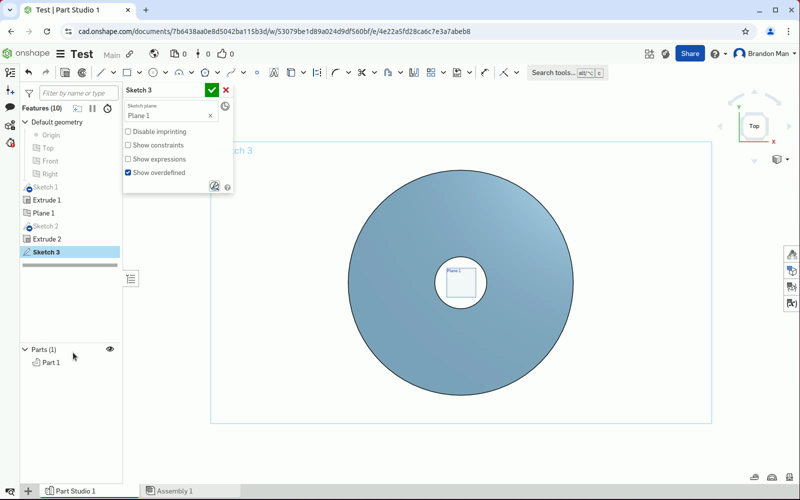
key(y)
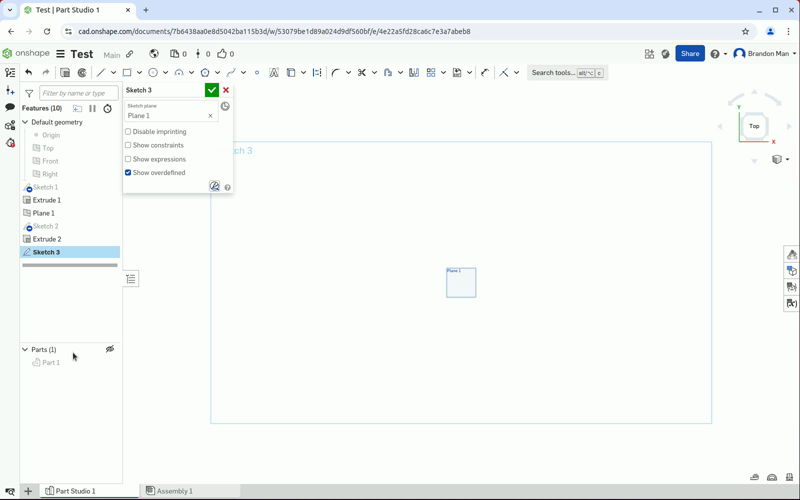
key(a)
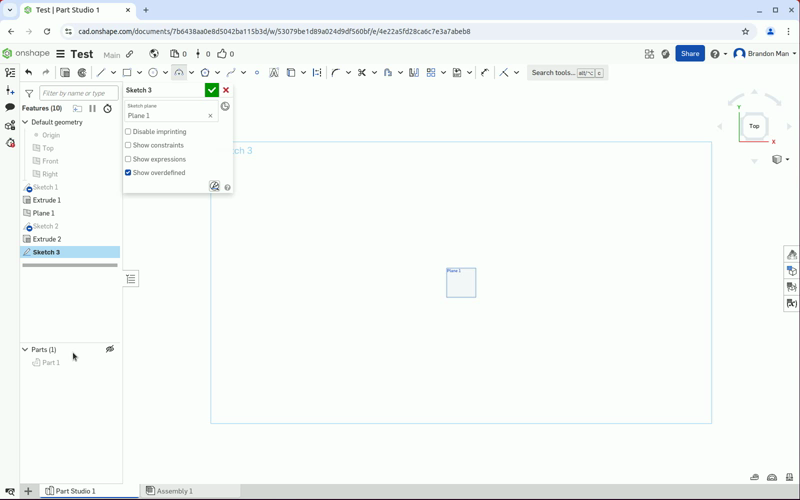
key_down(shift)
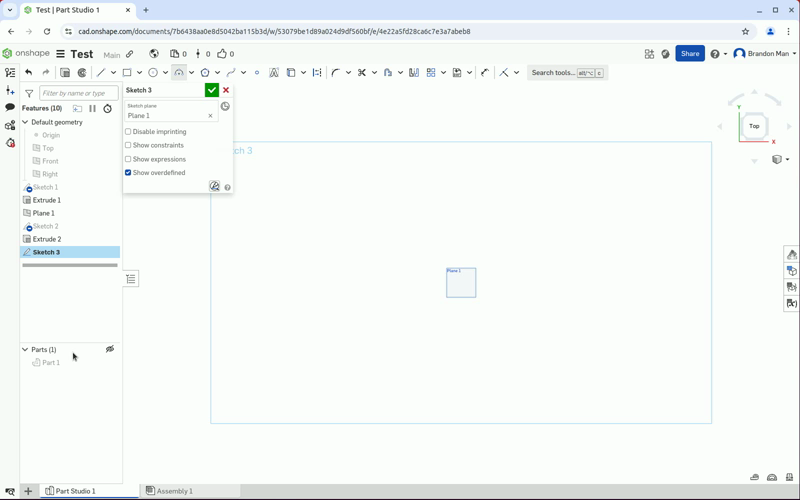
mouse_move(443, 393)
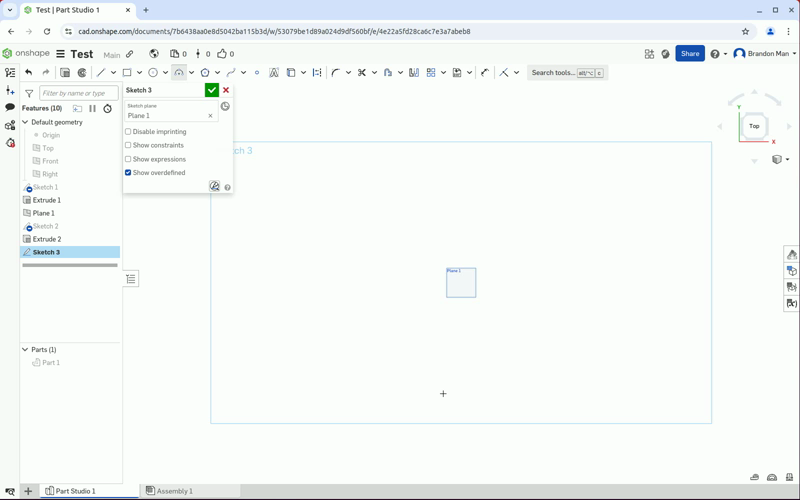
click(443, 393)
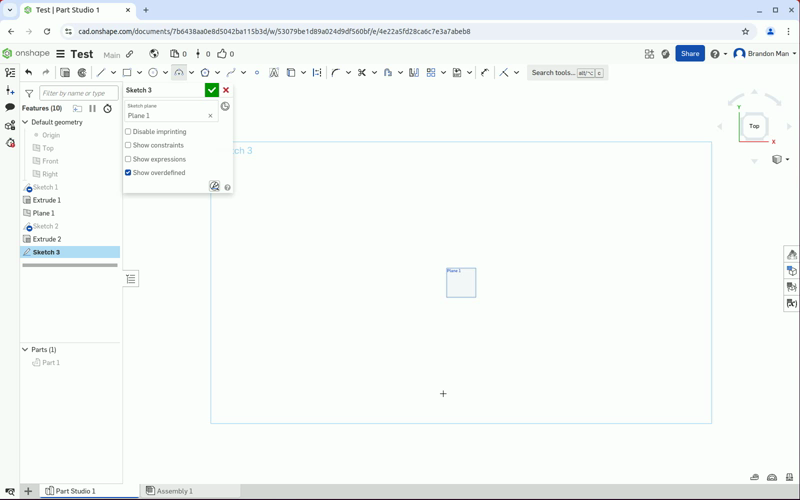
key_up(shift)
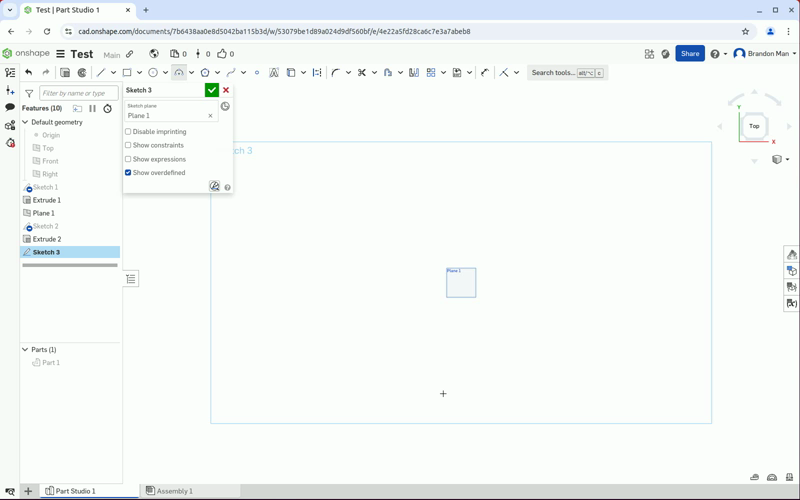
key_down(shift)
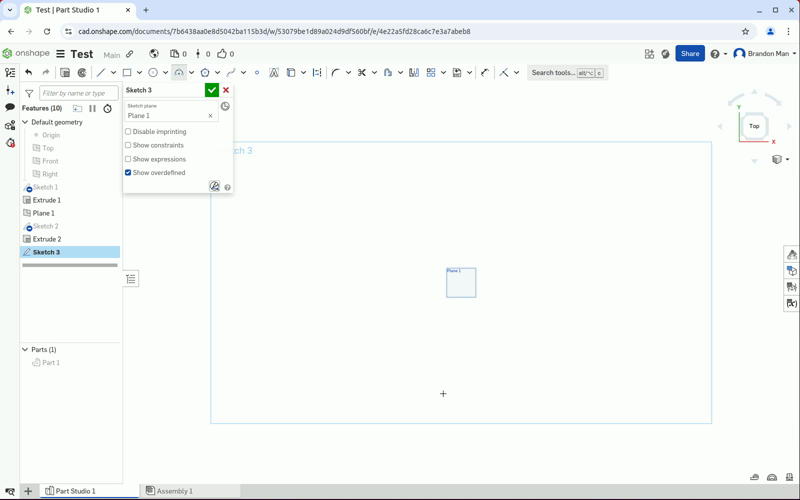
mouse_move(482, 392)
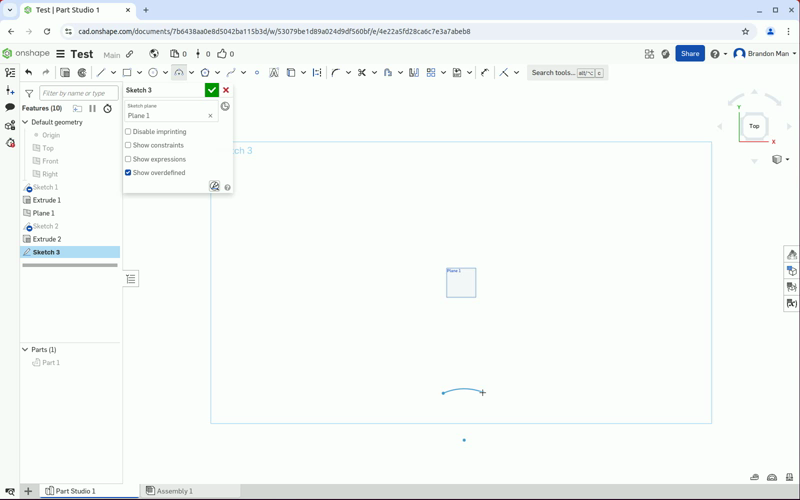
click(482, 392)
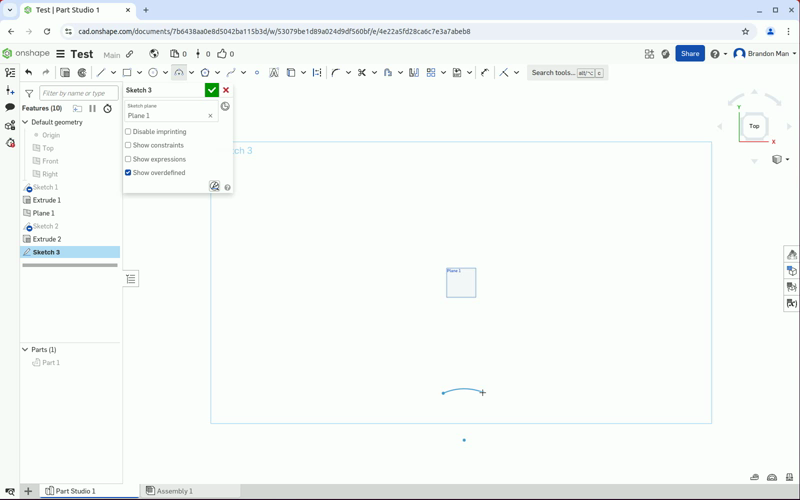
mouse_move(462, 394)
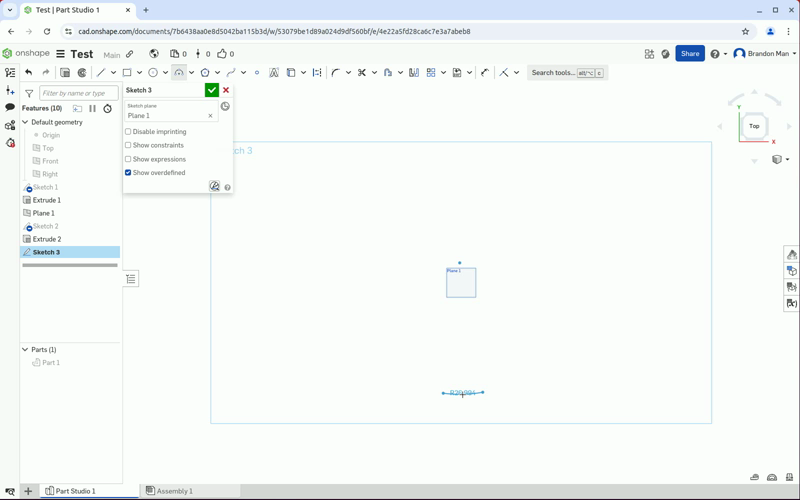
click(462, 394)
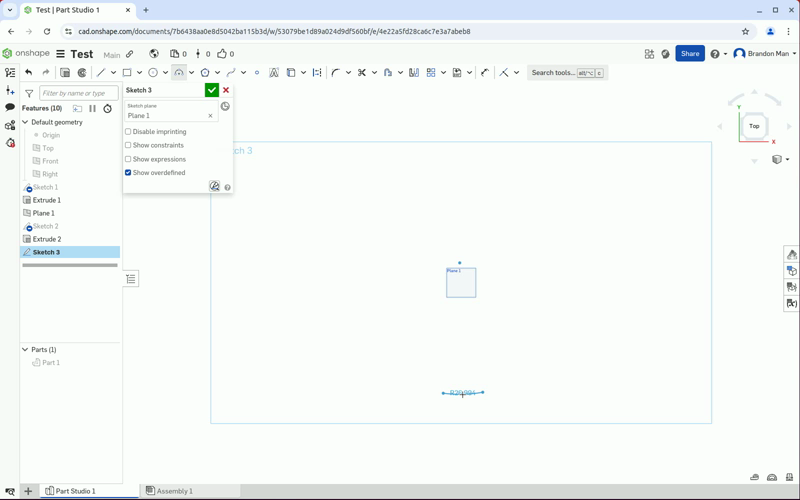
key_up(shift)
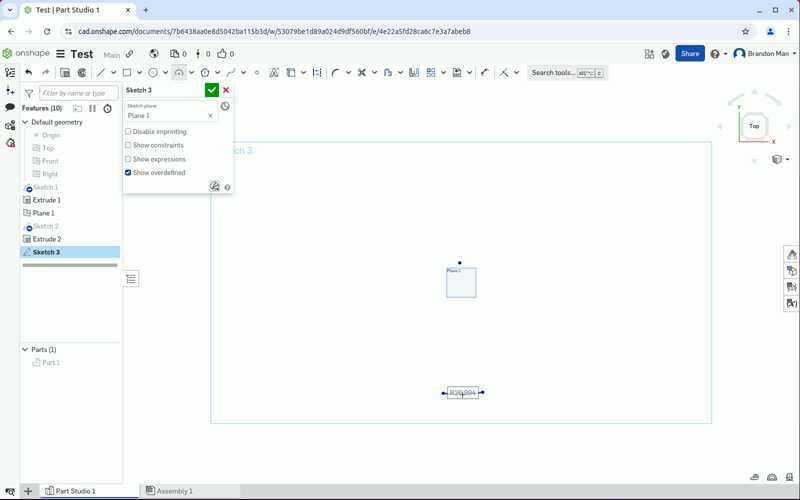
key(esc)
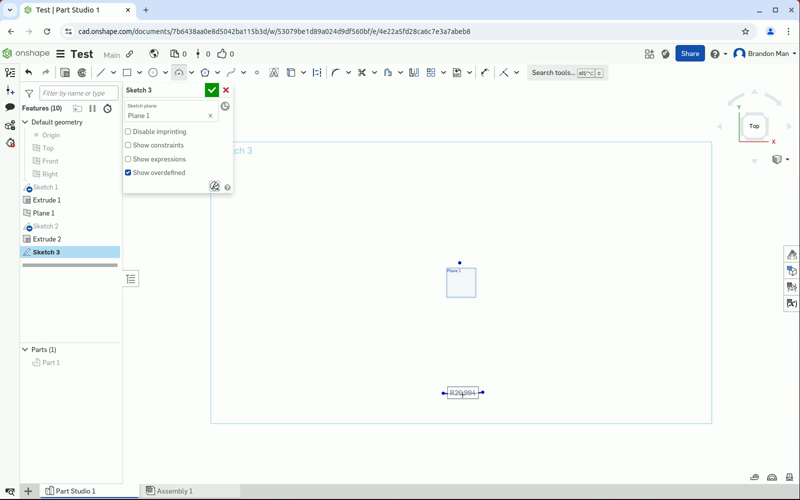
key(l)
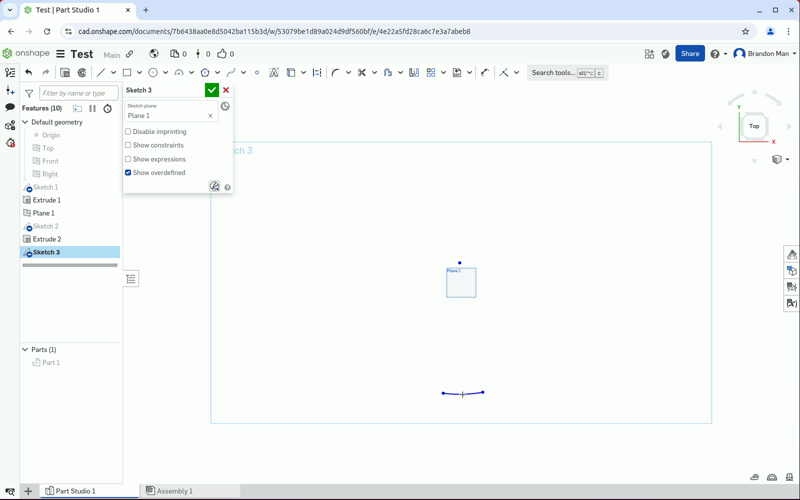
mouse_move(482, 392)
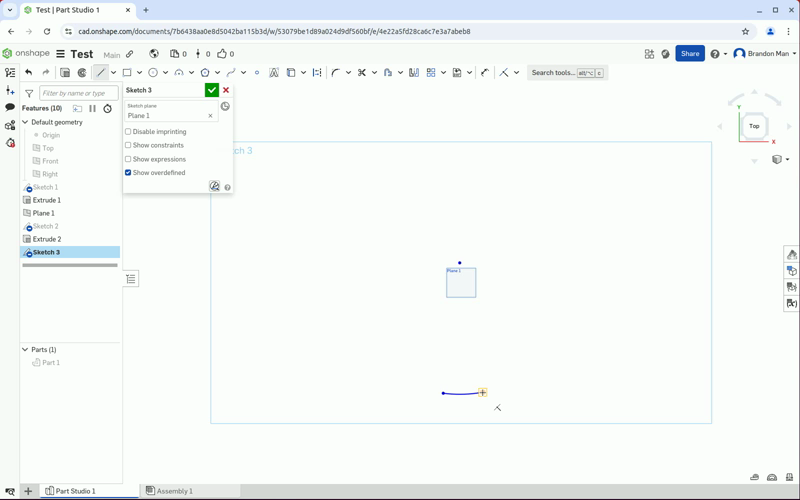
click(482, 392)
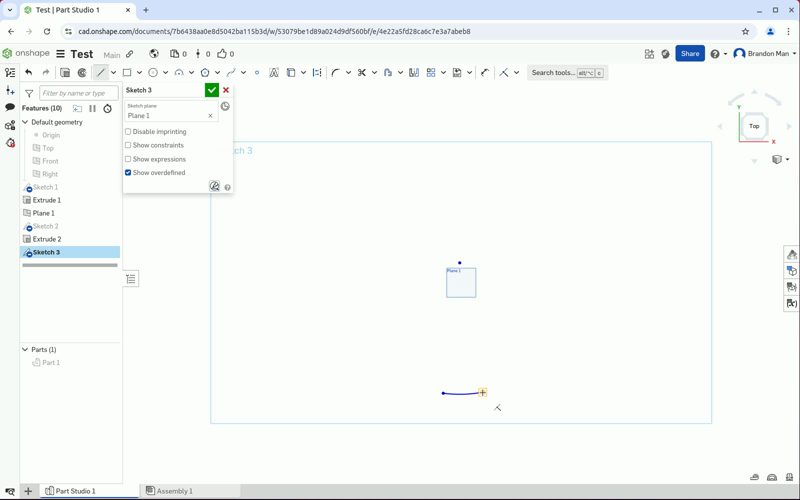
key_down(shift)
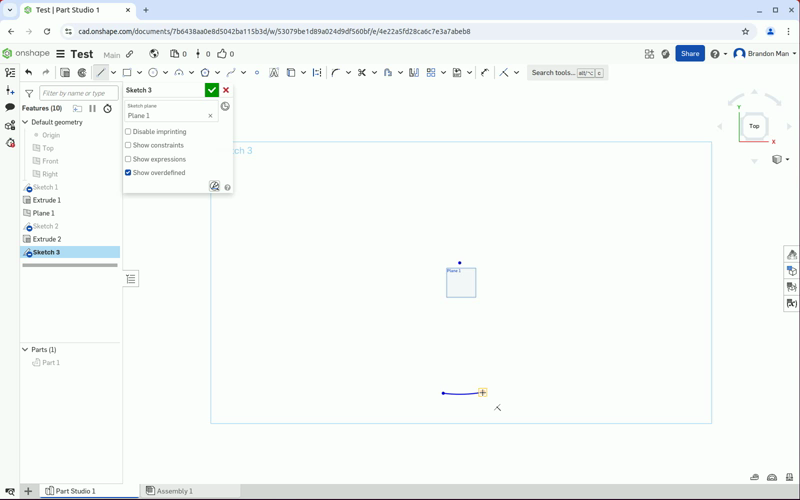
mouse_move(512, 392)
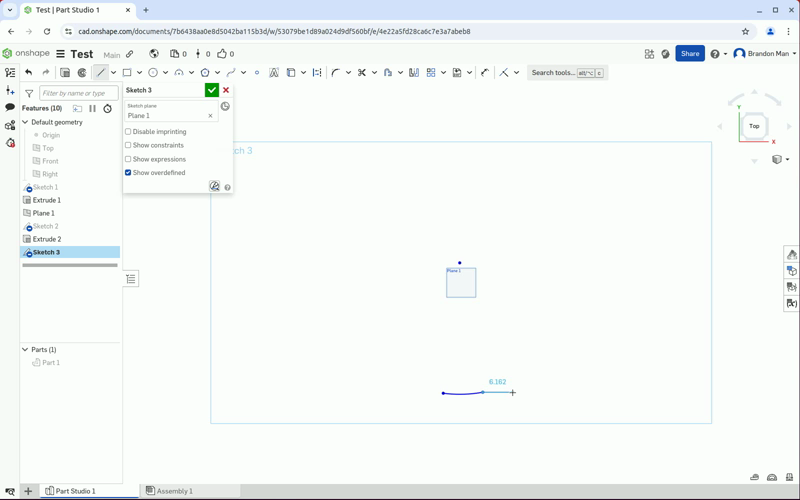
mouse_move(482, 368)
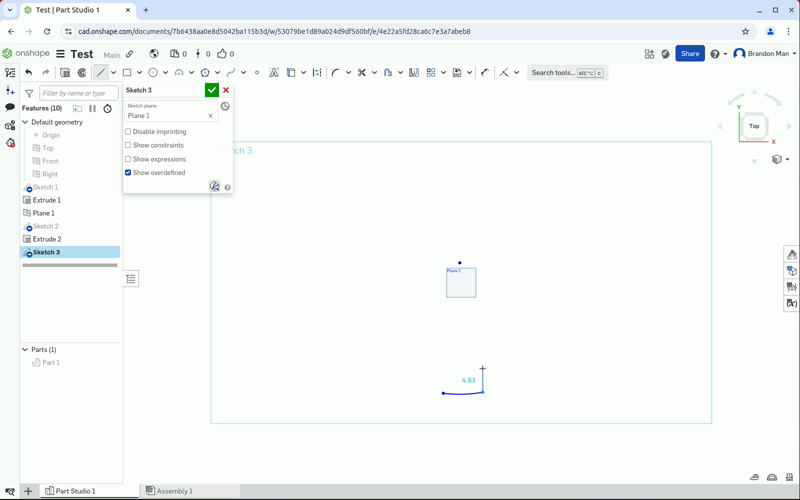
click(482, 368)
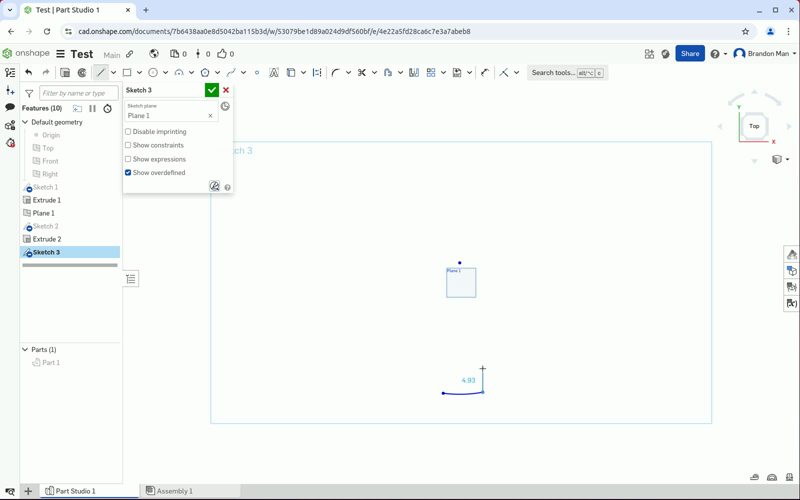
key_up(shift)
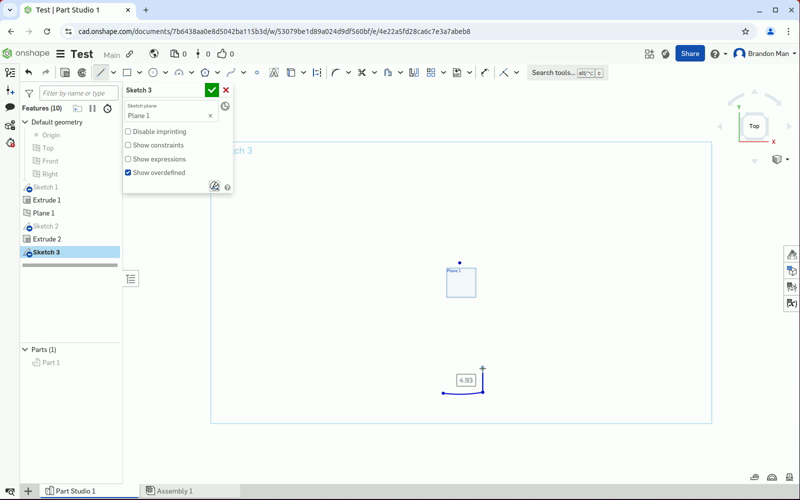
key_down(shift)
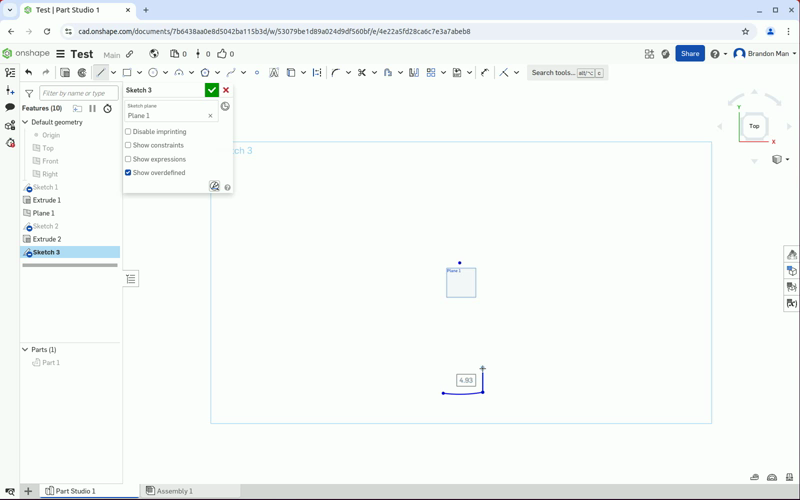
mouse_move(512, 368)
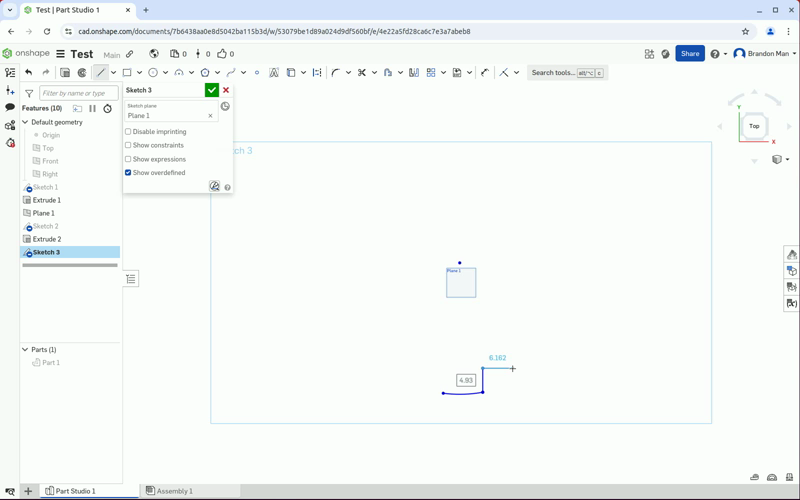
mouse_move(443, 368)
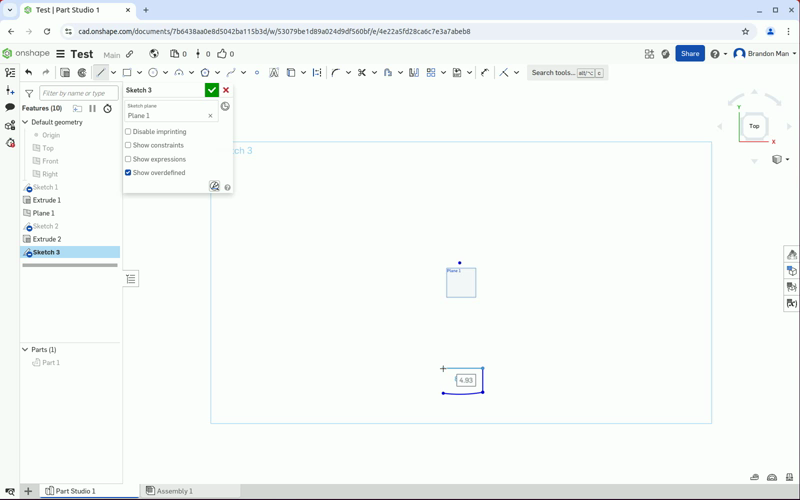
click(443, 368)
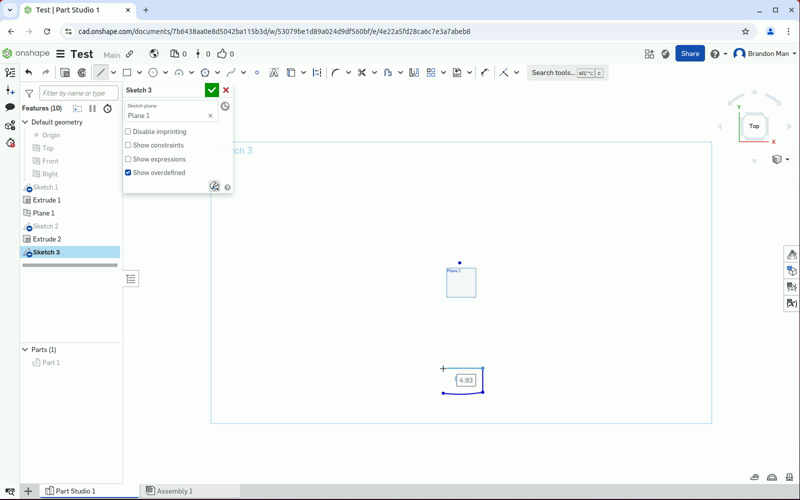
key_up(shift)
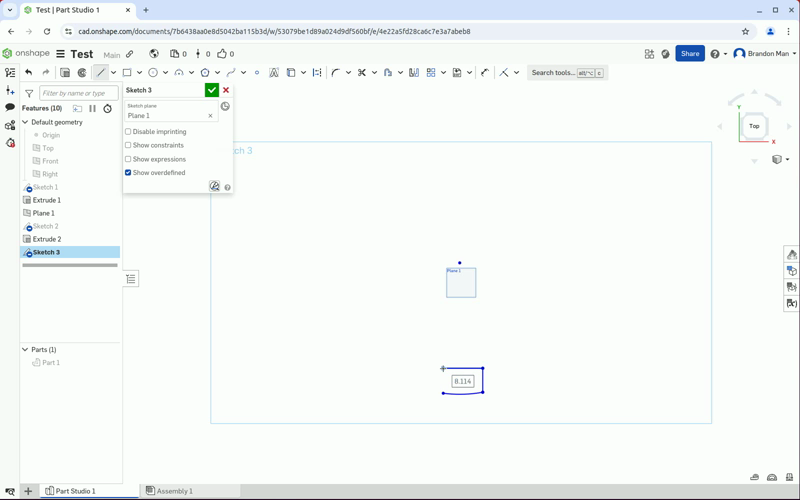
mouse_move(473, 368)
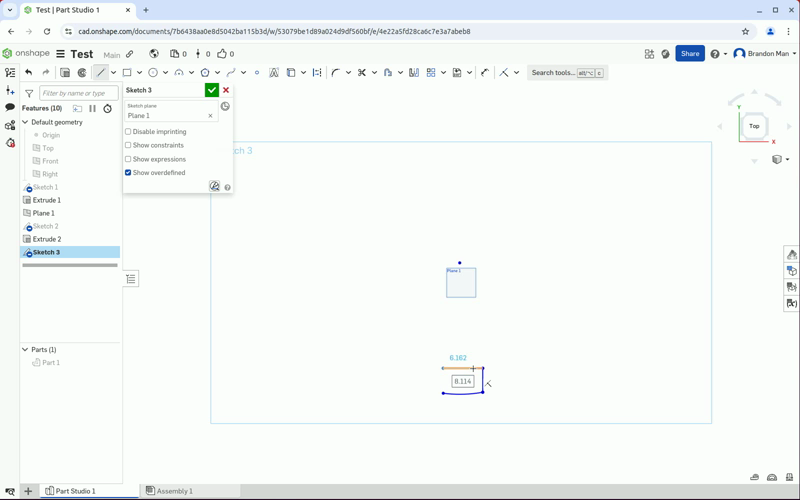
key_down(shift)
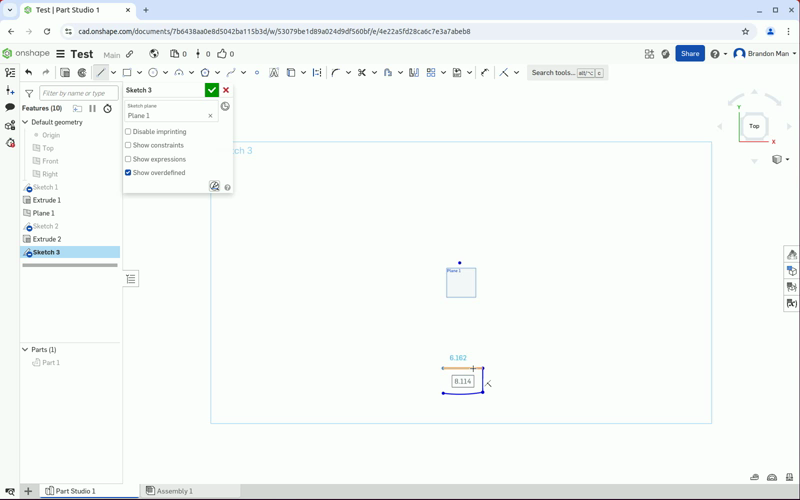
mouse_move(443, 393)
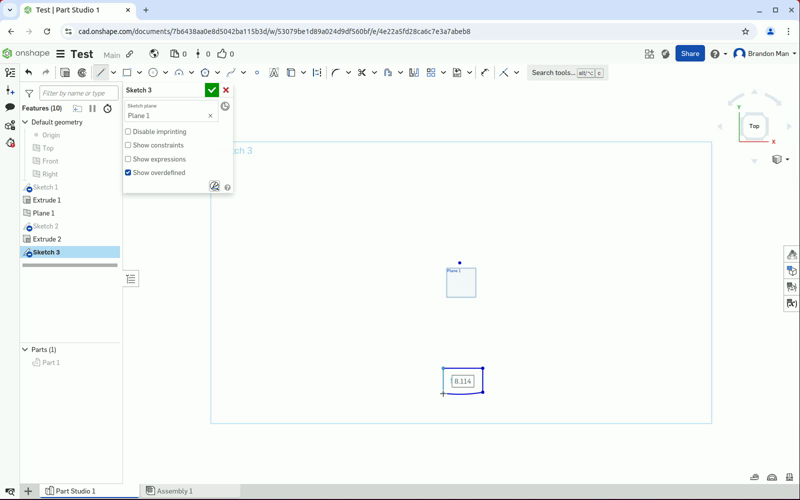
key_up(shift)
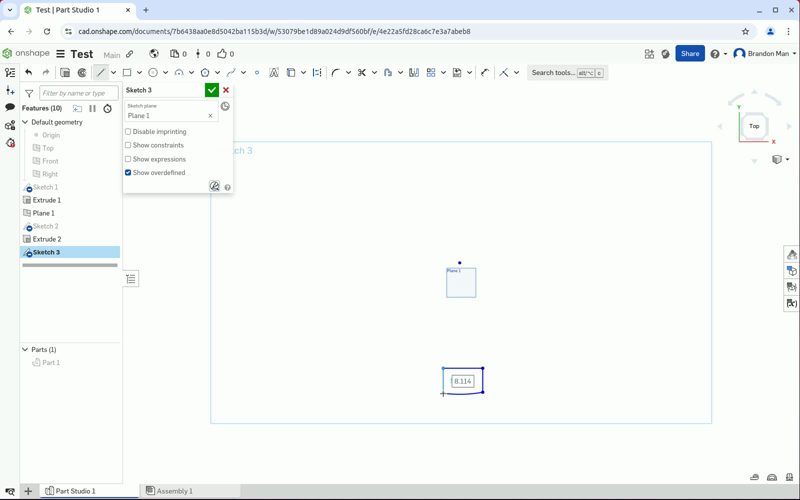
click(443, 393)
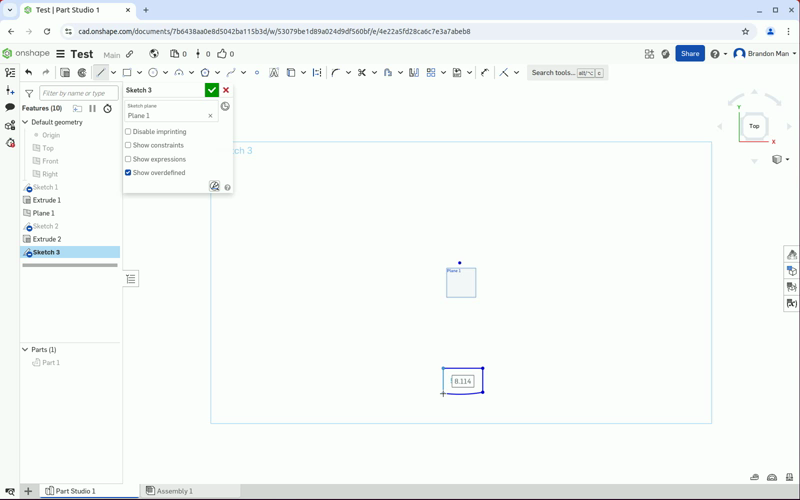
key(esc)
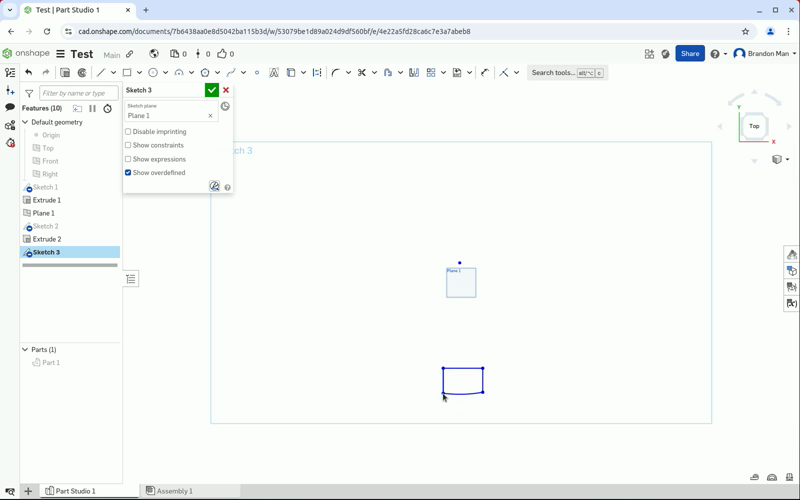
mouse_move(478, 378)
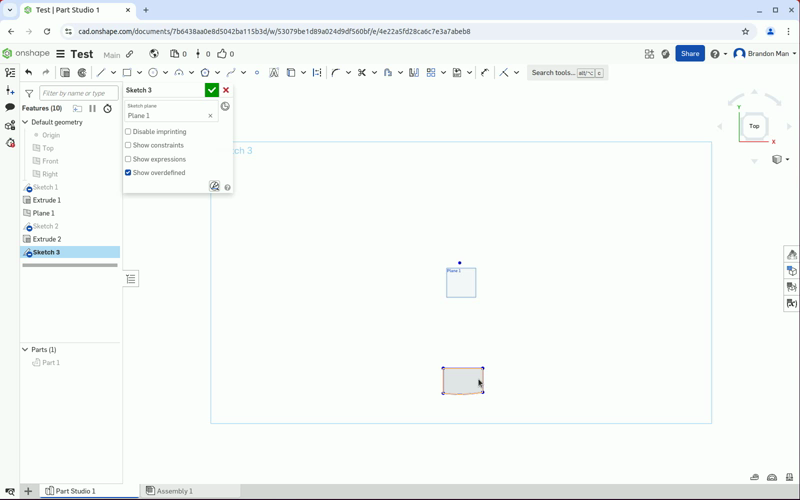
scroll(6)
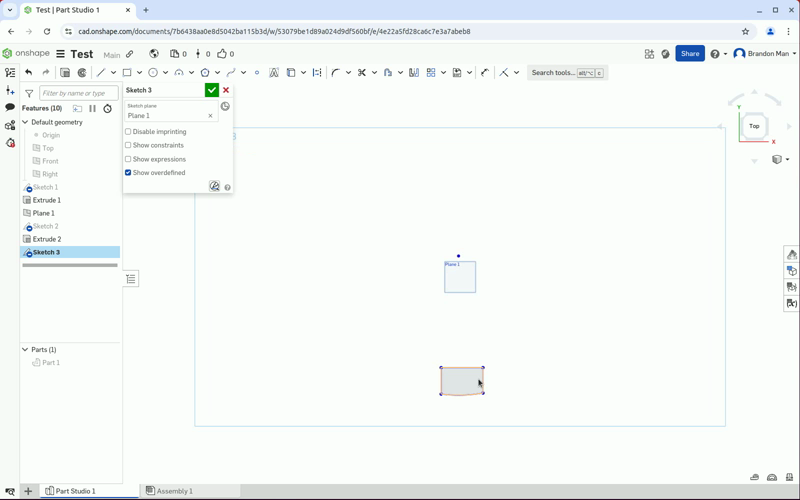
scroll(6)
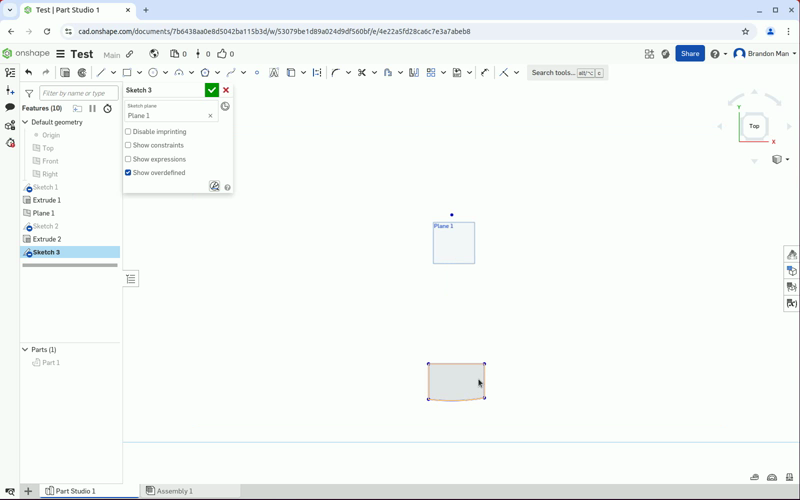
scroll(6)
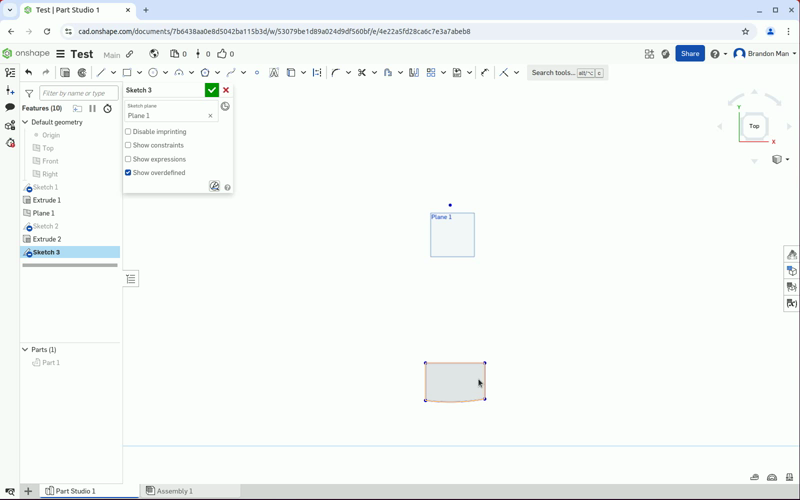
scroll(6)
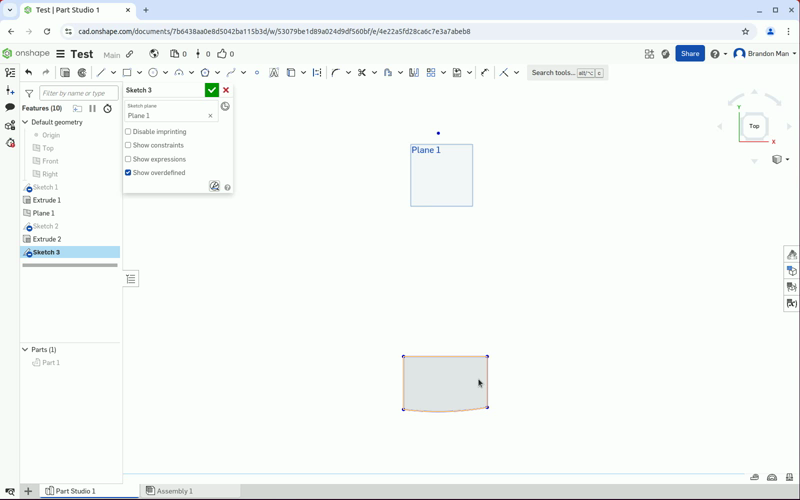
scroll(6)
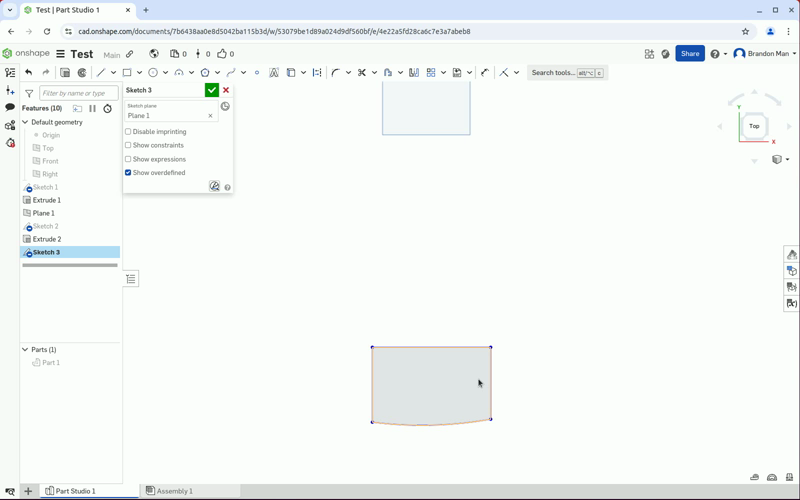
scroll(6)
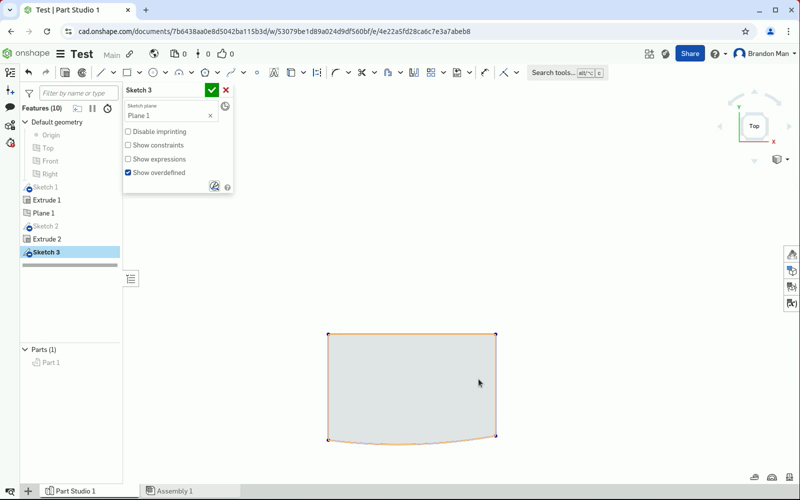
scroll(6)
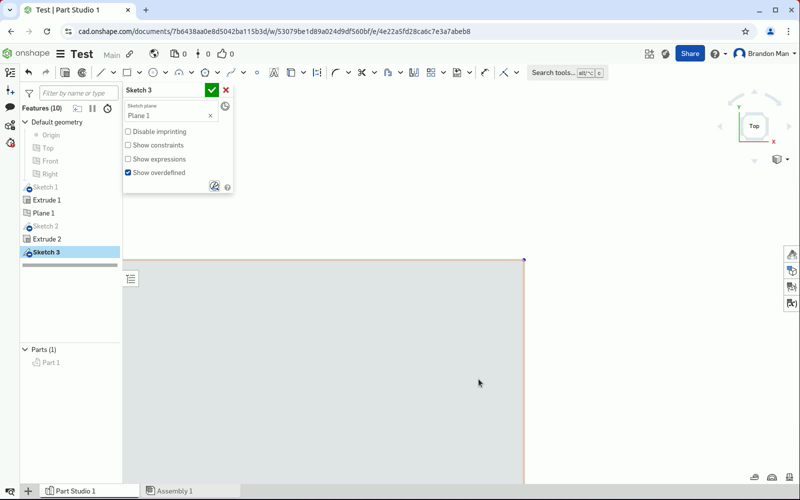
click(478, 378)
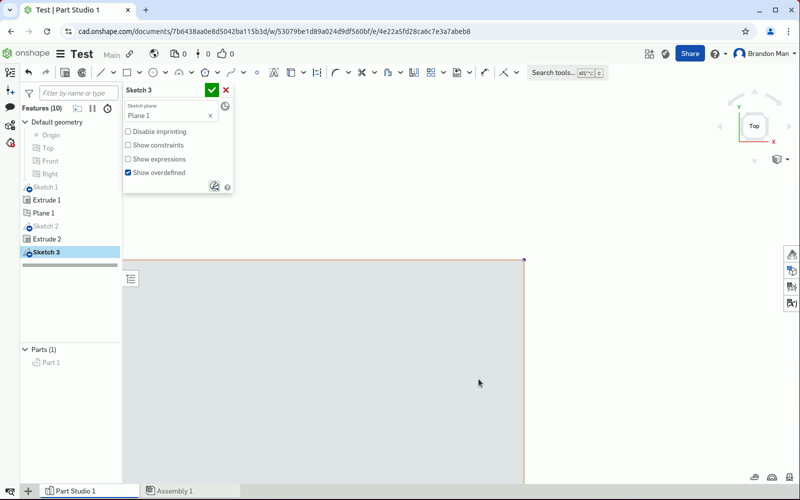
scroll(-6)
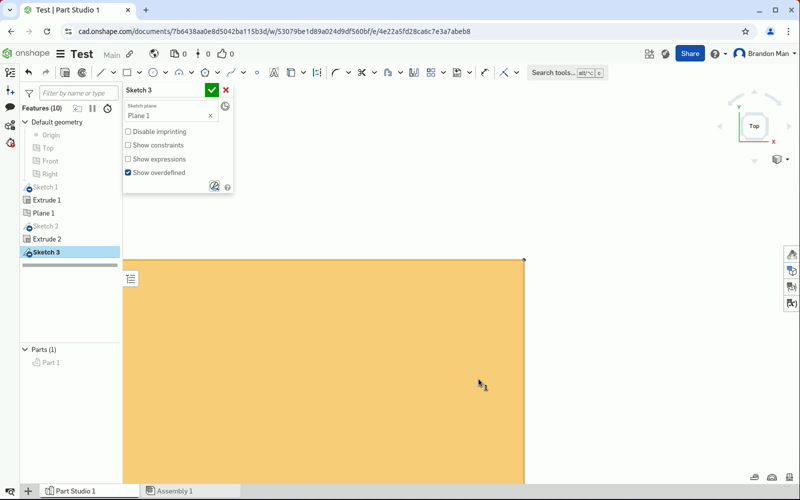
scroll(-6)
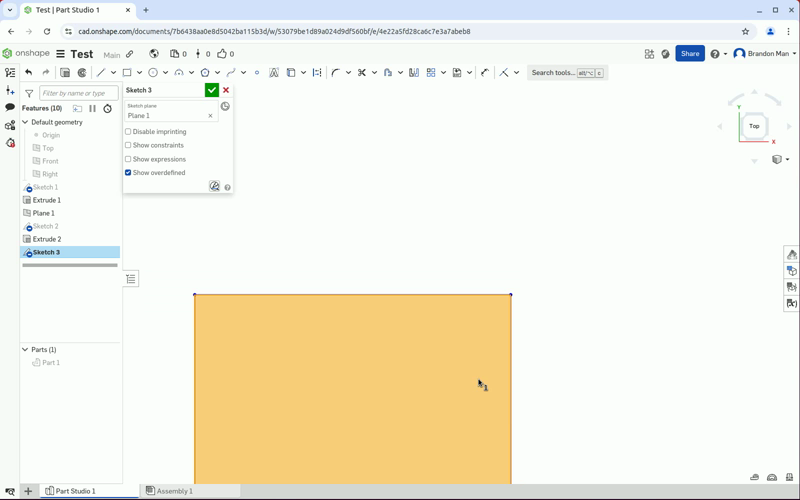
scroll(-6)
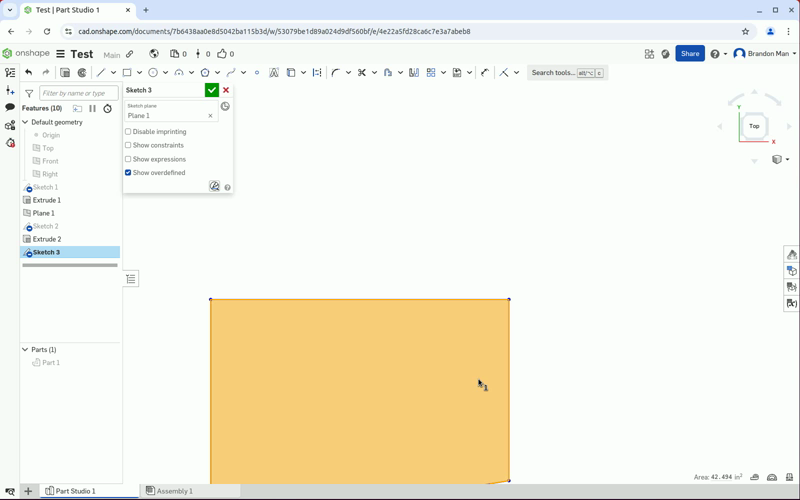
scroll(-6)
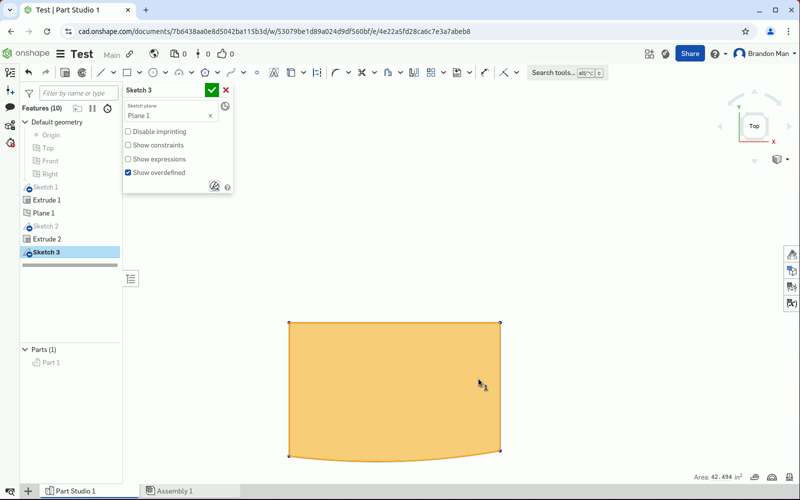
scroll(-6)
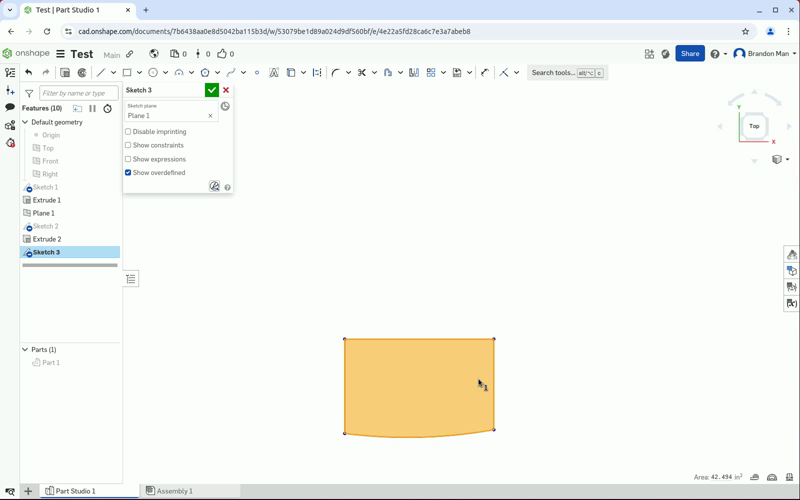
scroll(-6)
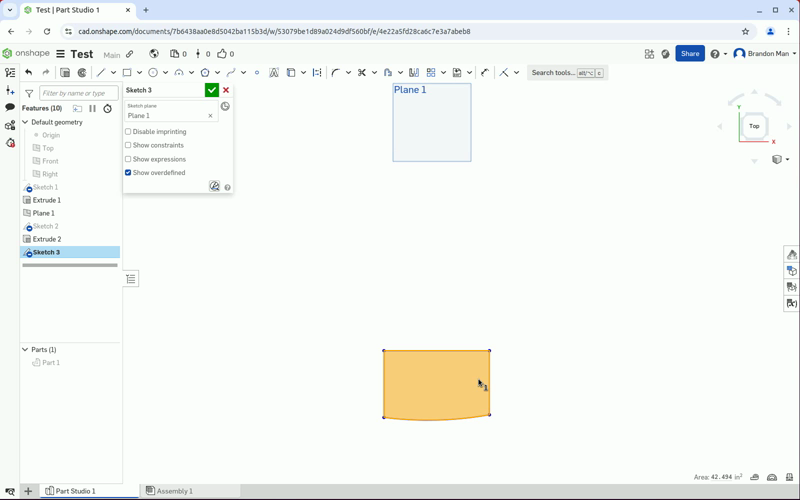
scroll(-6)
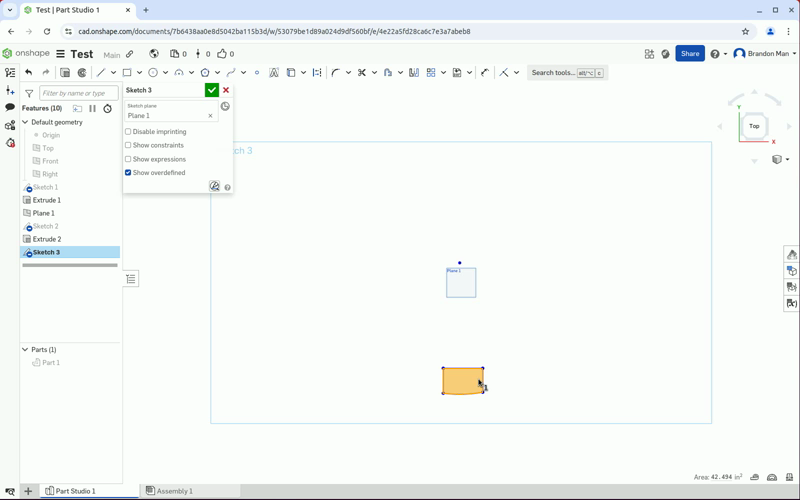
mouse_move(73, 352)
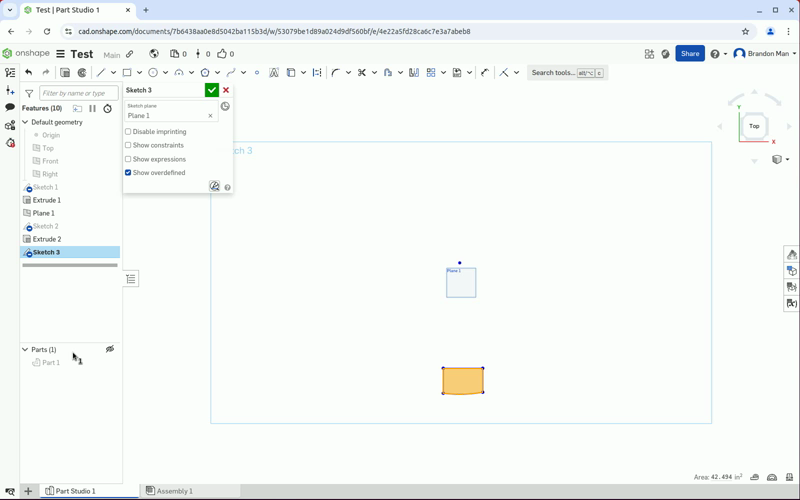
key(shift+y)
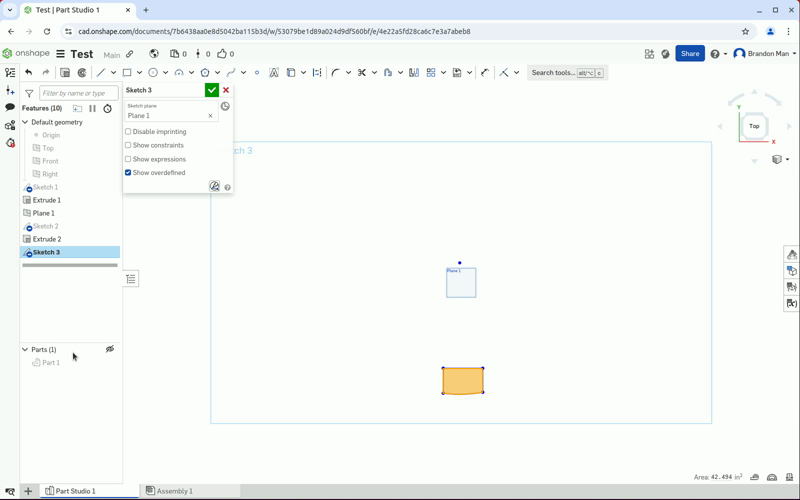
key(shift+e)
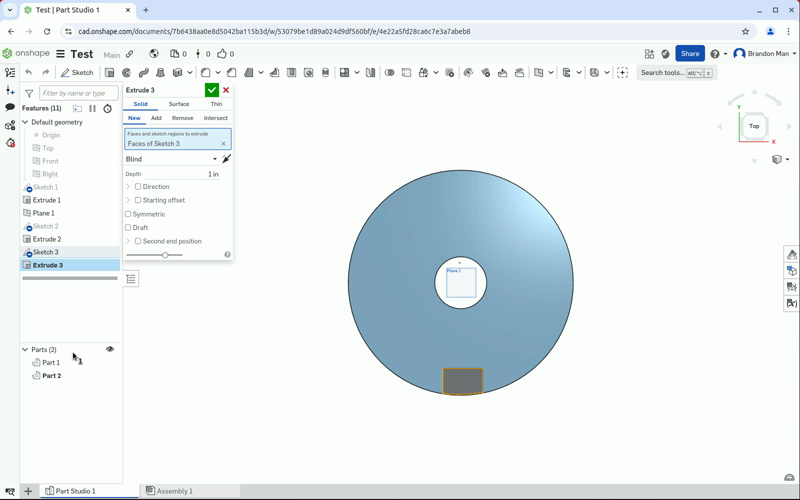
mouse_move(143, 106)
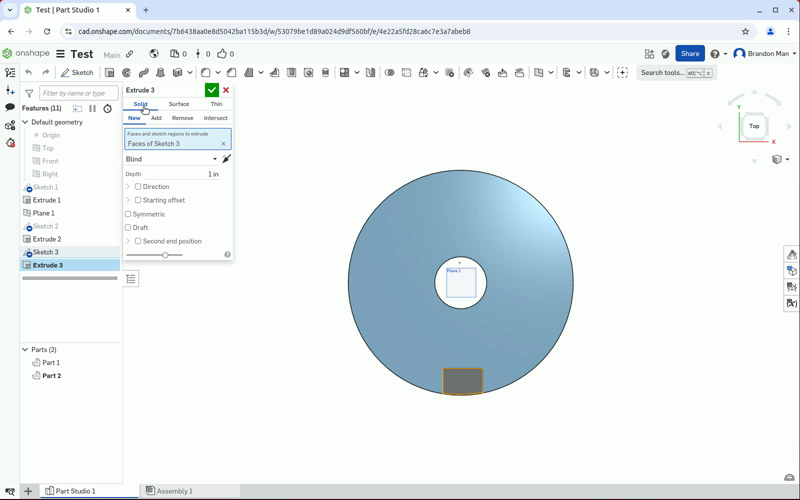
click(143, 106)
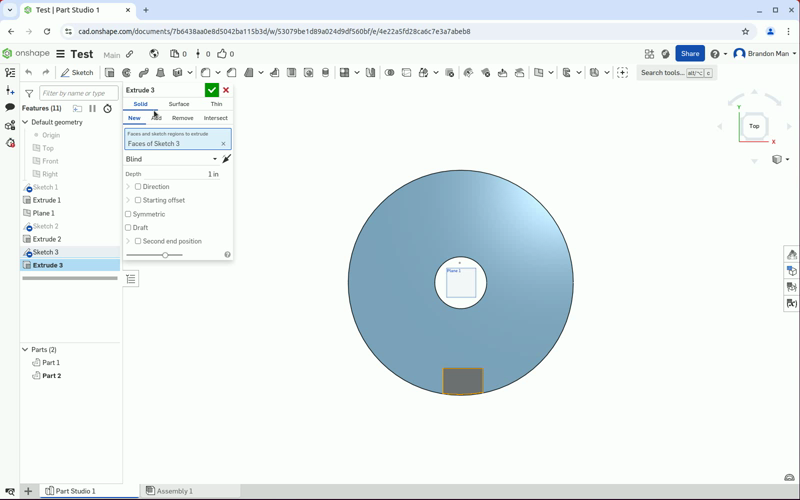
mouse_move(186, 120)
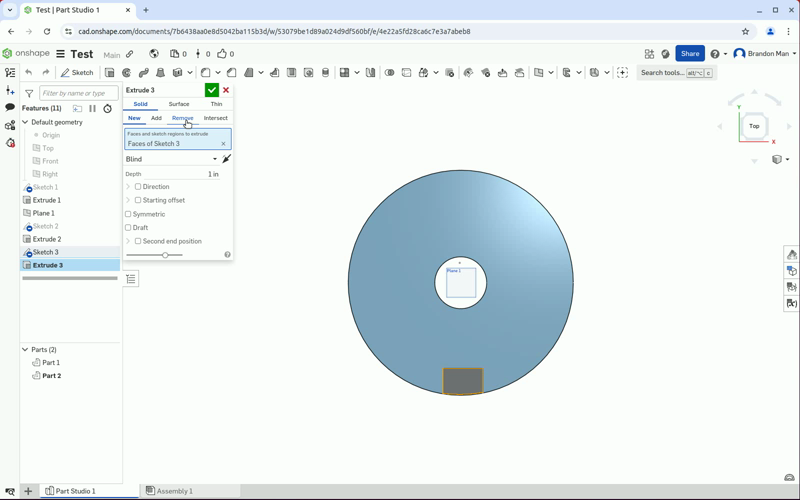
click(186, 120)
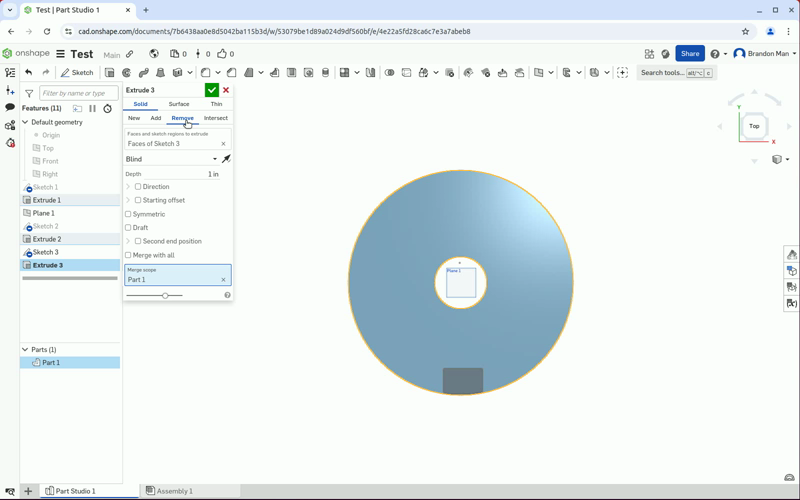
key(tab, 4)
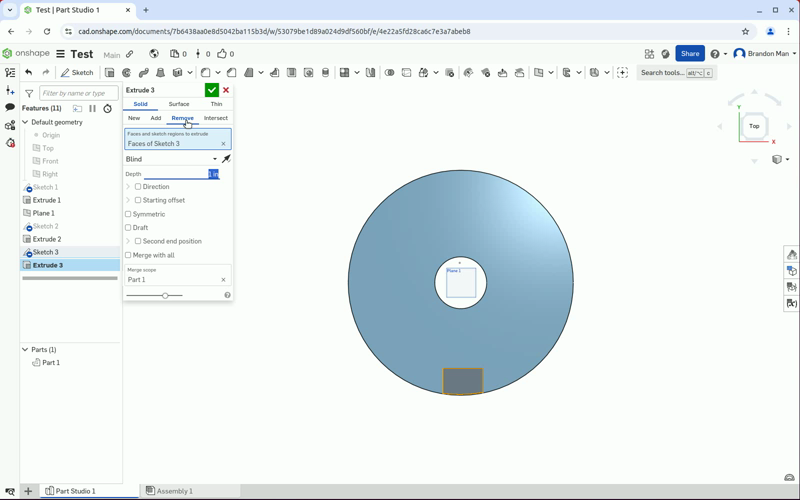
text(4.092)
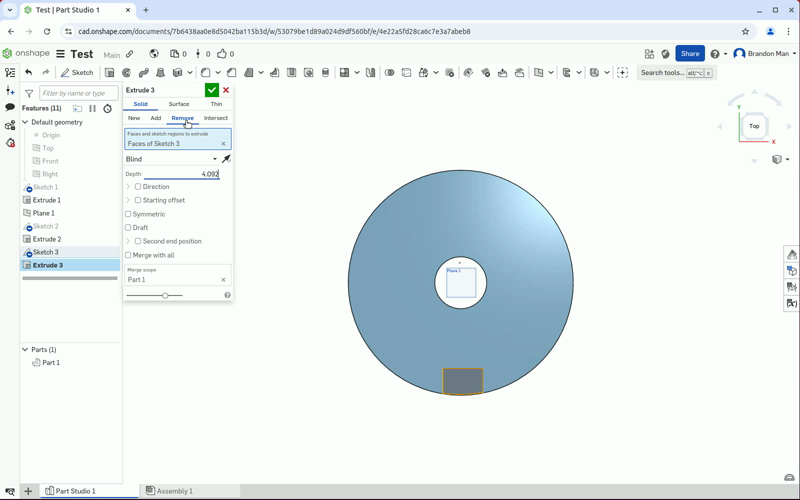
key(tab, 6)
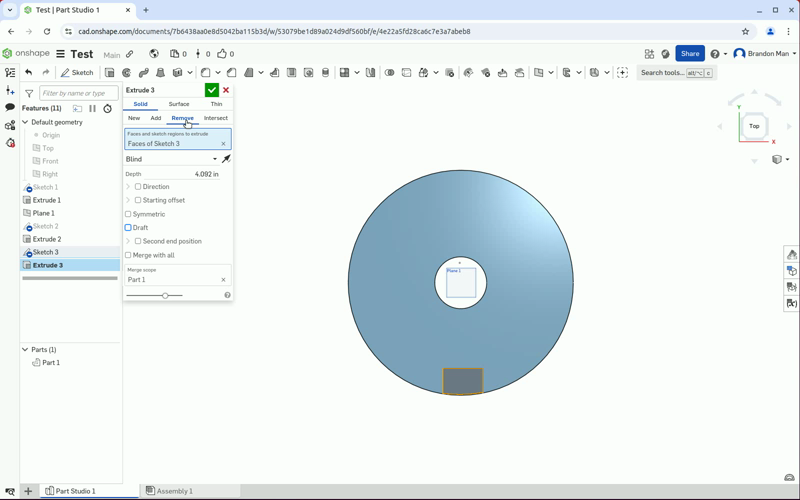
key(space)
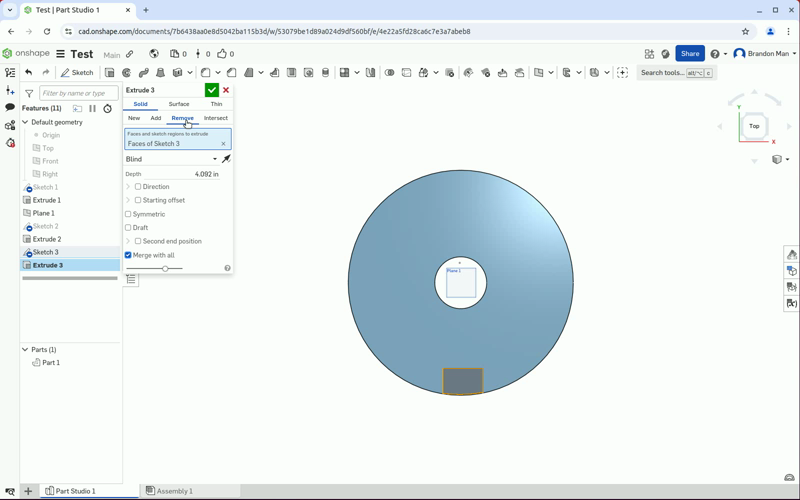
key(enter)
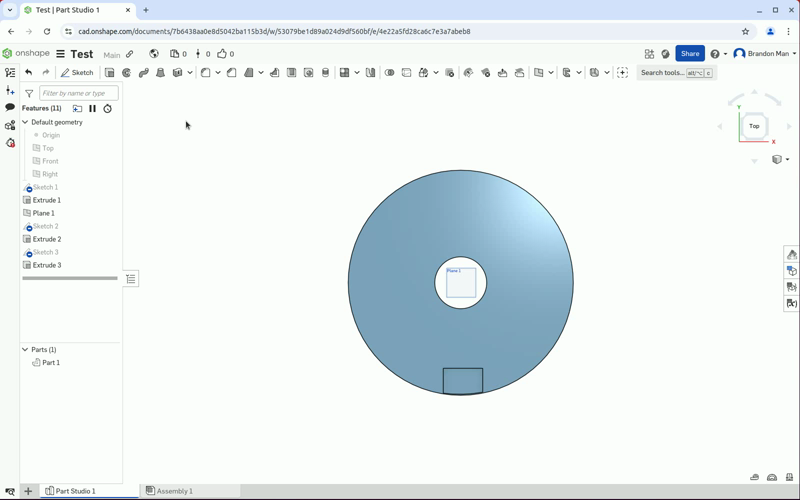
key(shift+h)
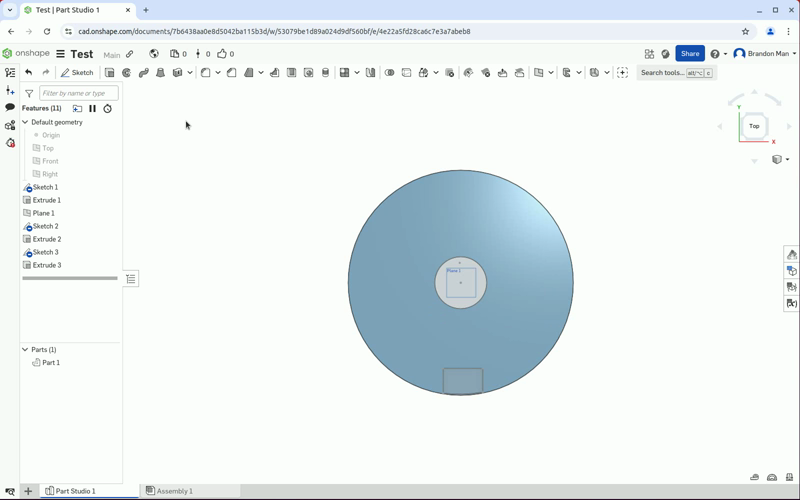
key(shift+h)
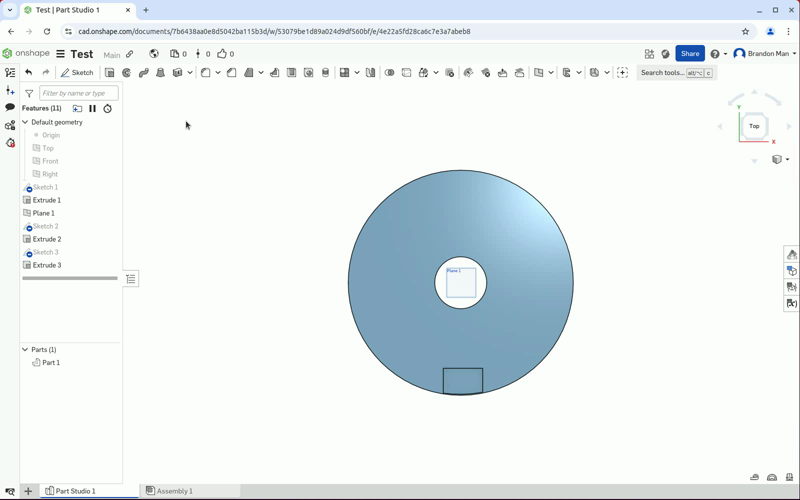
mouse_move(73, 189)
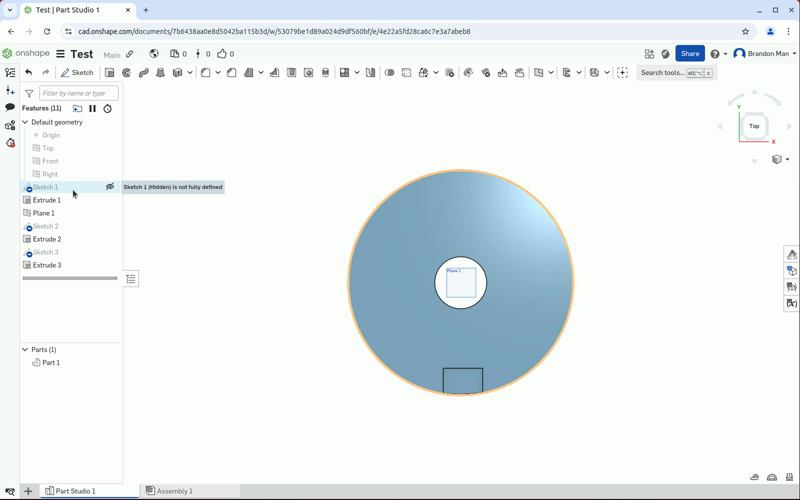
click(73, 189)
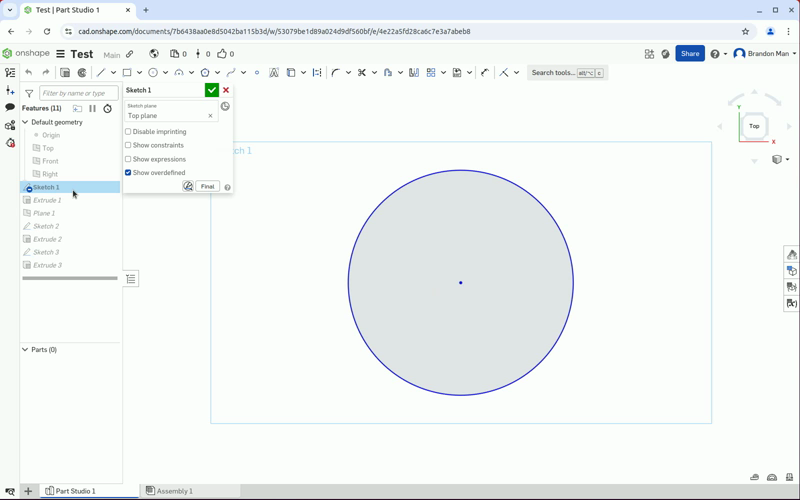
mouse_move(229, 92)
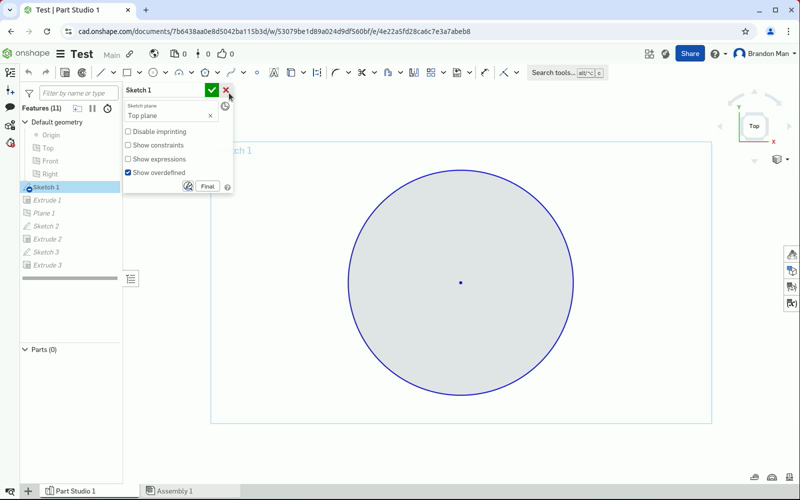
click(229, 92)
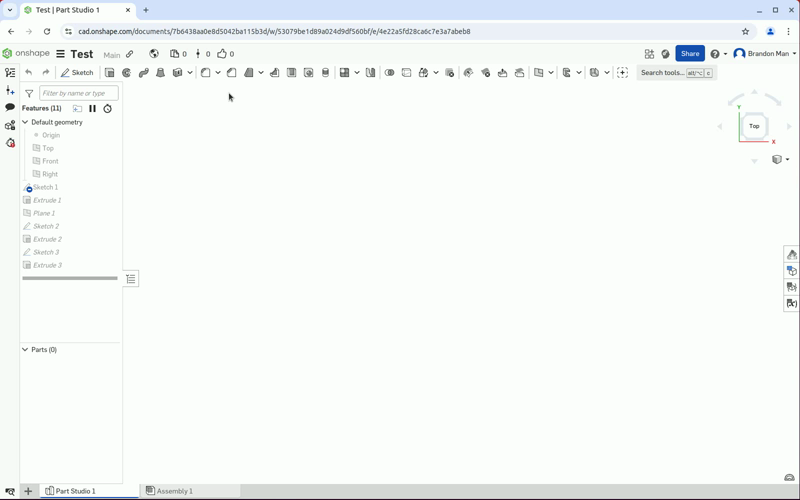
key(shift+s)
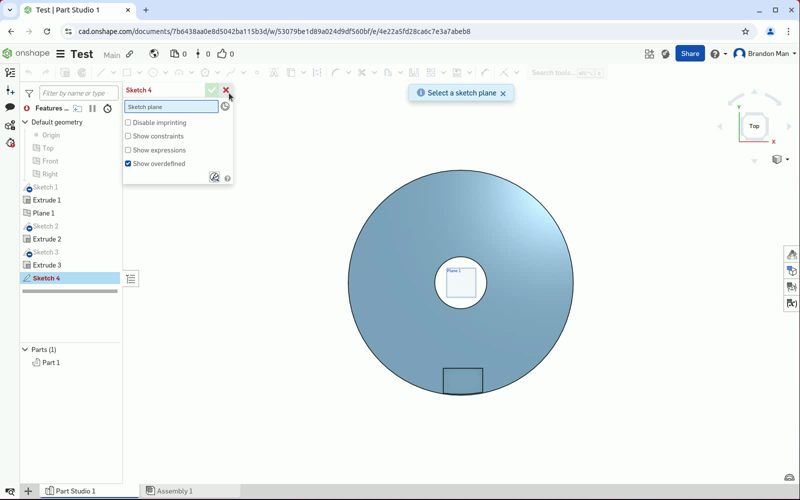
mouse_move(73, 215)
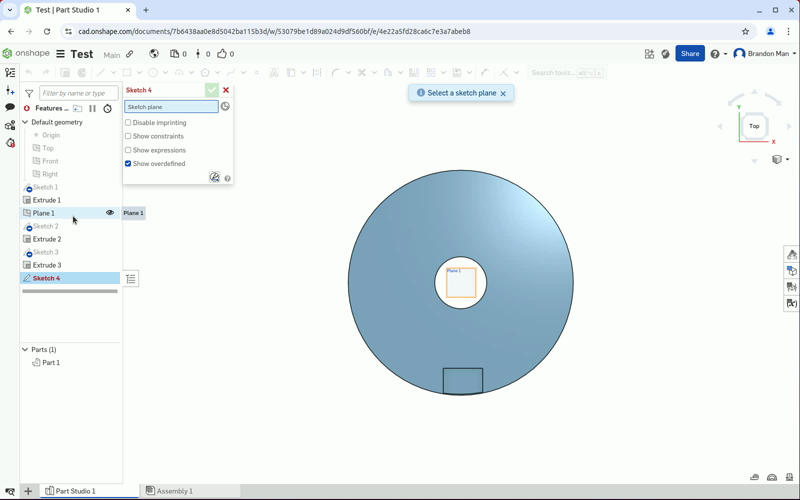
click(73, 215)
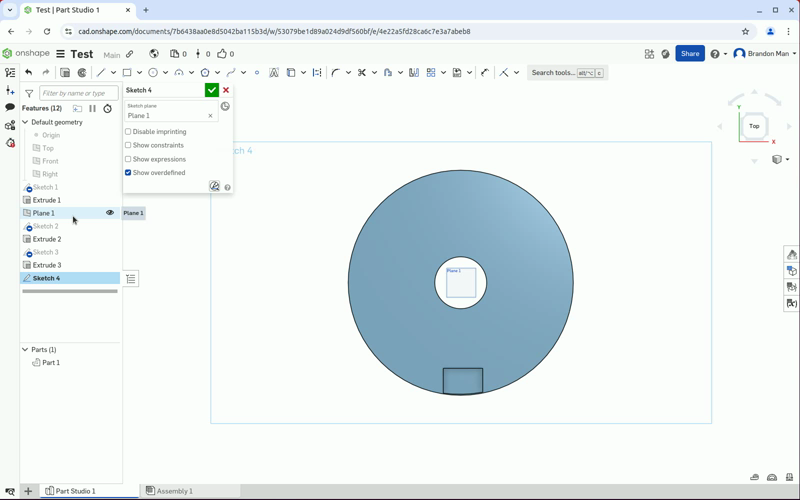
mouse_move(73, 352)
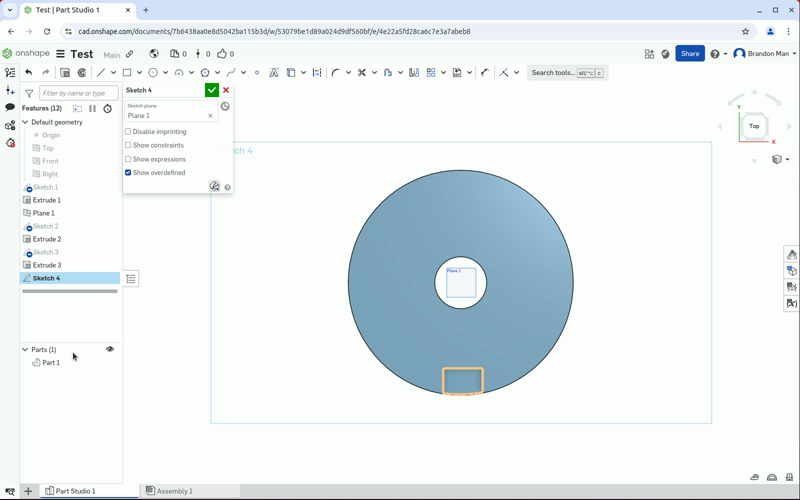
key(y)
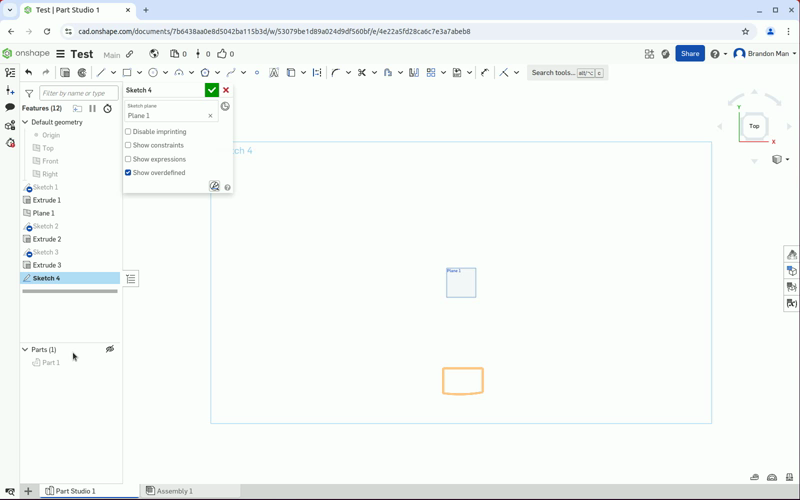
key(a)
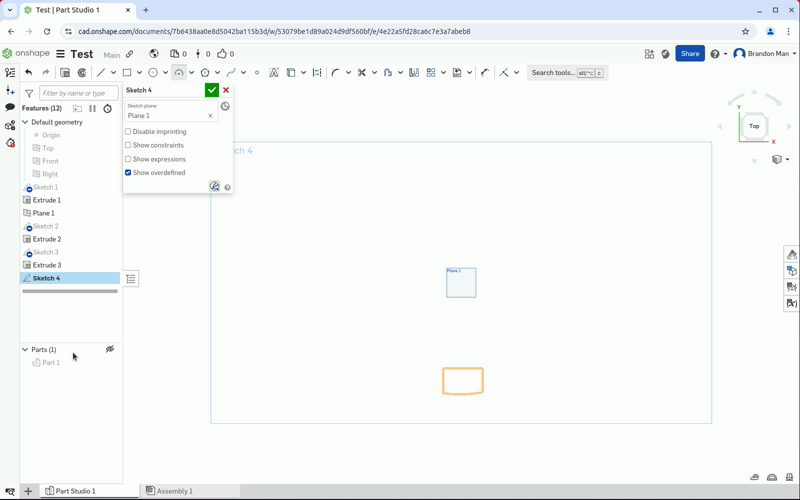
key_down(shift)
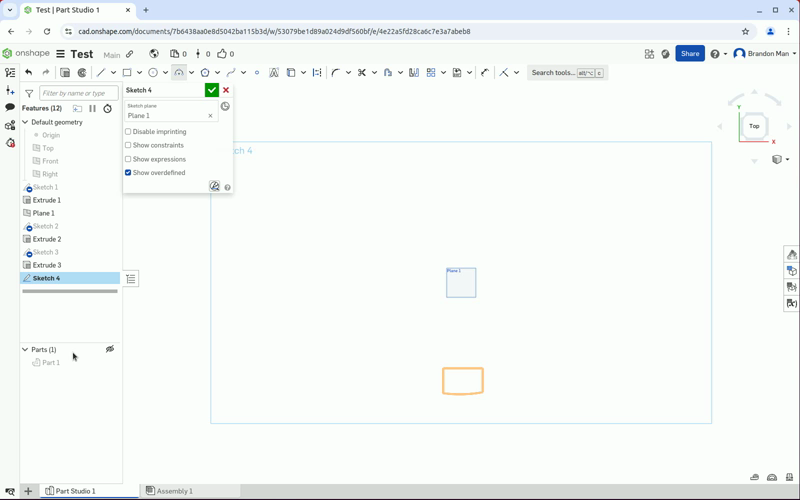
mouse_move(434, 391)
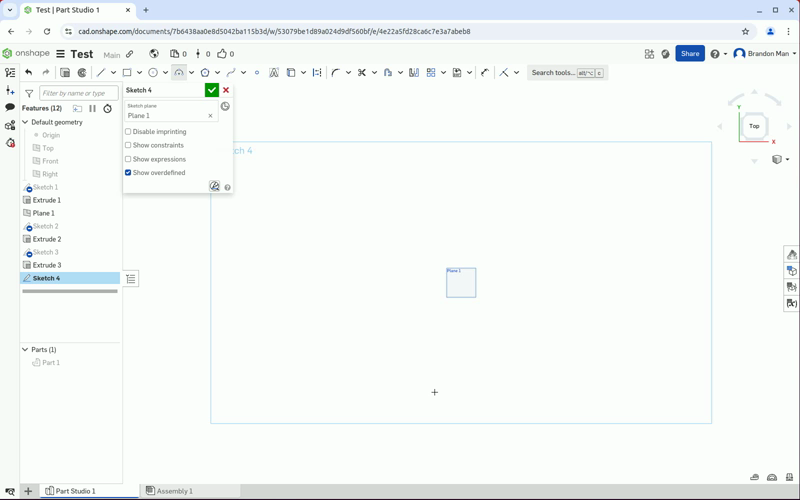
click(434, 391)
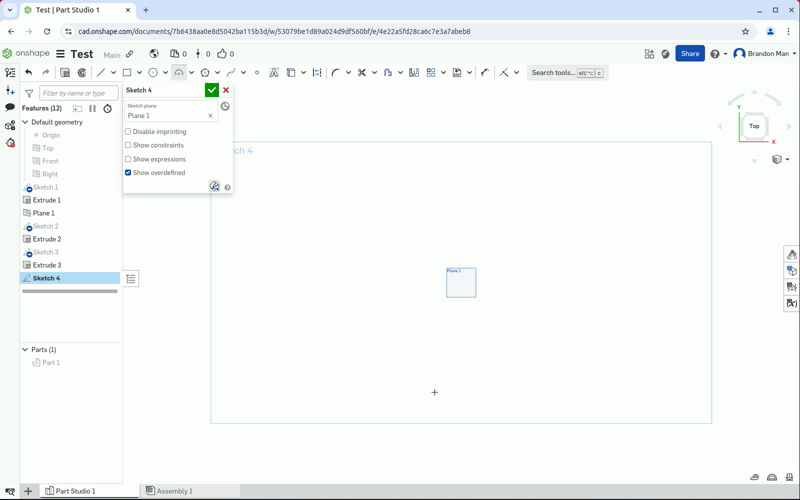
key_up(shift)
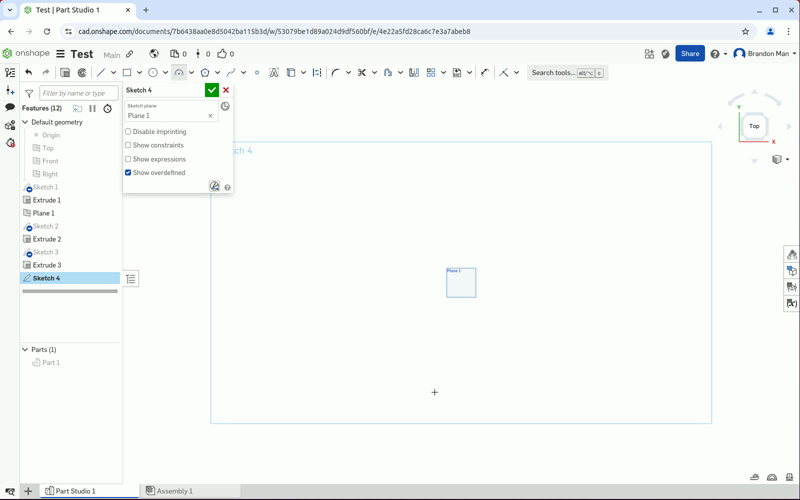
key_down(shift)
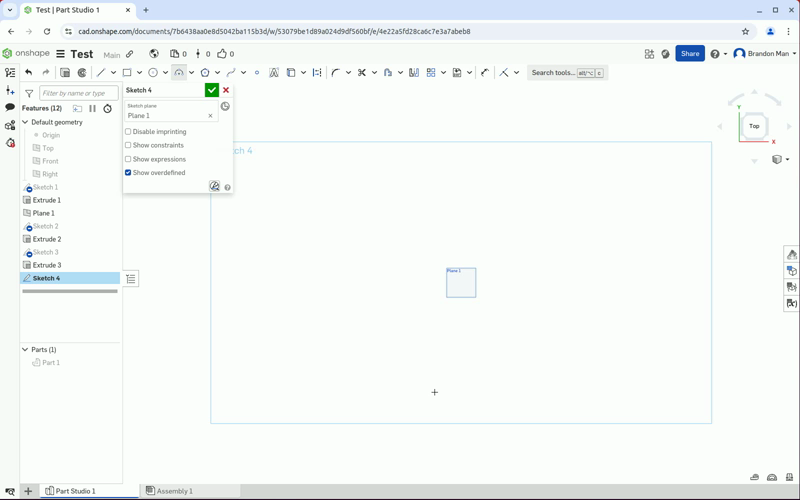
mouse_move(487, 391)
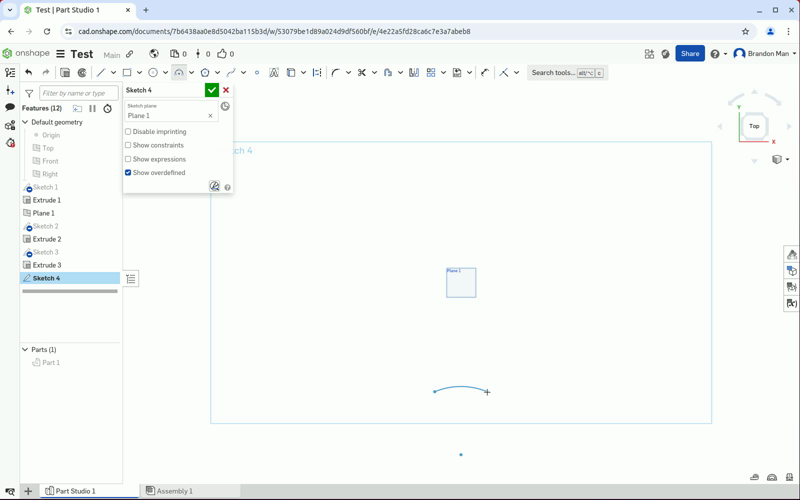
click(487, 391)
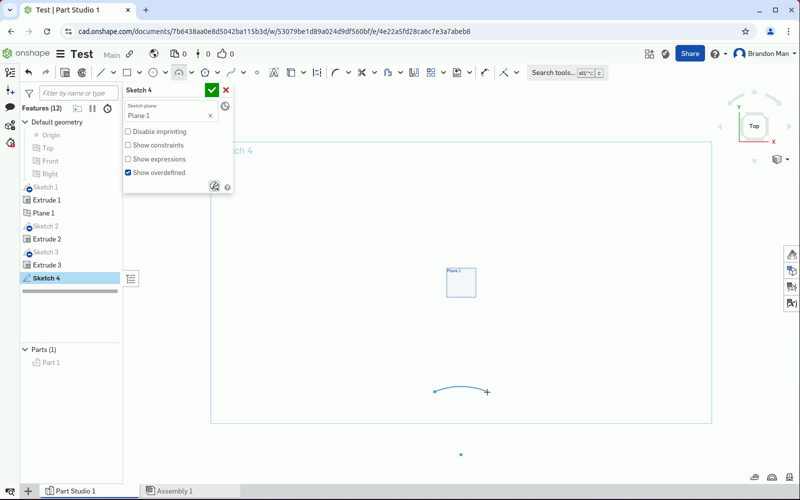
mouse_move(461, 395)
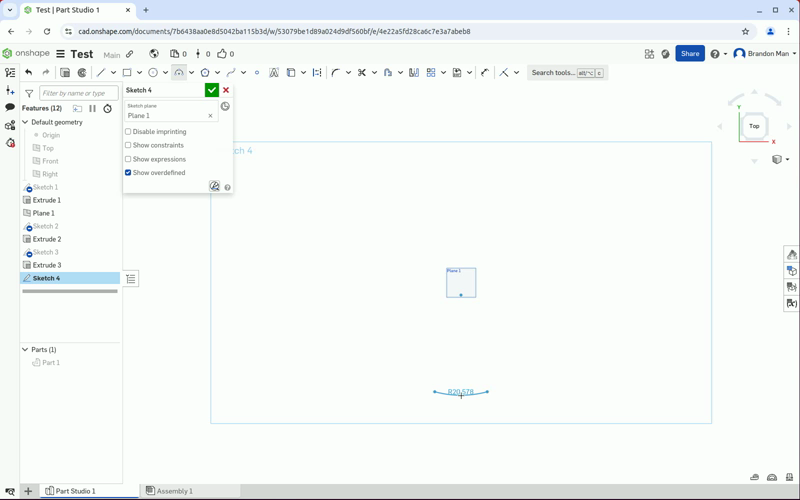
click(461, 395)
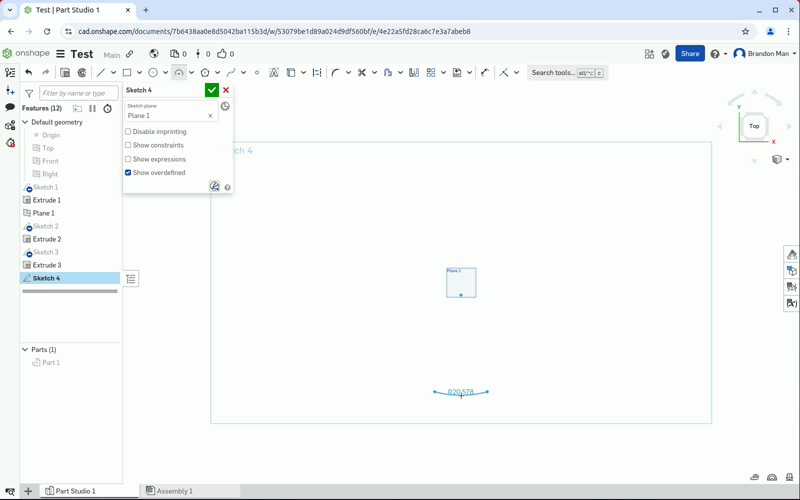
key_up(shift)
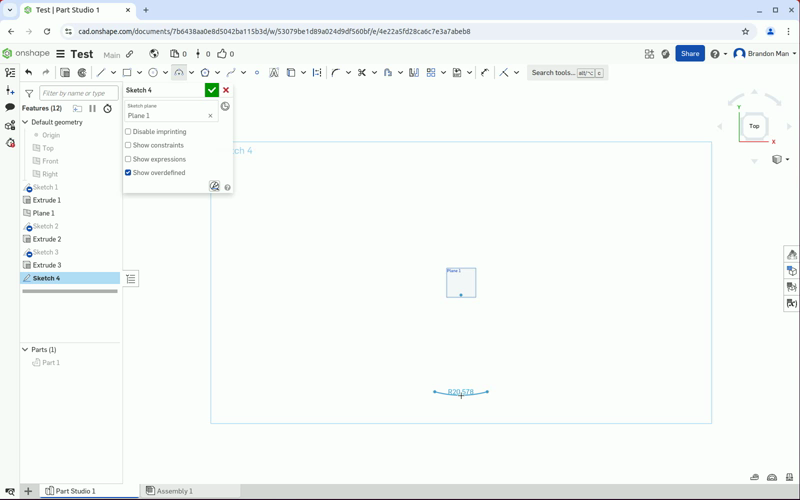
key(esc)
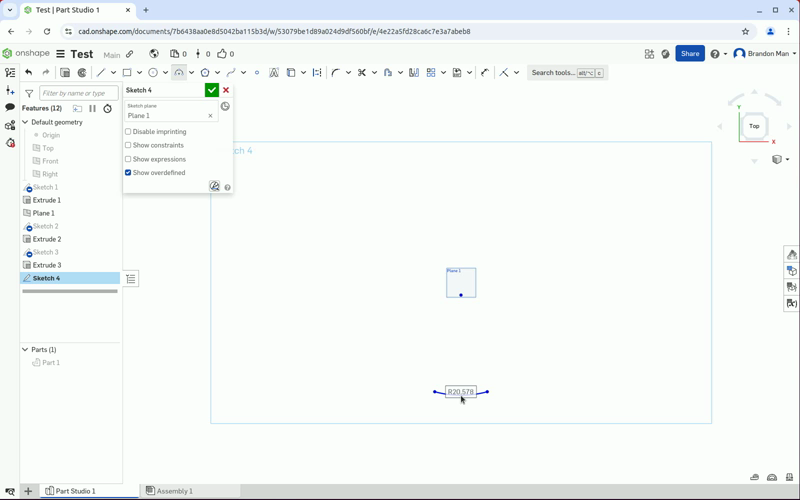
key(l)
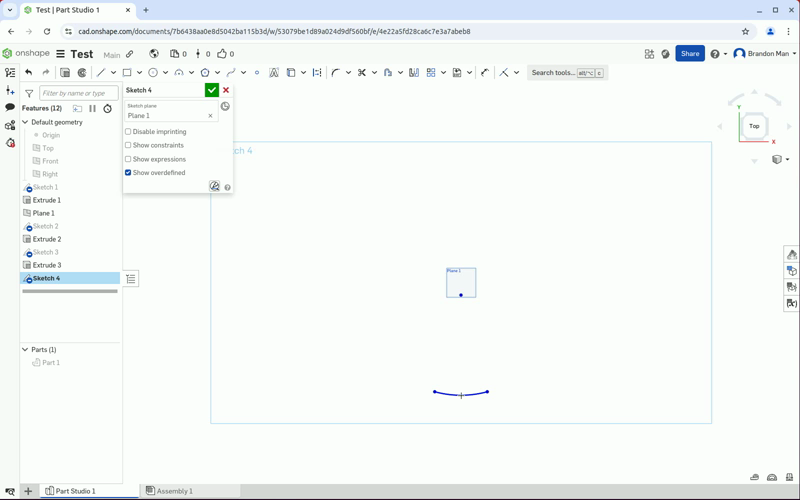
mouse_move(487, 391)
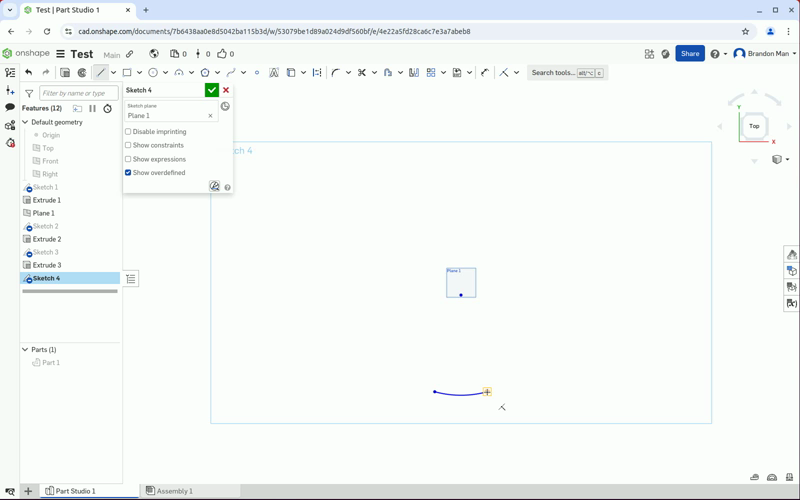
click(487, 391)
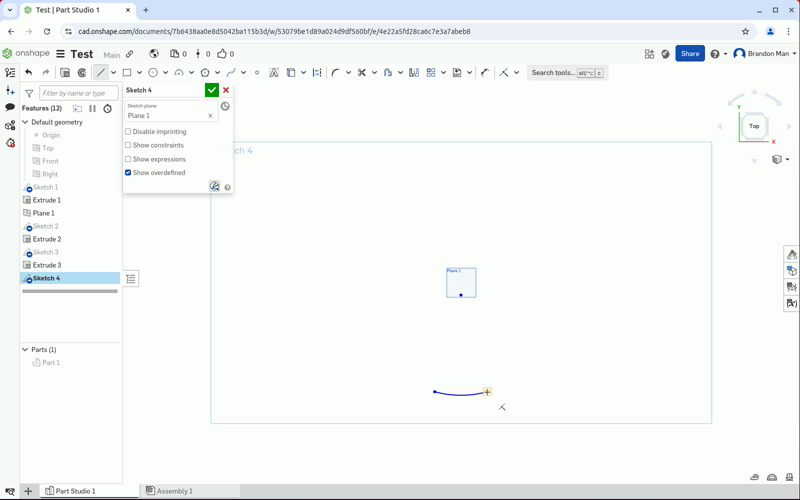
key_down(shift)
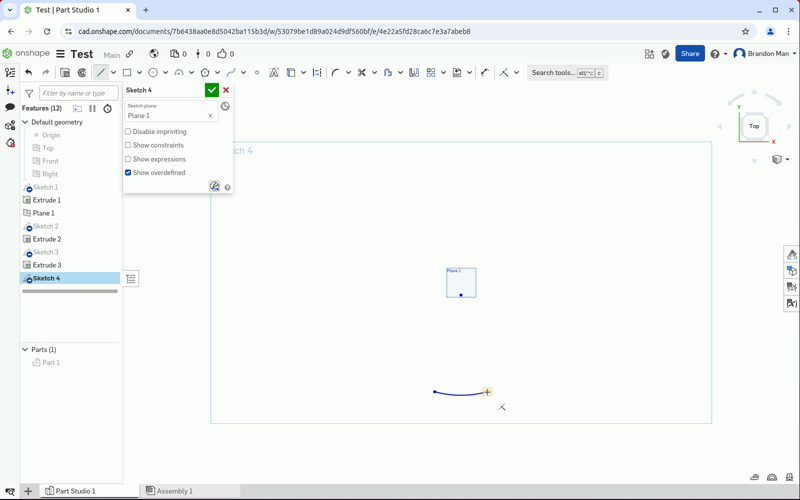
mouse_move(517, 391)
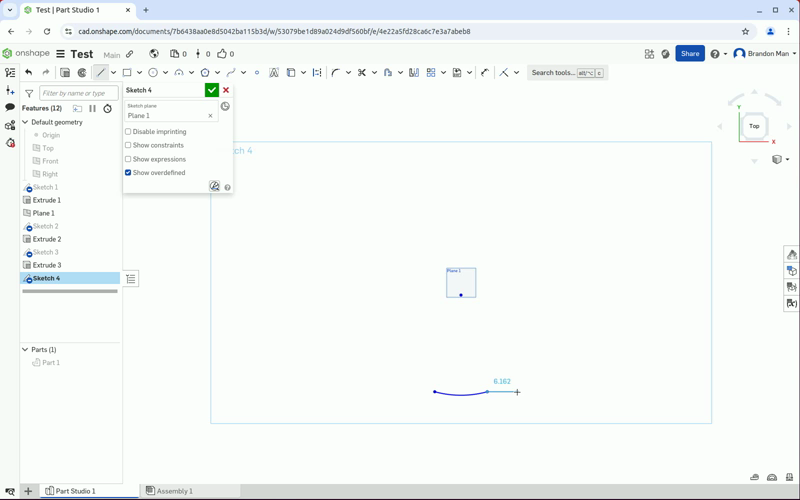
mouse_move(487, 364)
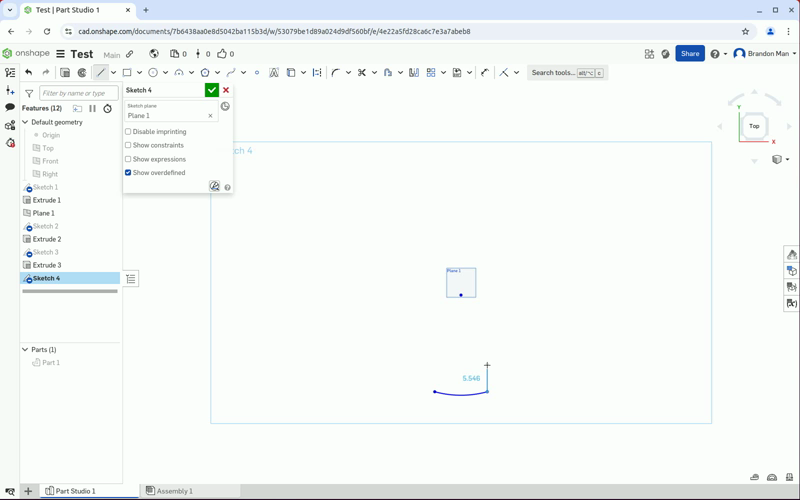
click(487, 364)
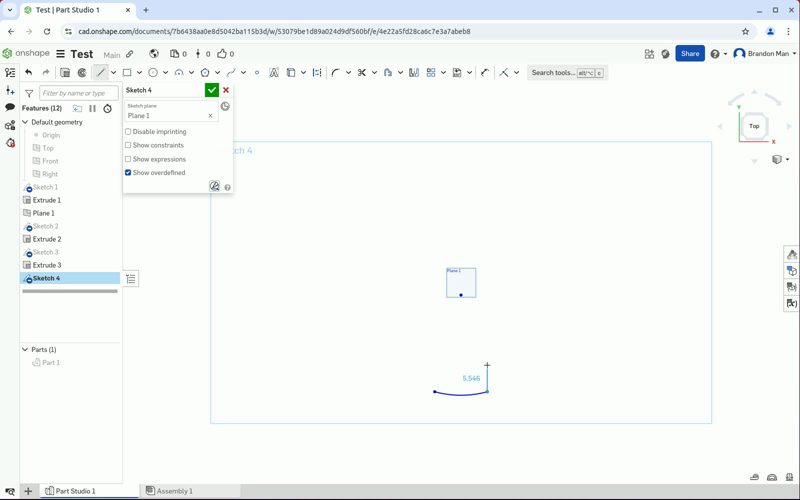
key_up(shift)
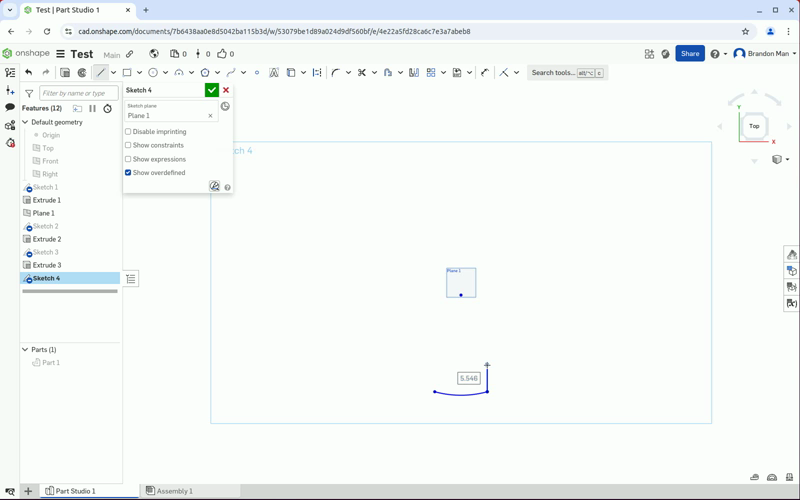
key_down(shift)
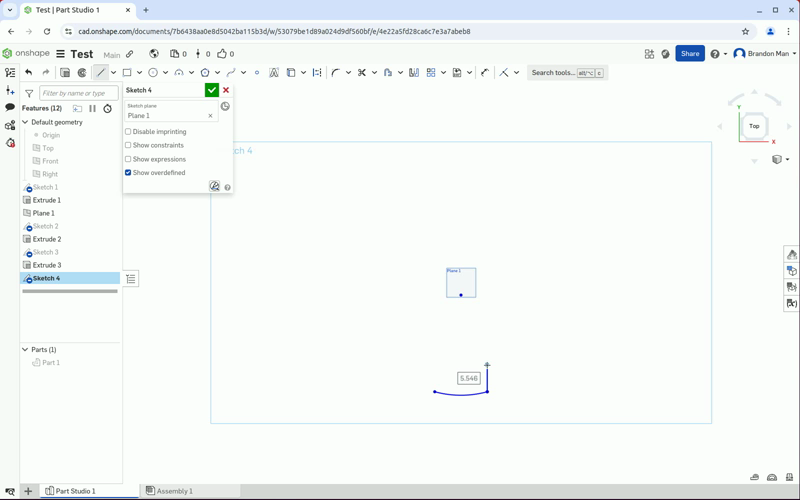
mouse_move(517, 364)
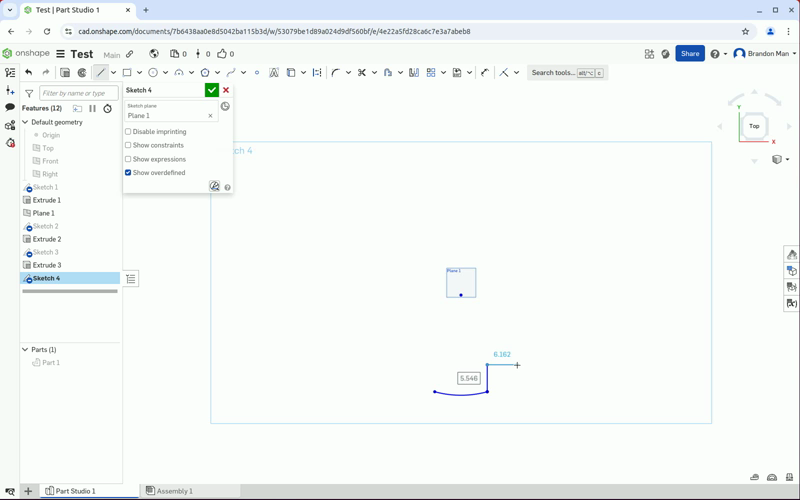
mouse_move(434, 364)
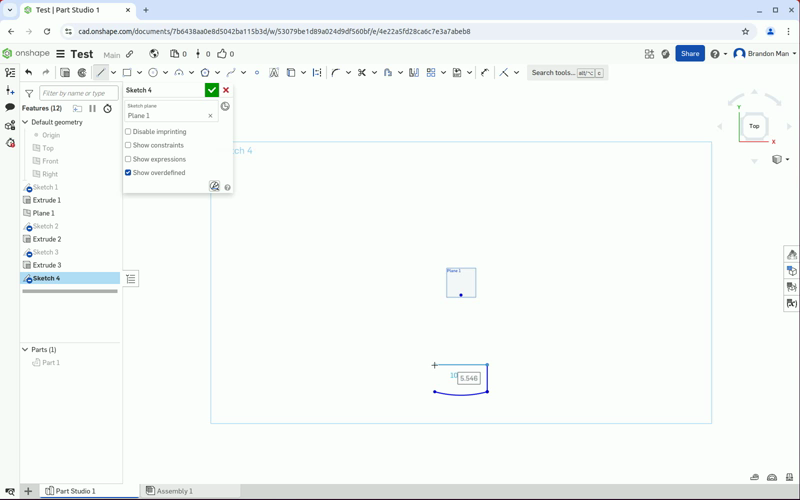
click(434, 364)
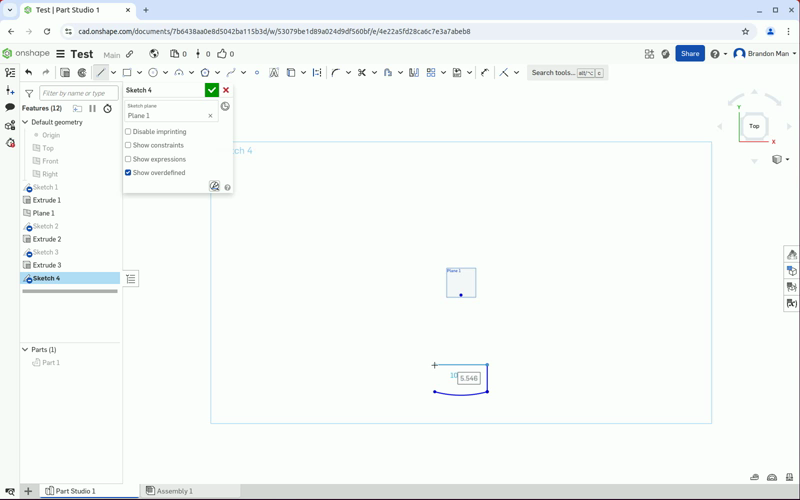
key_up(shift)
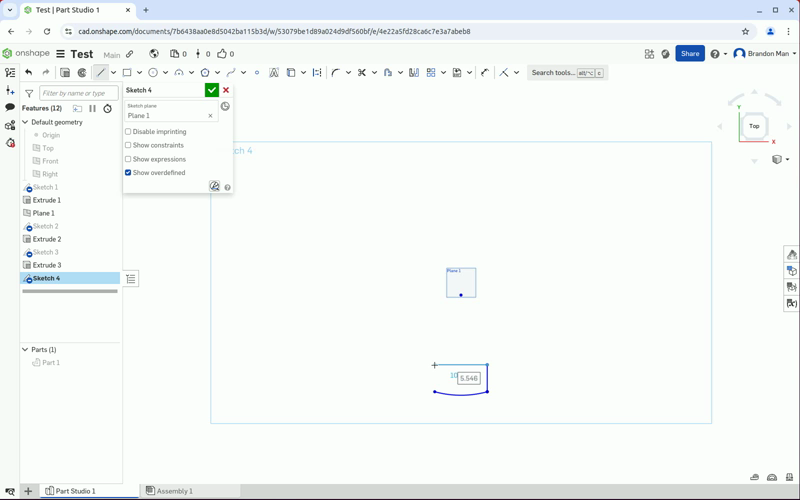
mouse_move(464, 364)
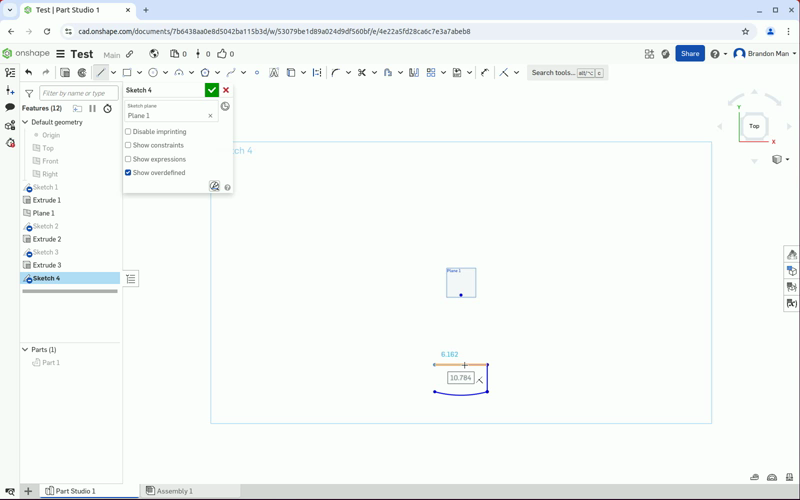
key_down(shift)
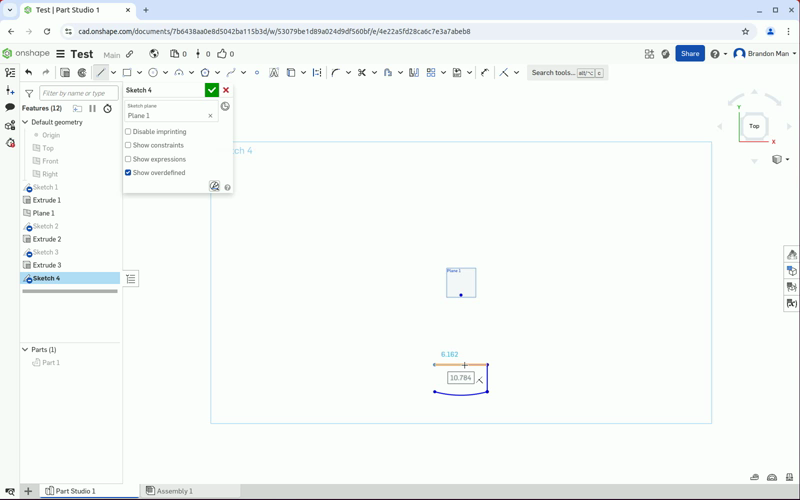
mouse_move(434, 391)
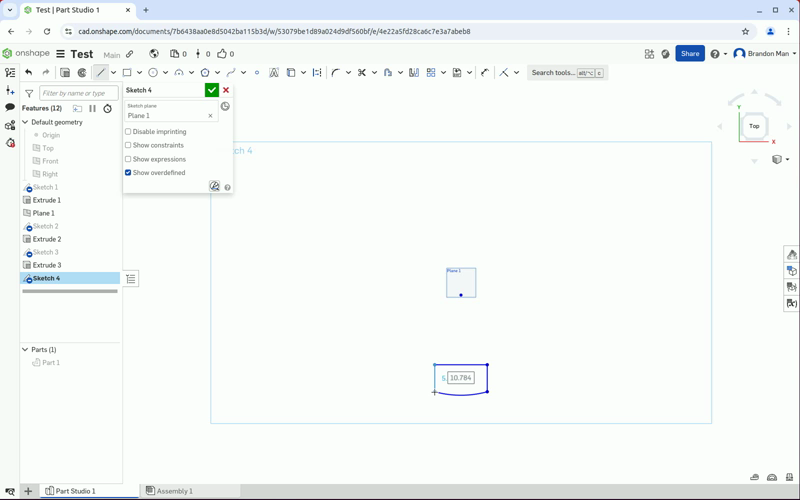
key_up(shift)
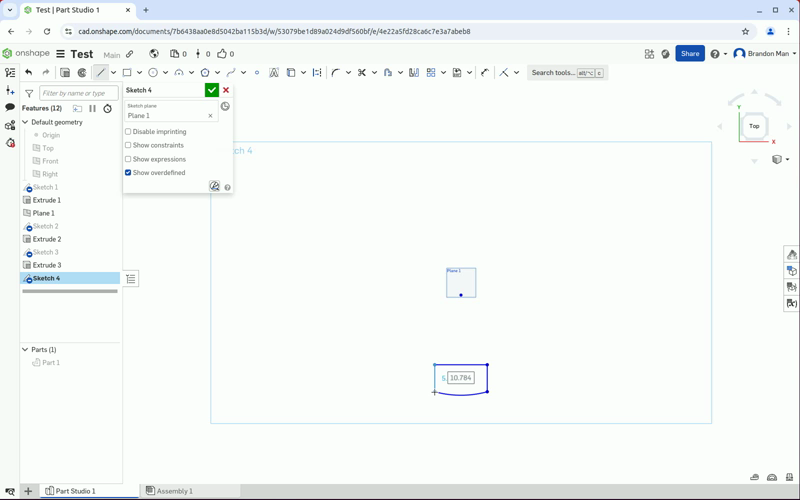
click(434, 391)
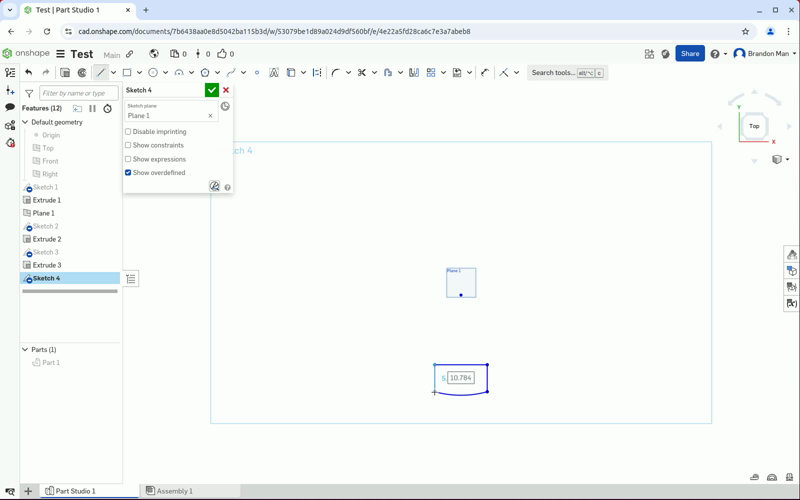
key(esc)
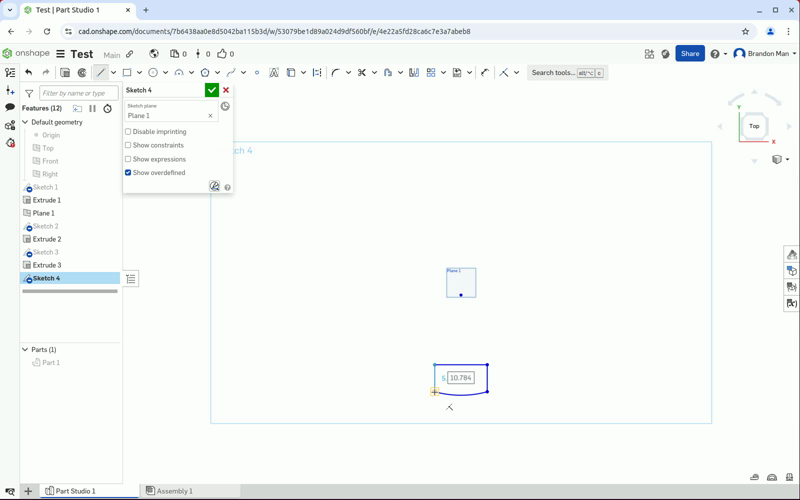
mouse_move(441, 371)
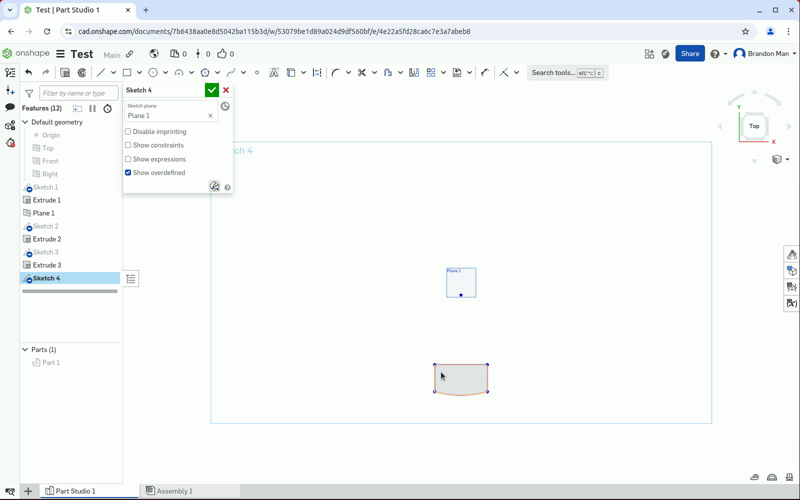
scroll(6)
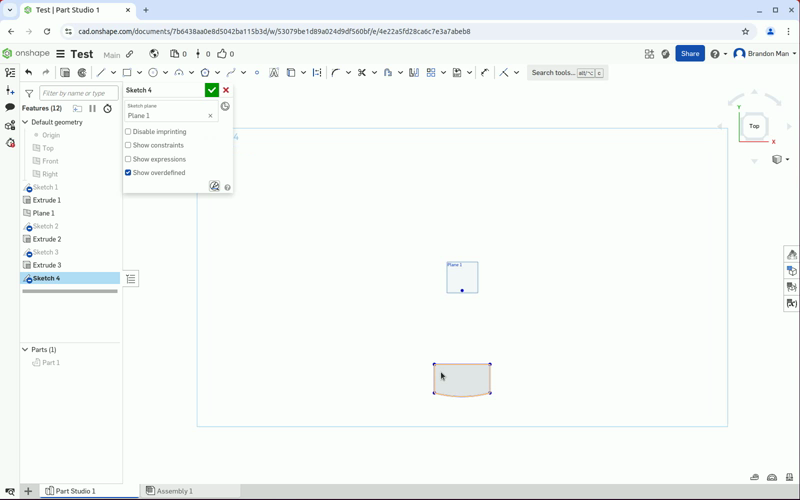
scroll(6)
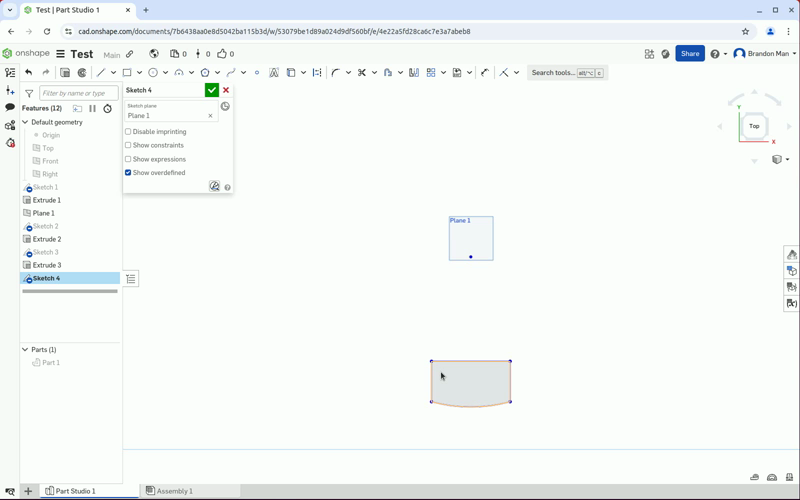
scroll(6)
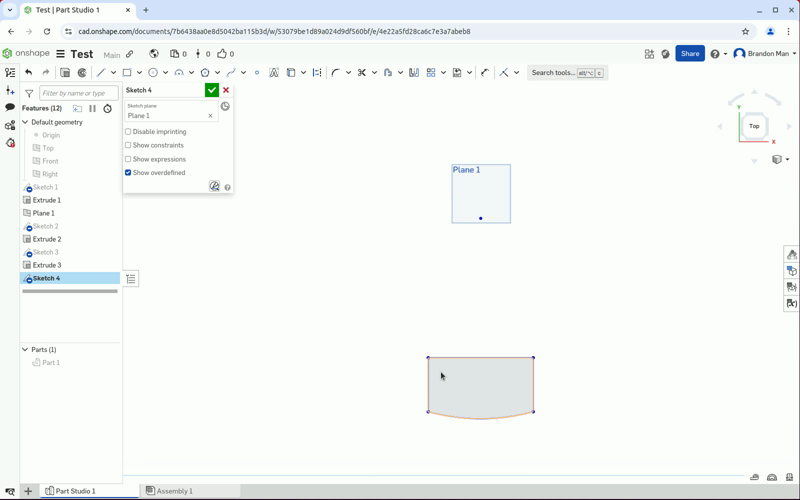
scroll(6)
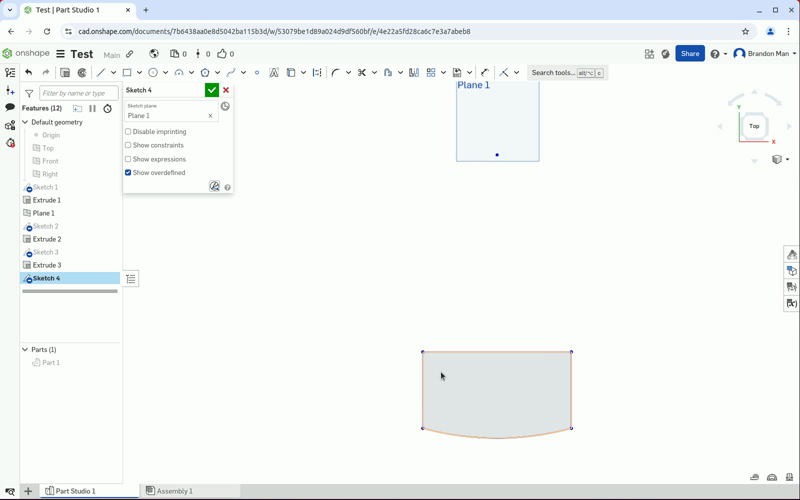
scroll(6)
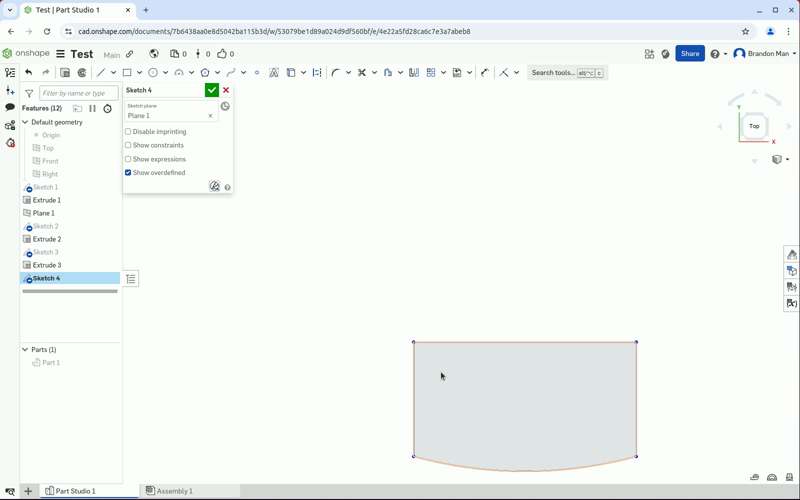
scroll(6)
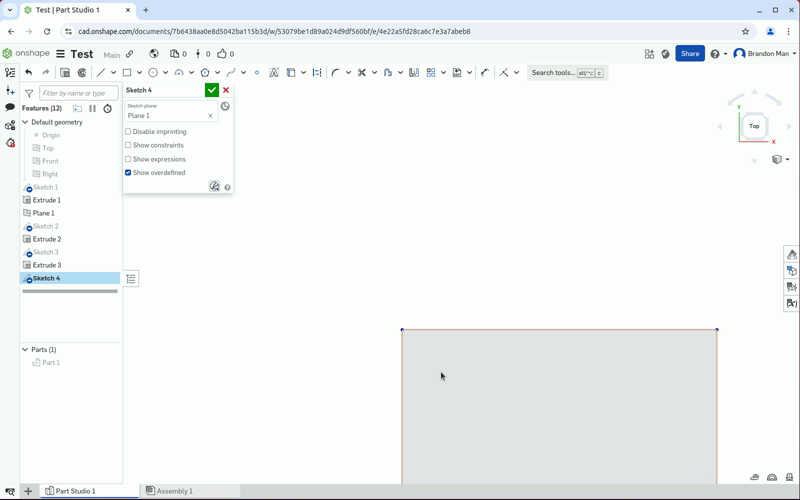
scroll(6)
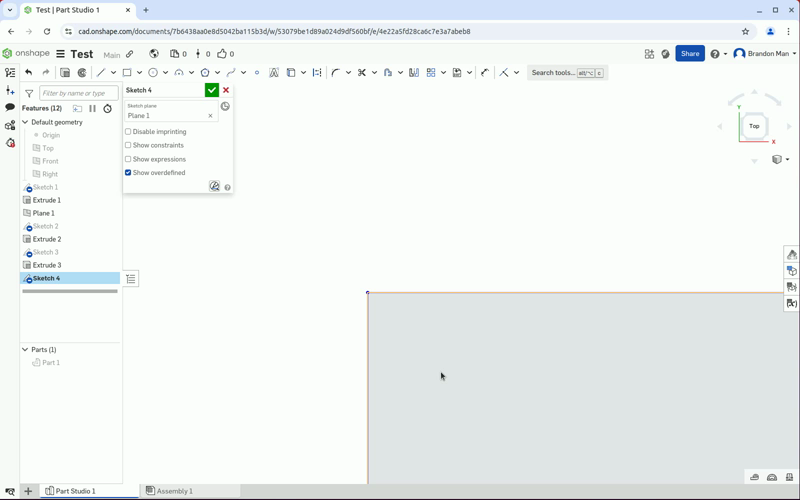
click(441, 371)
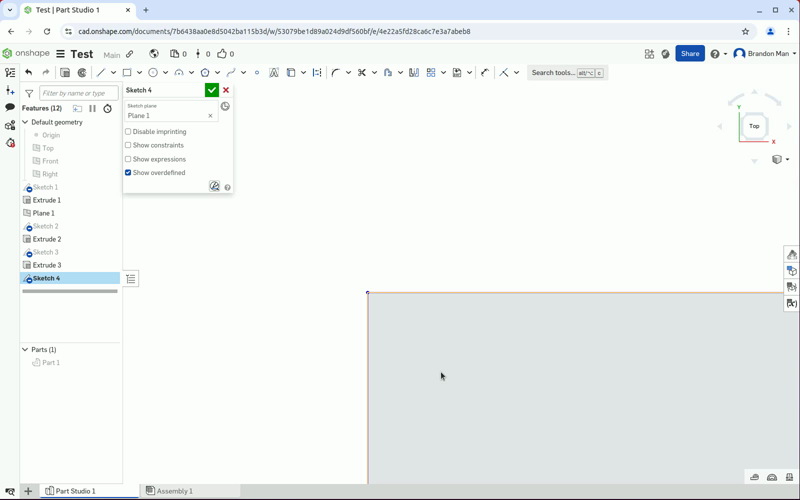
scroll(-6)
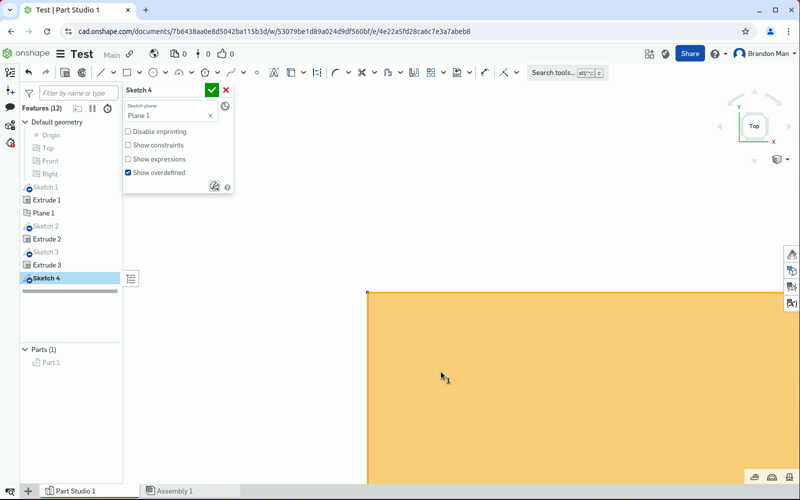
scroll(-6)
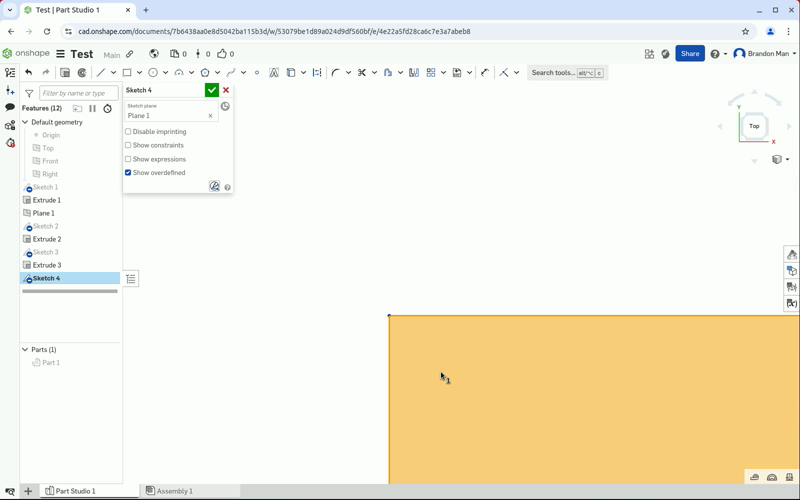
scroll(-6)
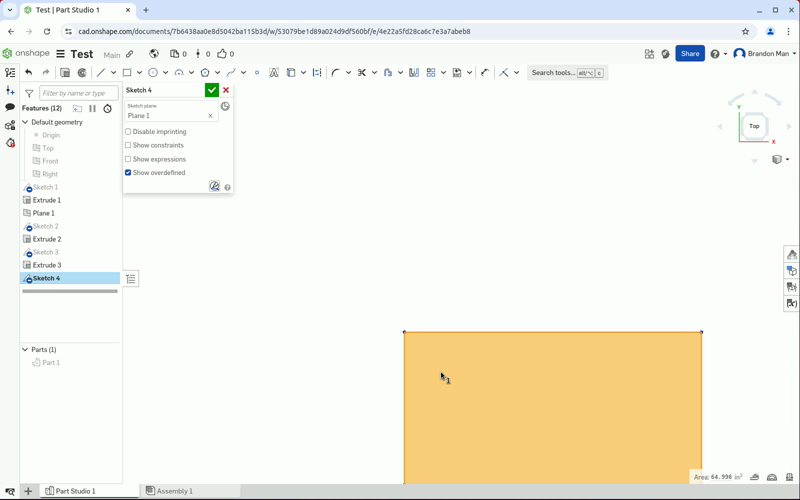
scroll(-6)
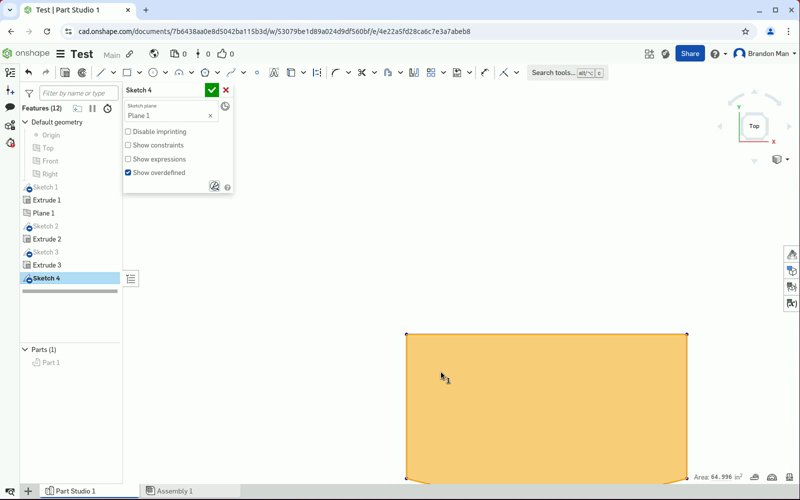
scroll(-6)
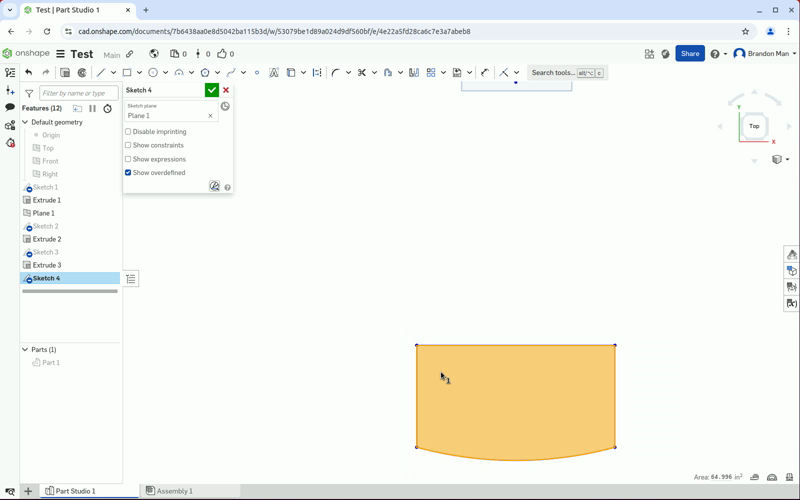
scroll(-6)
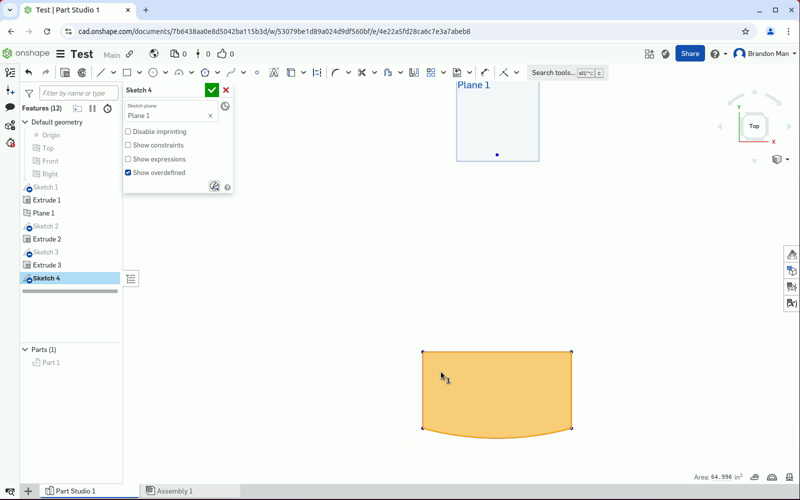
scroll(-6)
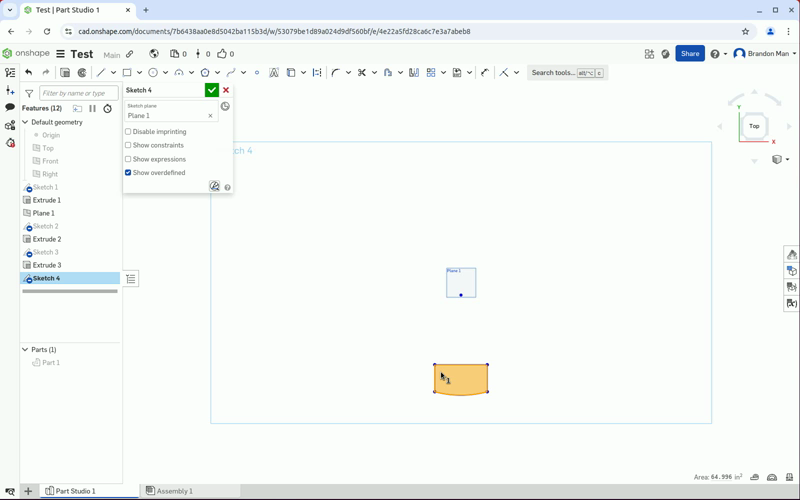
mouse_move(73, 352)
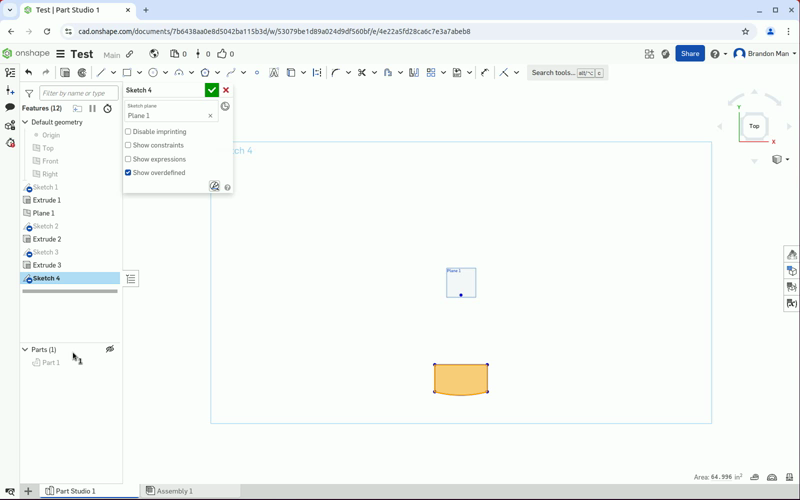
key(shift+y)
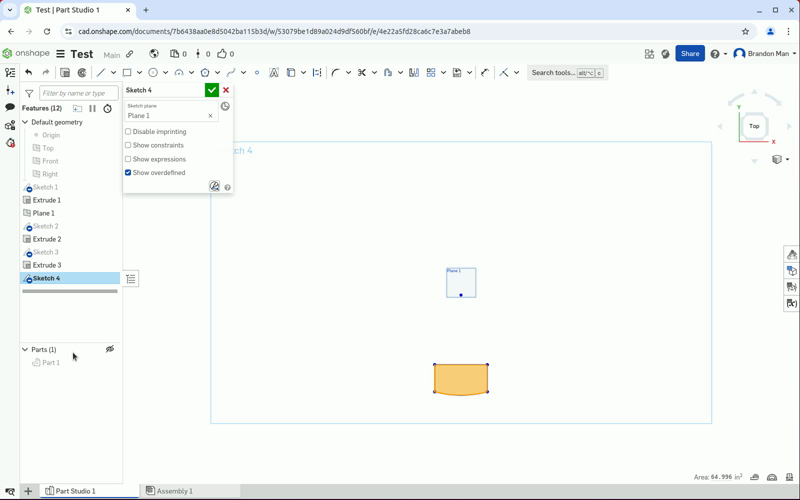
key(shift+e)
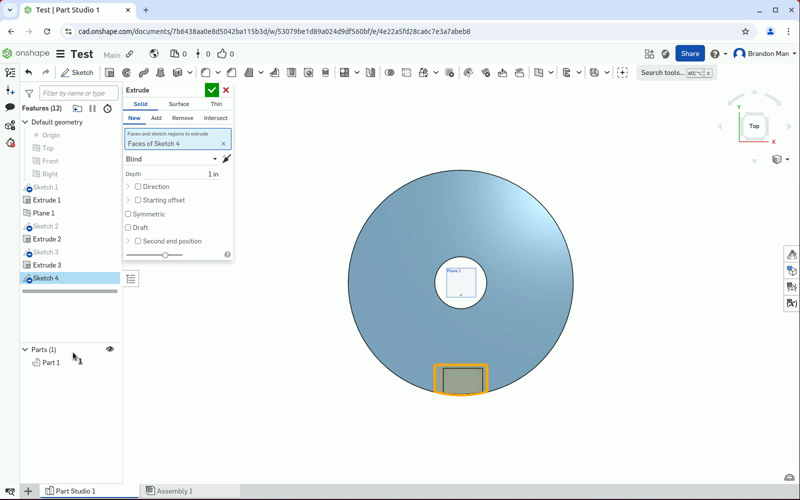
mouse_move(143, 106)
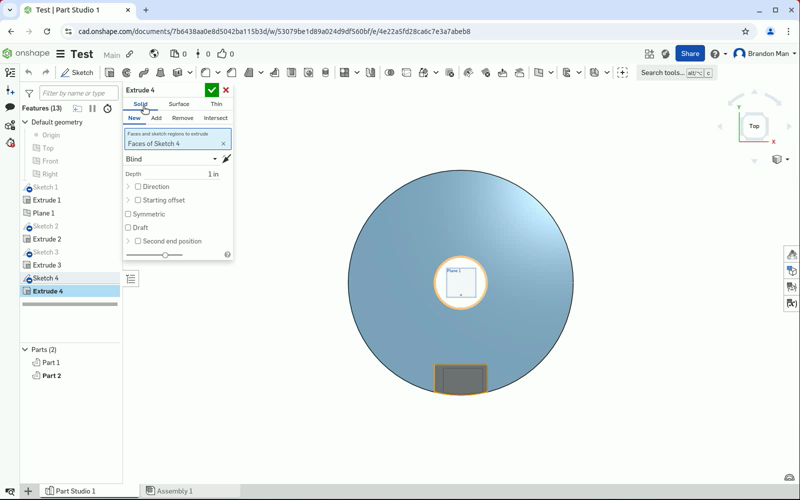
click(143, 106)
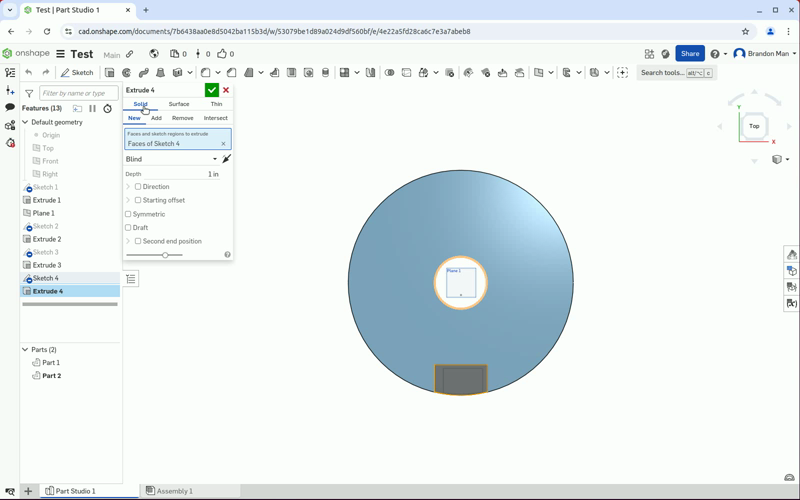
mouse_move(186, 120)
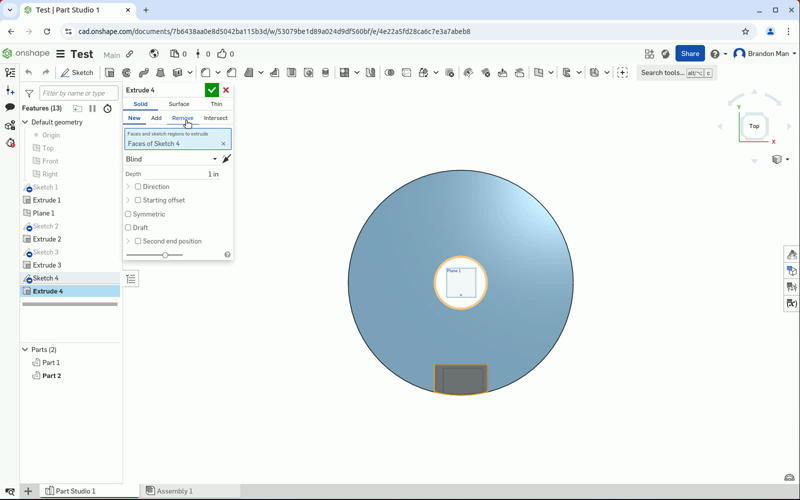
click(186, 120)
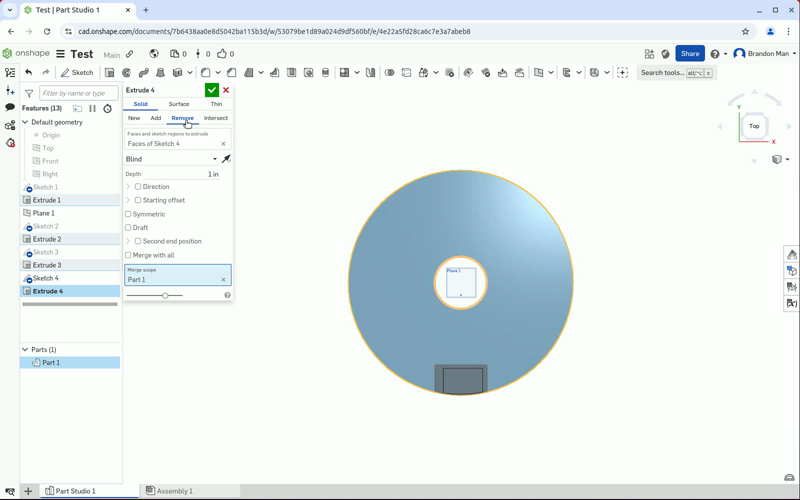
key(tab, 4)
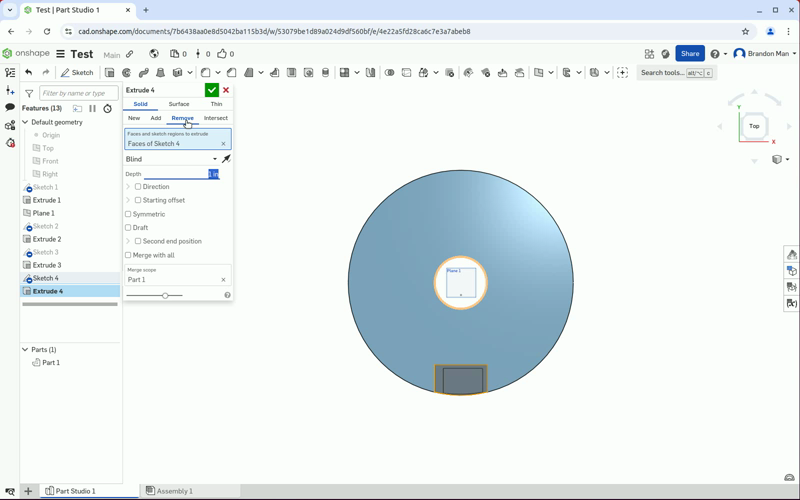
text(20.942)
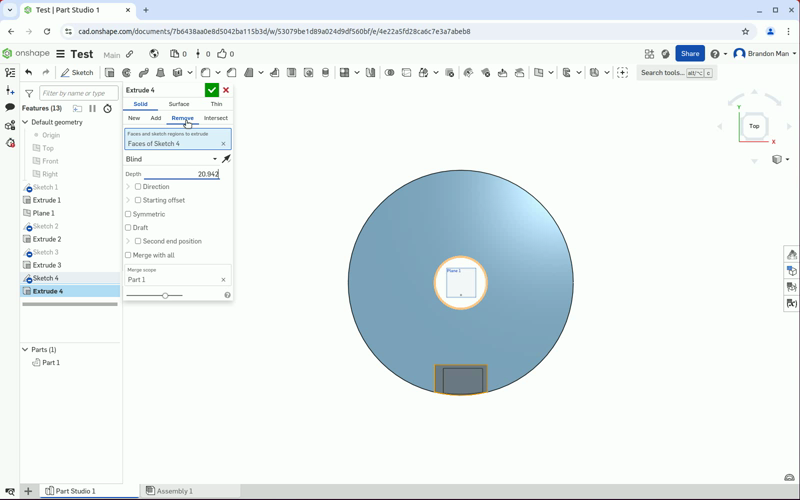
key(tab, 6)
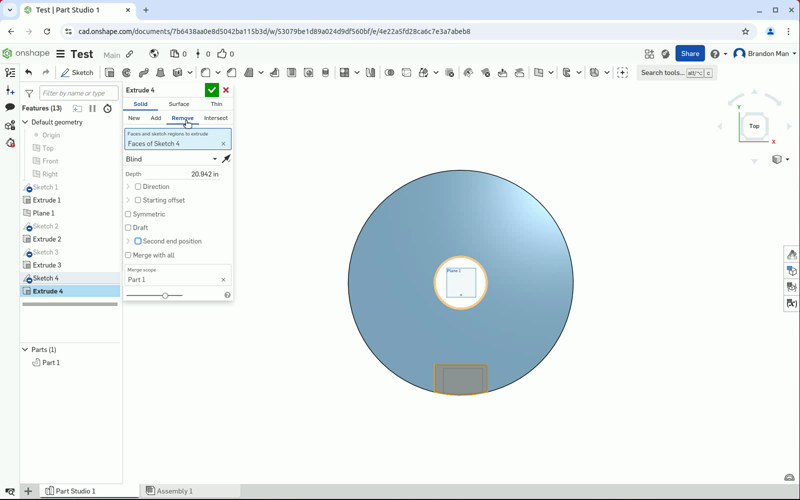
key(space)
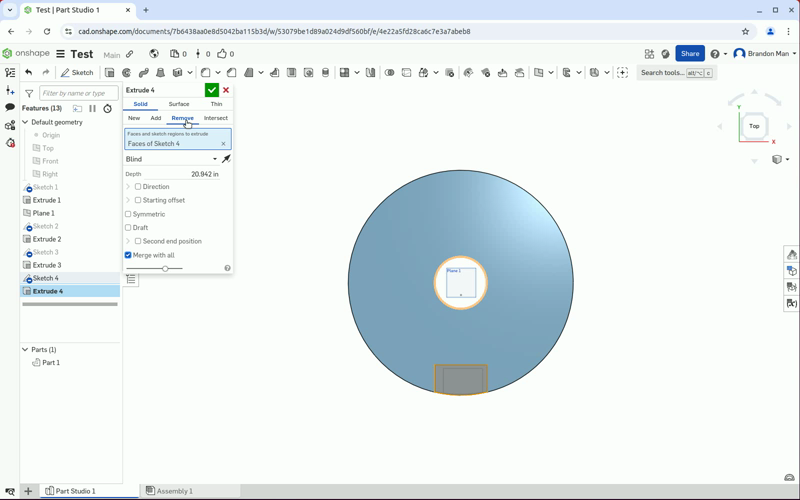
key(enter)
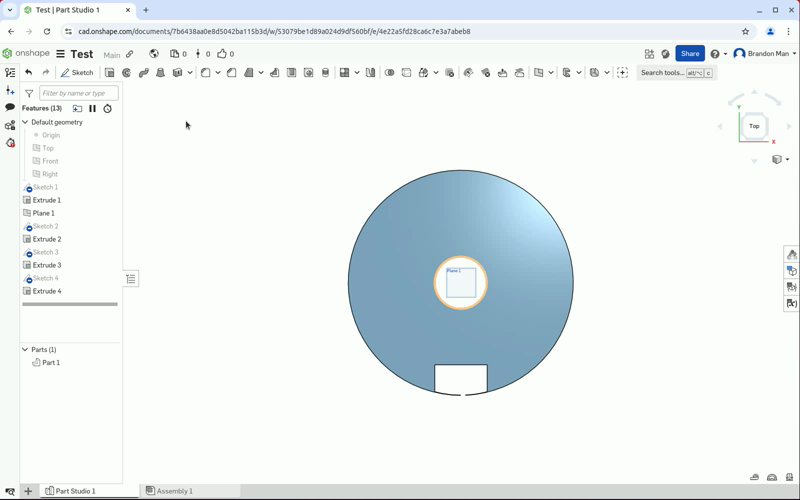
key(shift+h)
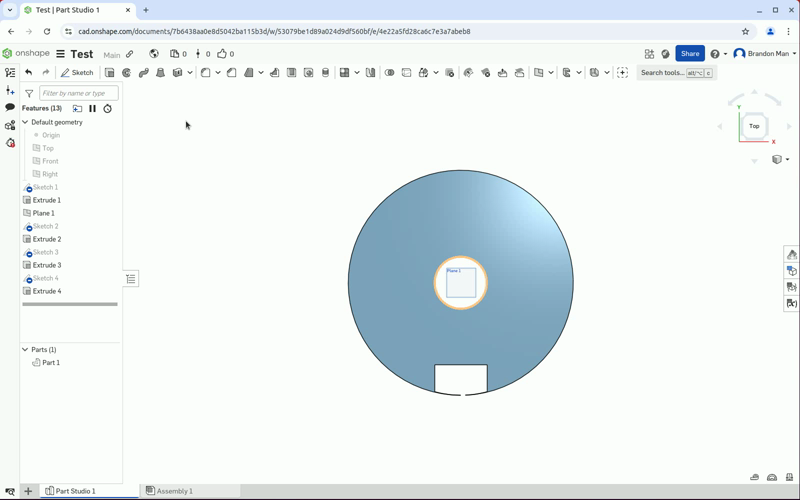
key(shift+h)
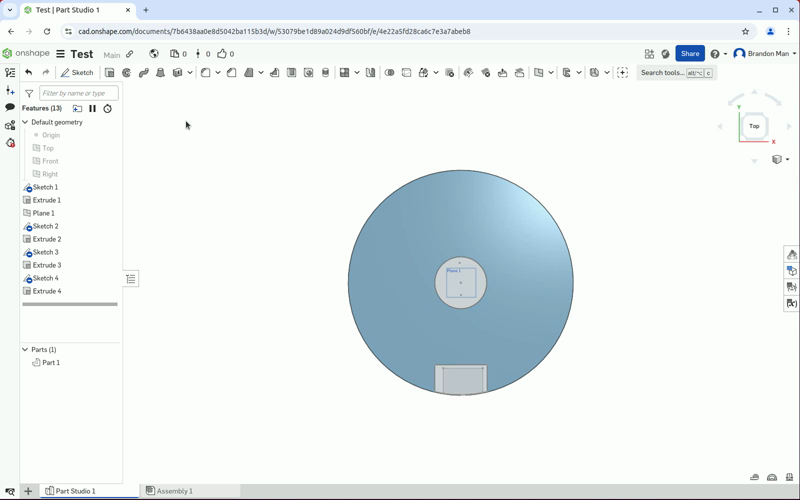
key(shift+7)
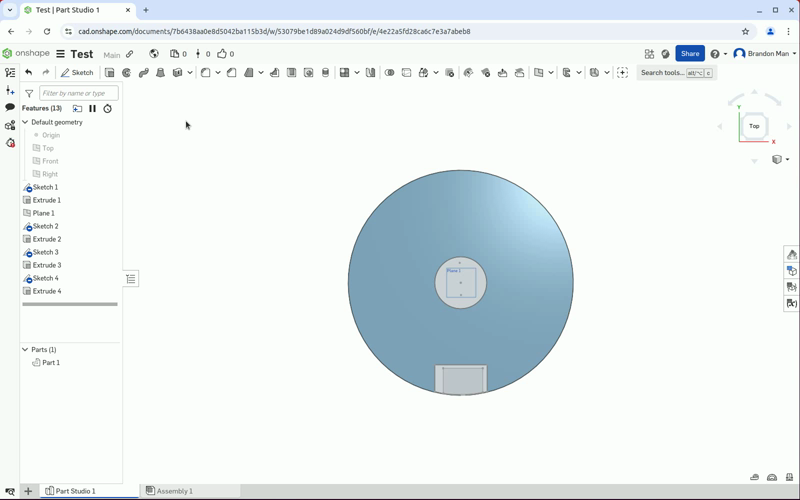
key(up, 3)
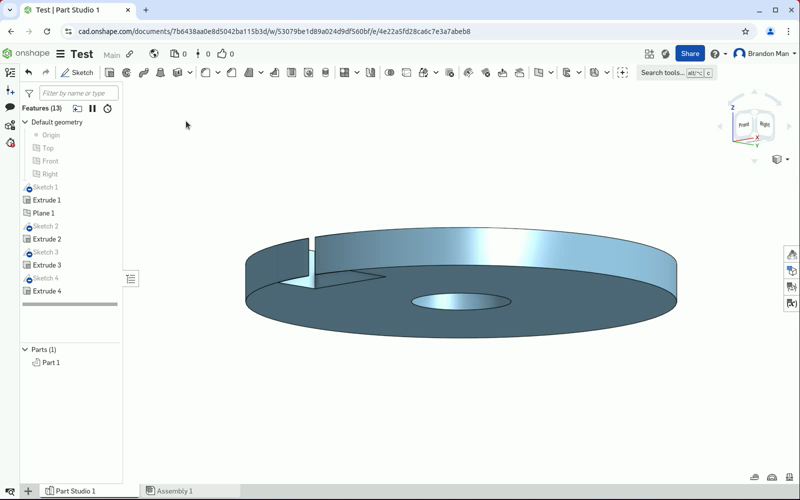
key(left, 3)
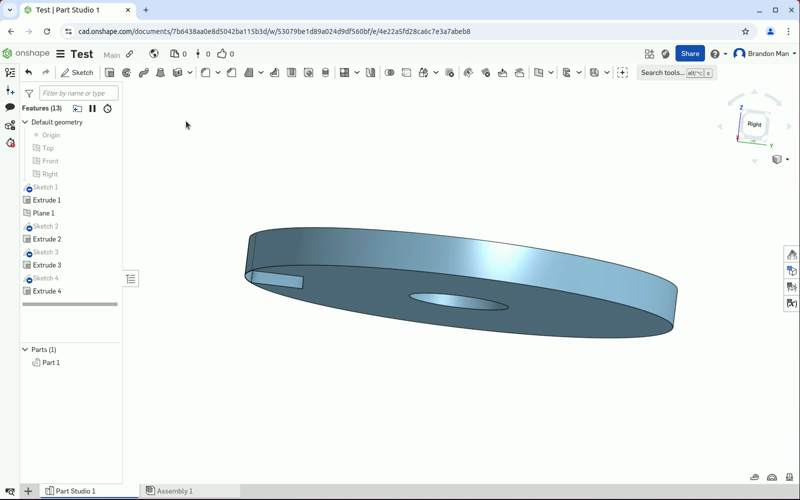
key(right, 3)
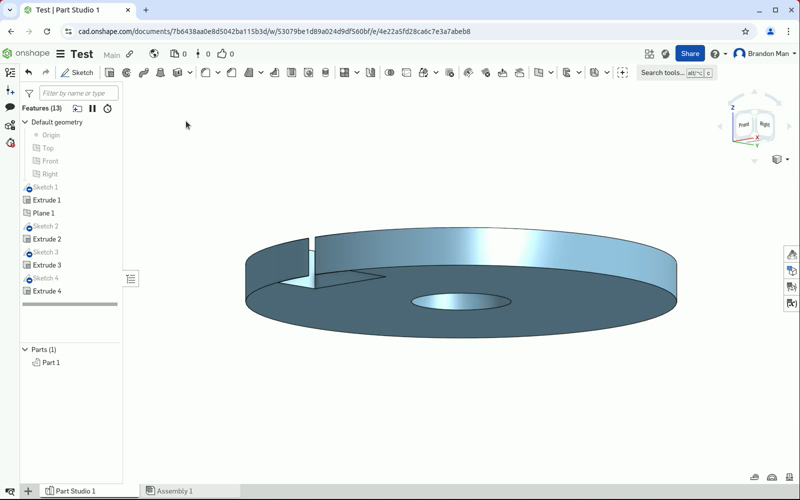
key(down, 3)
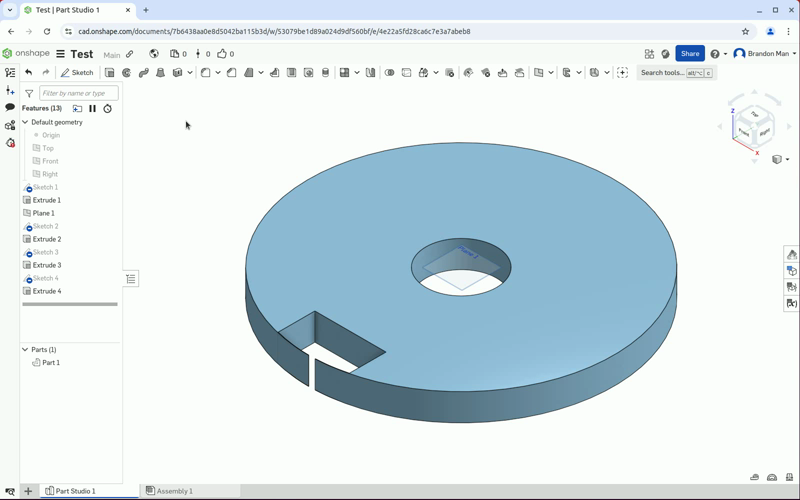
mouse_move(73, 189)
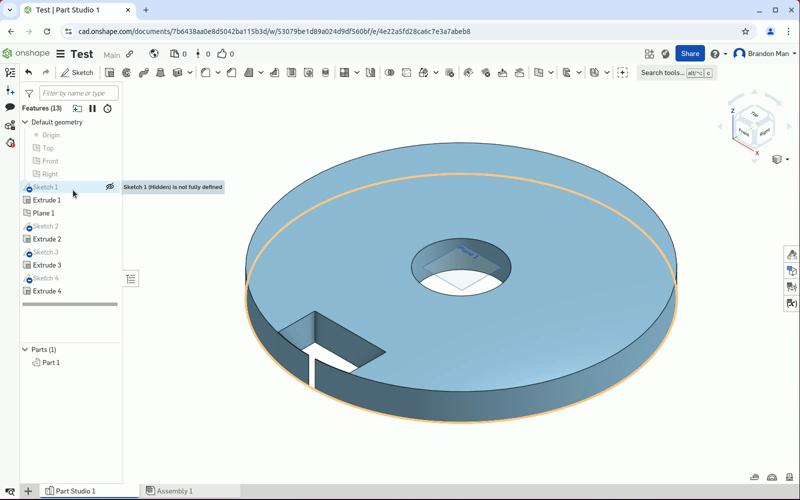
click(73, 189)